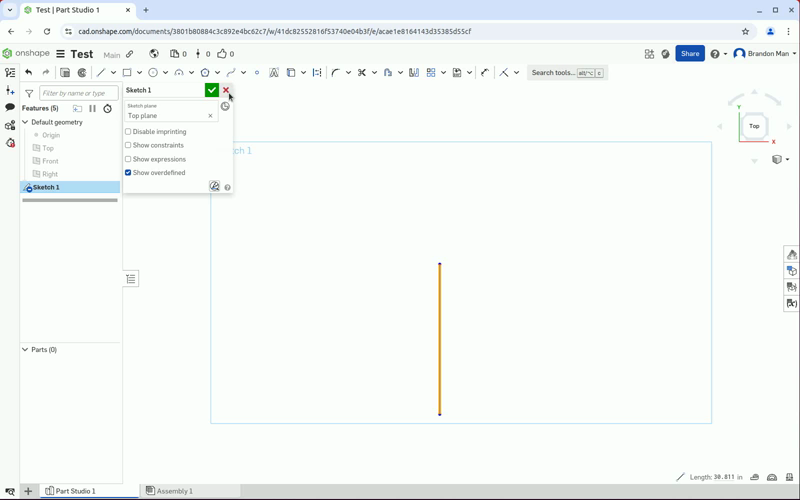
key(shift+h)
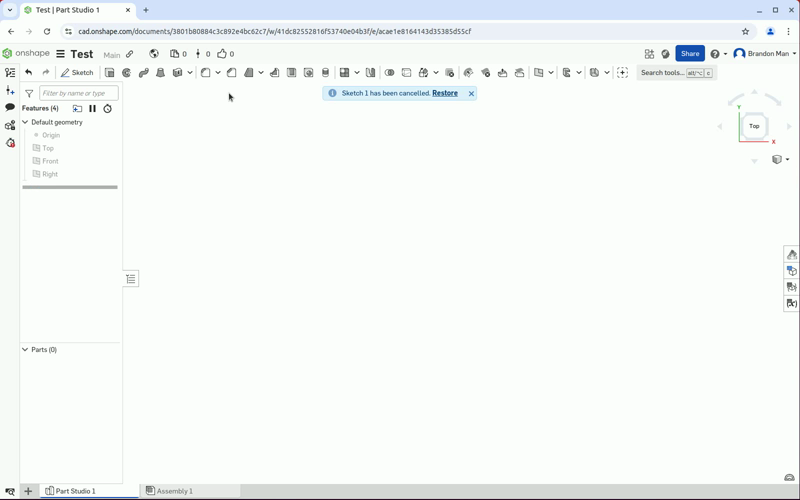
mouse_move(73, 352)
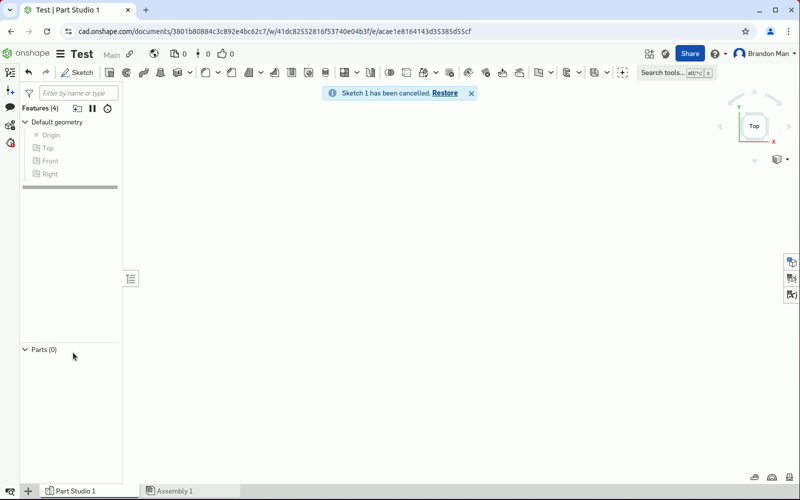
key(y)
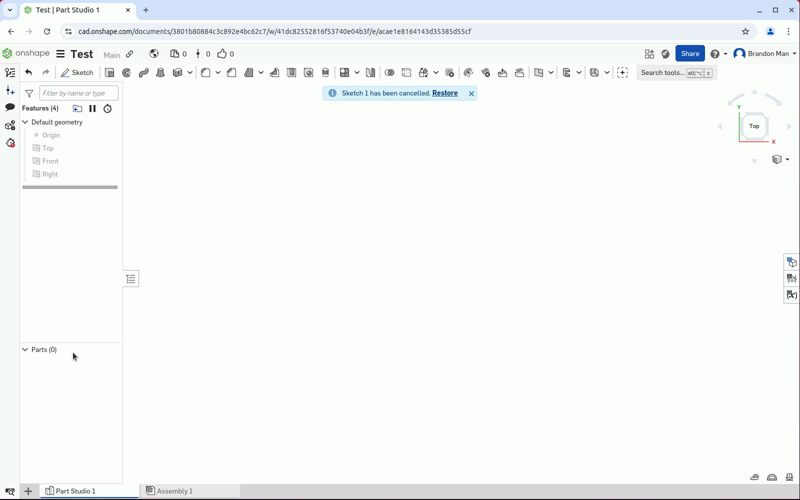
key(shift+p)
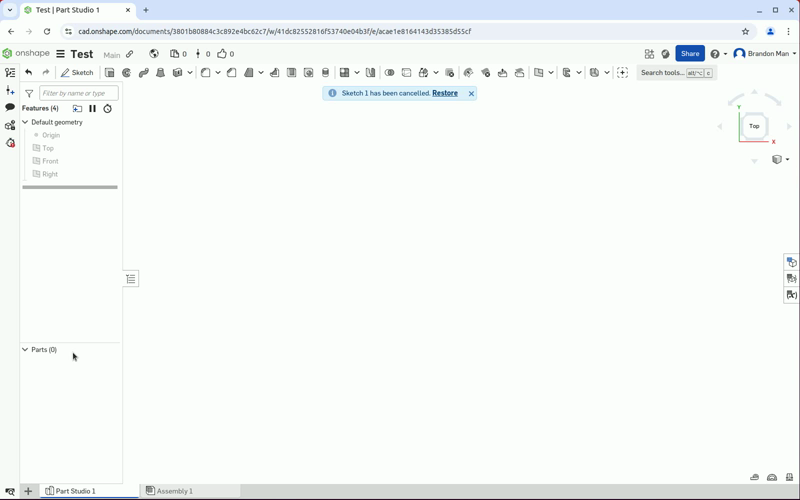
key(space)
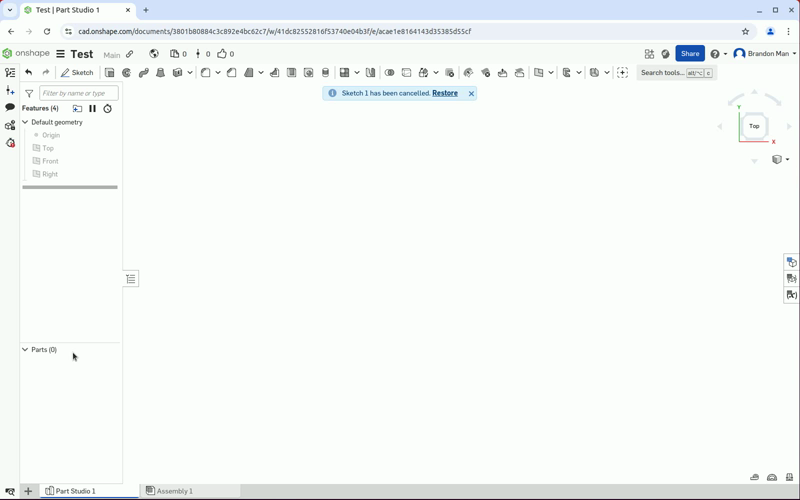
key_down(shift)
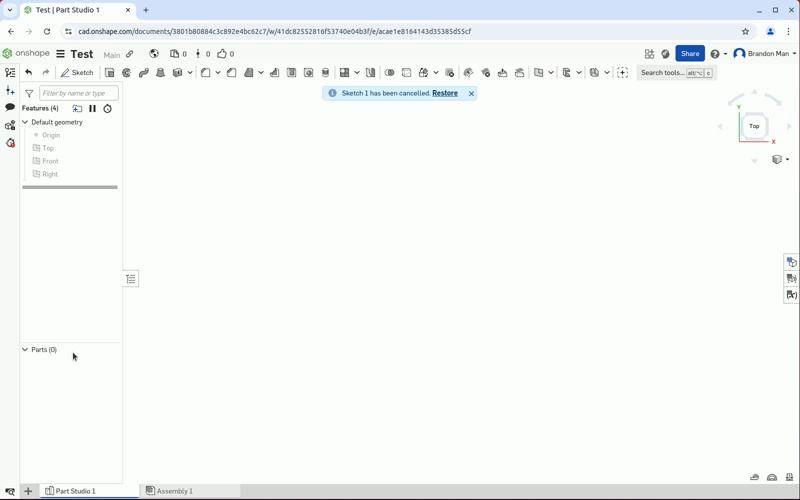
key(up)
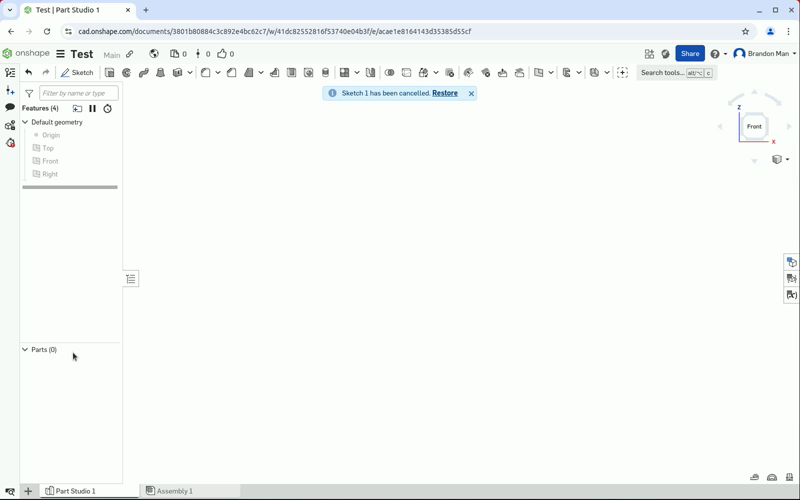
key_up(shift)
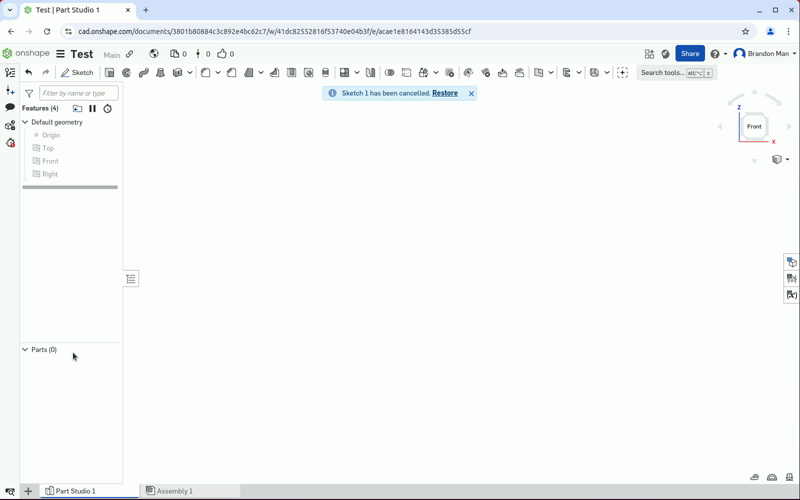
mouse_move(73, 352)
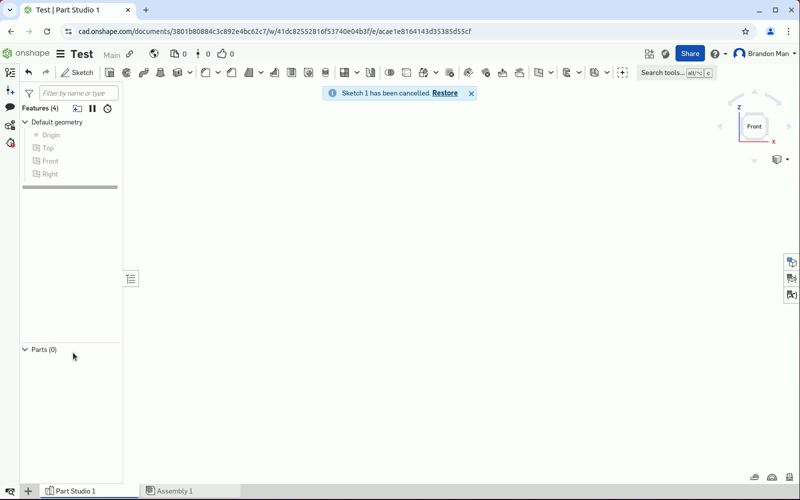
key(shift+y)
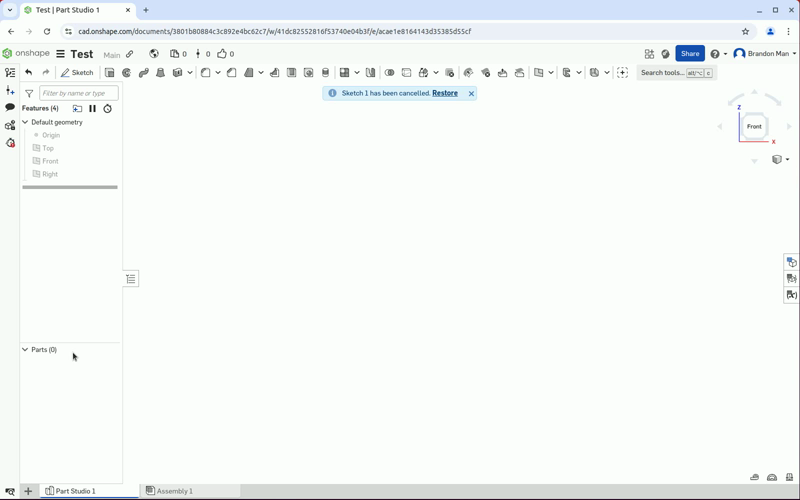
key(shift+s)
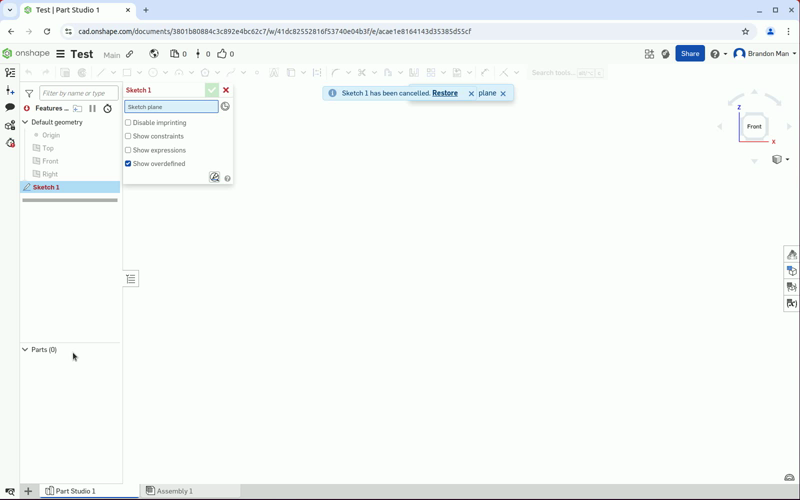
mouse_move(73, 163)
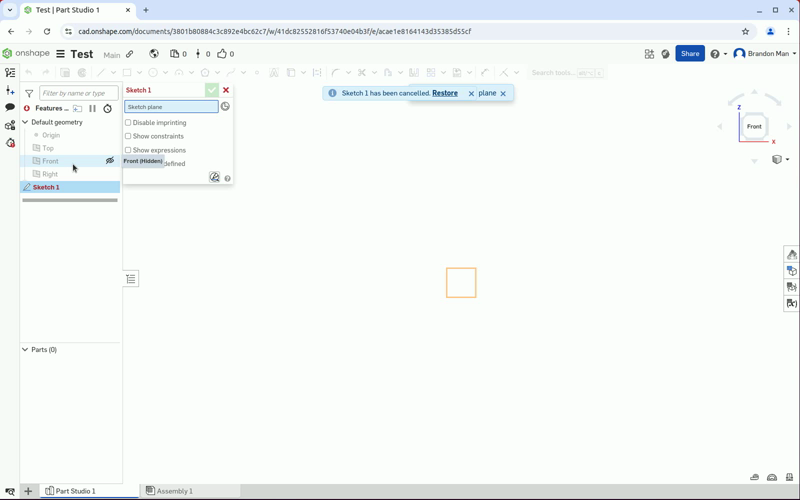
click(73, 163)
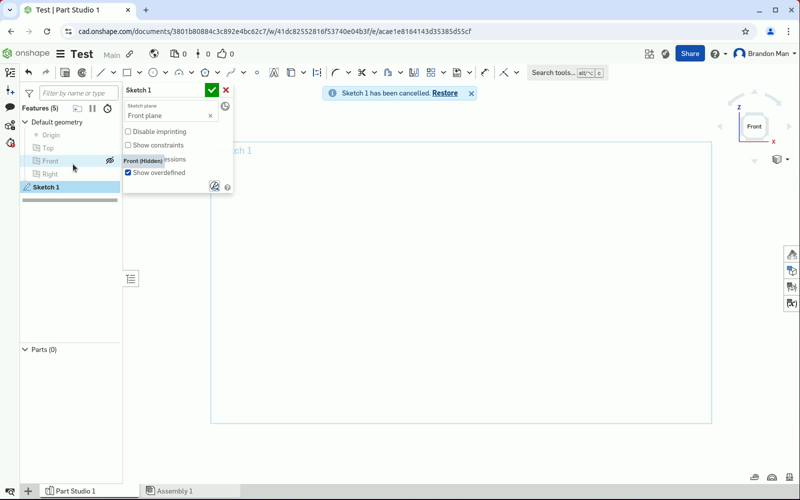
mouse_move(73, 352)
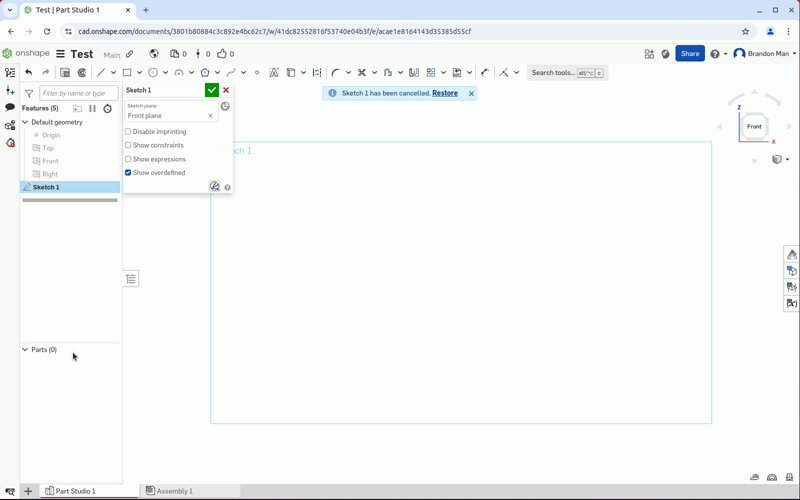
key(y)
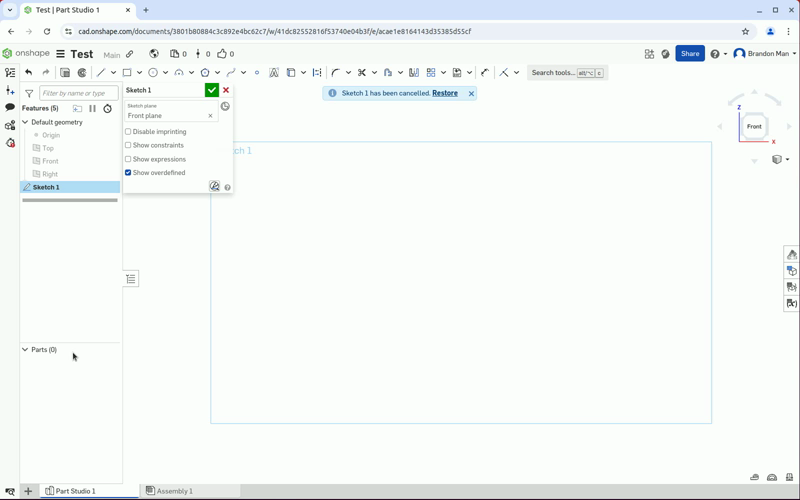
key(l)
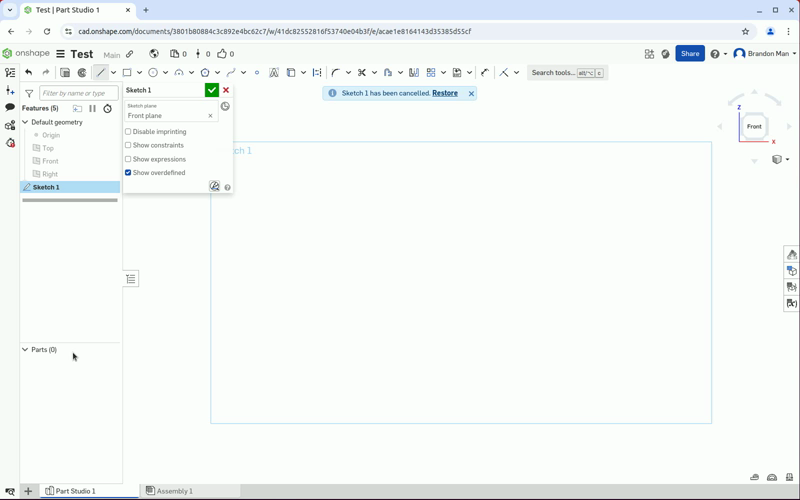
key_down(shift)
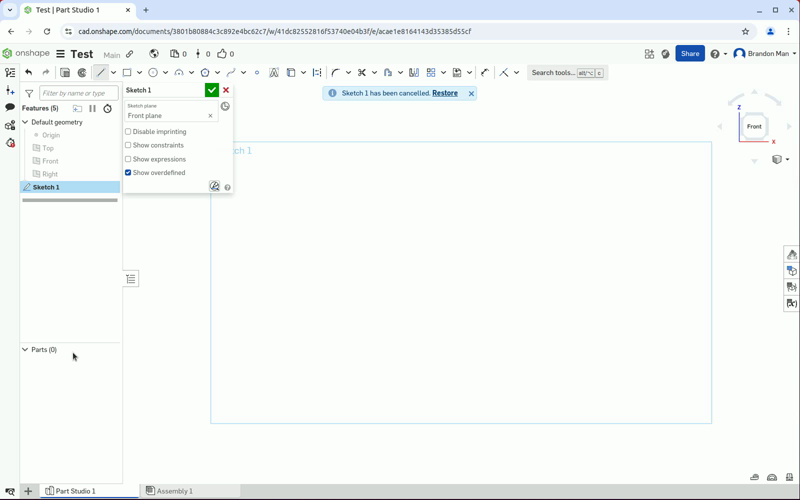
mouse_move(460, 264)
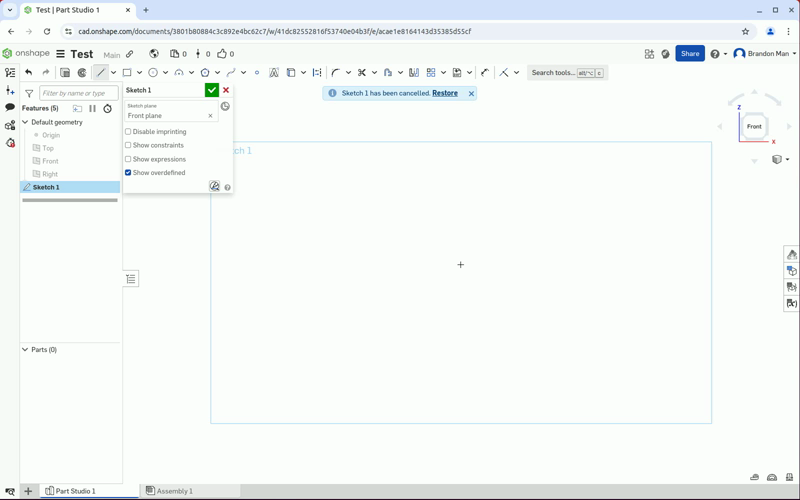
click(460, 264)
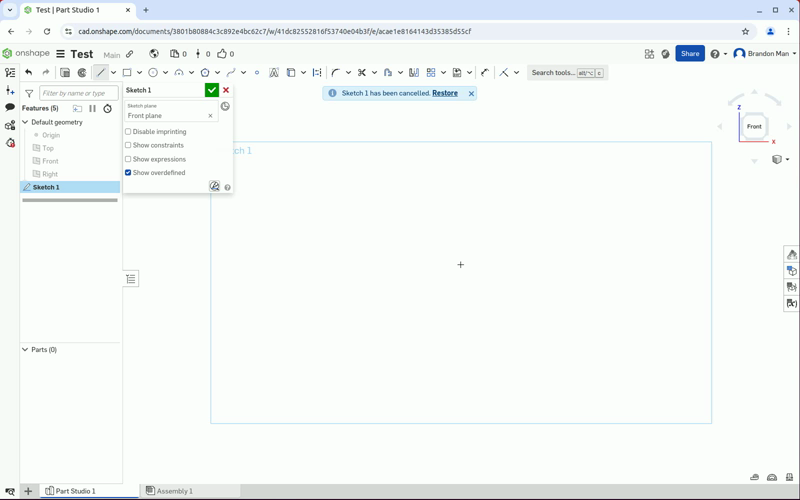
key_up(shift)
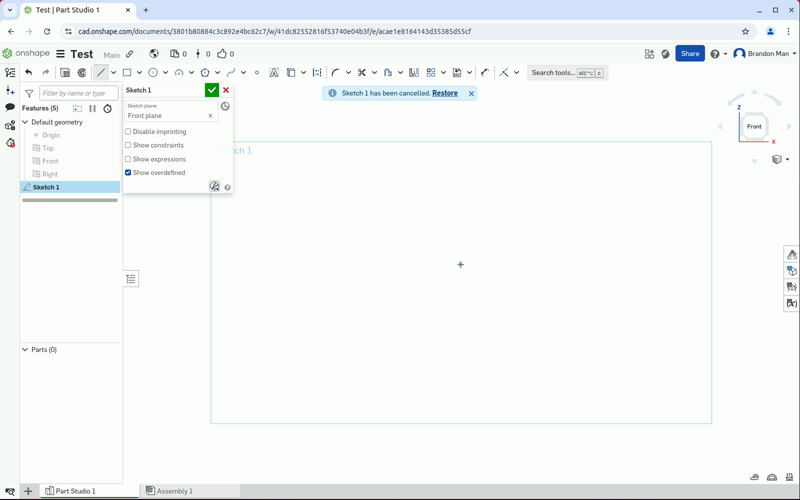
key_down(shift)
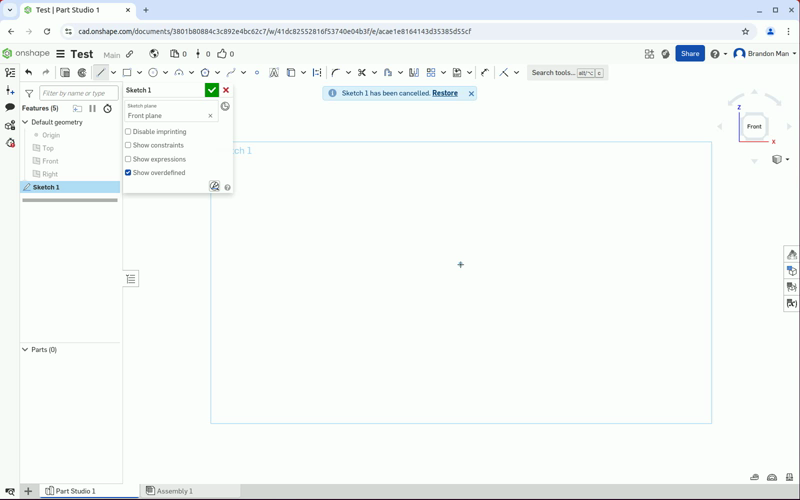
mouse_move(490, 264)
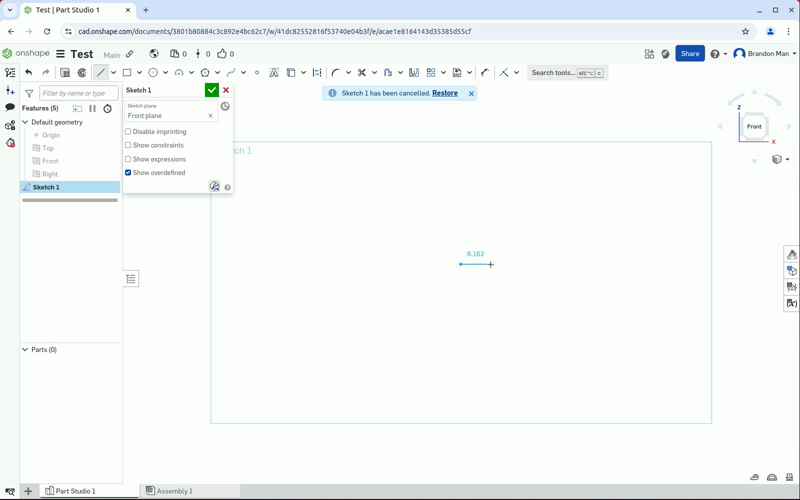
mouse_move(499, 264)
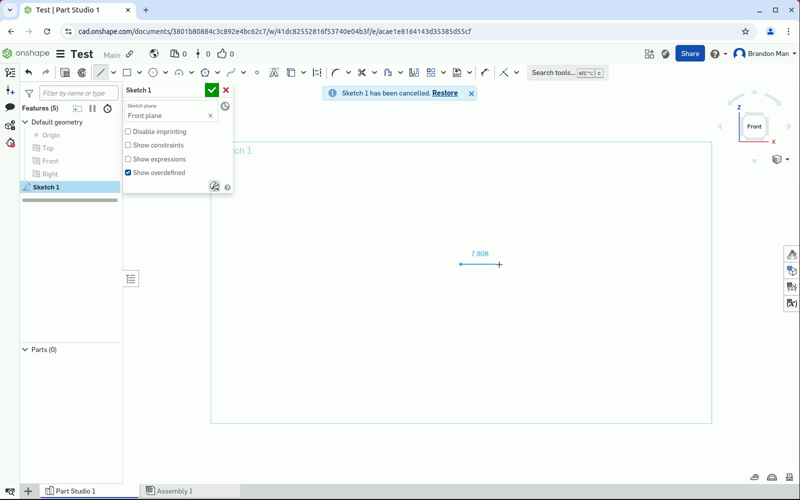
click(499, 264)
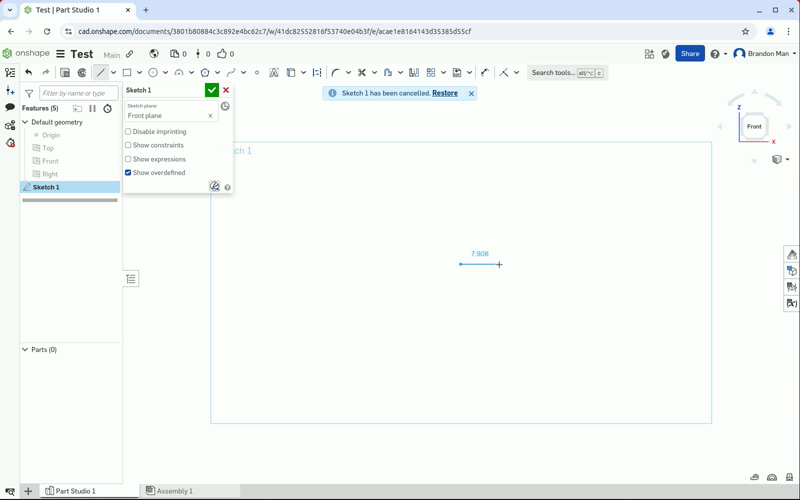
key_up(shift)
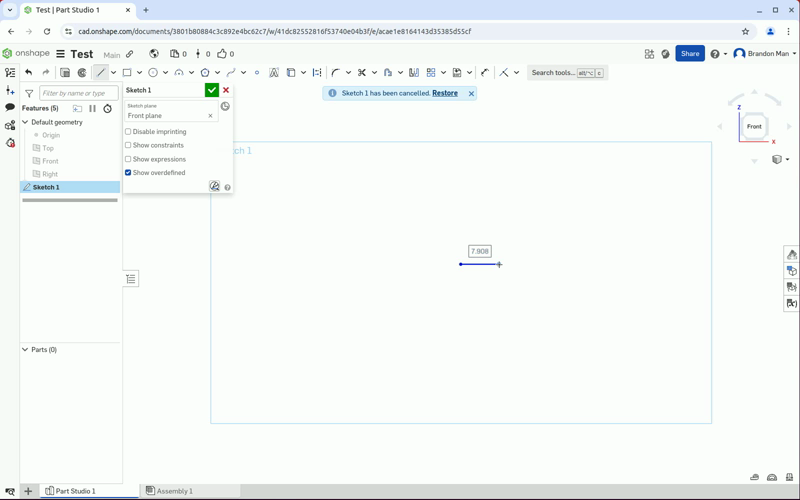
key_down(shift)
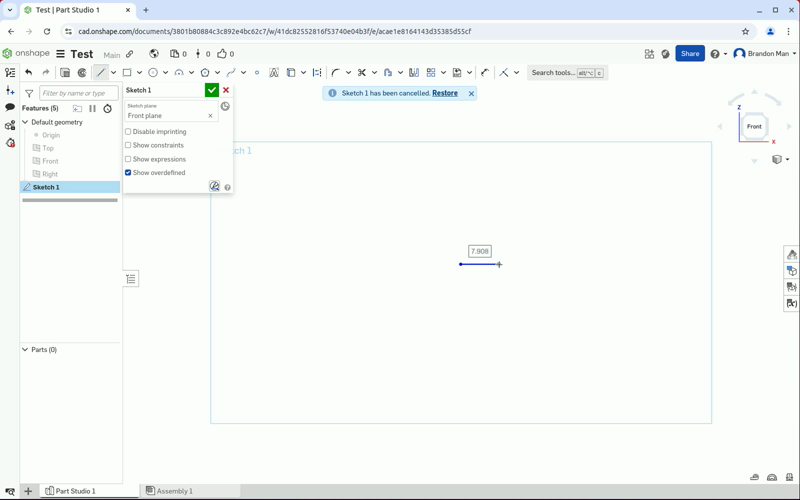
mouse_move(529, 264)
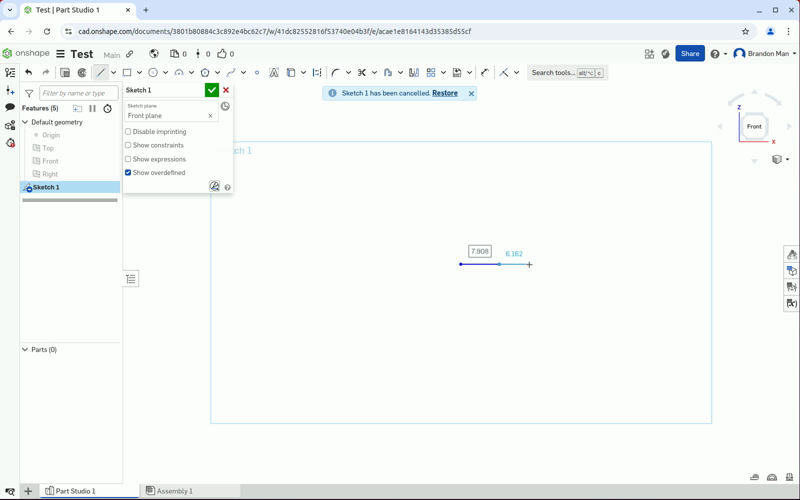
mouse_move(499, 225)
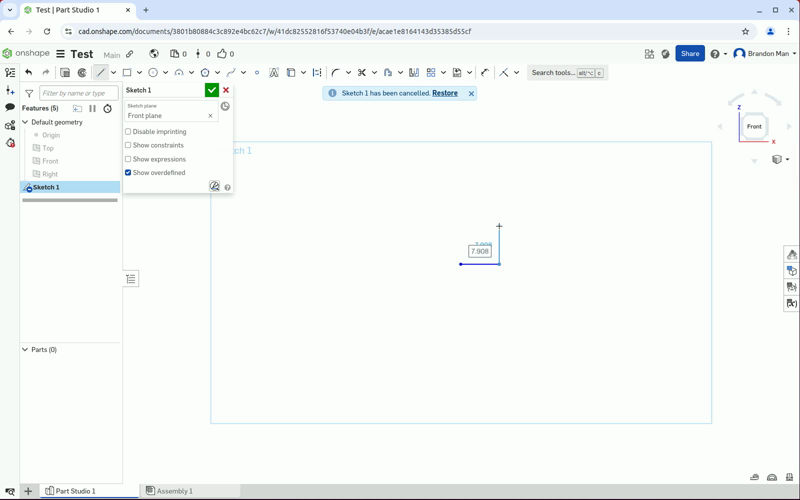
click(499, 225)
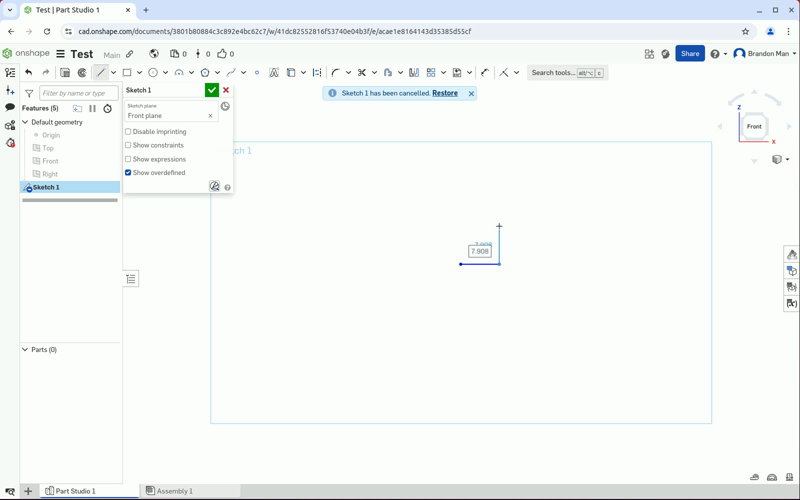
key_up(shift)
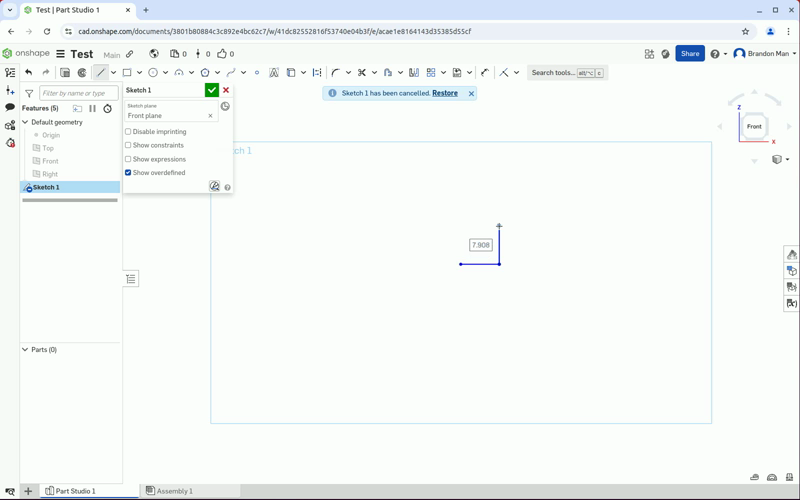
key_down(shift)
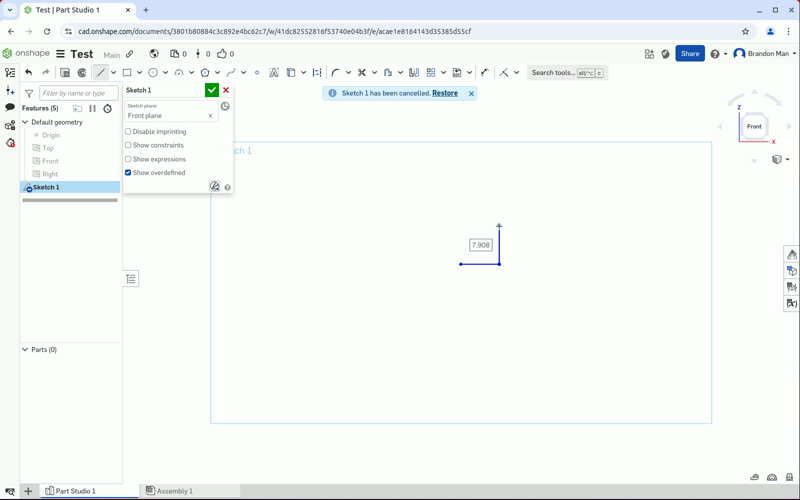
mouse_move(529, 225)
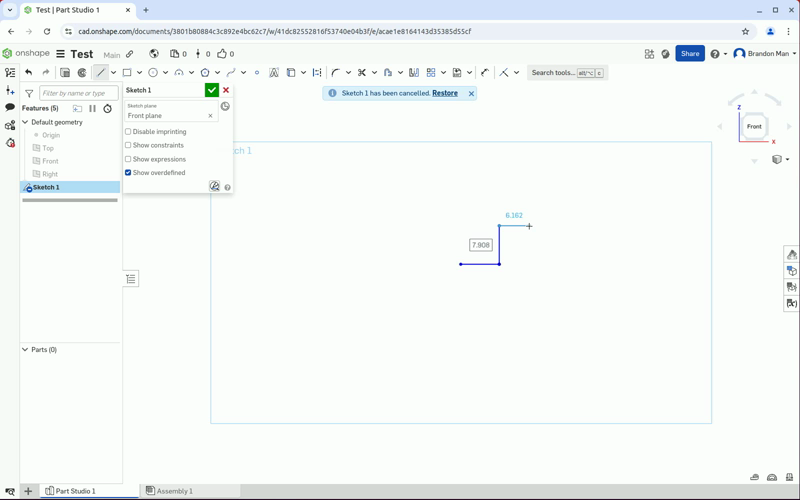
mouse_move(460, 225)
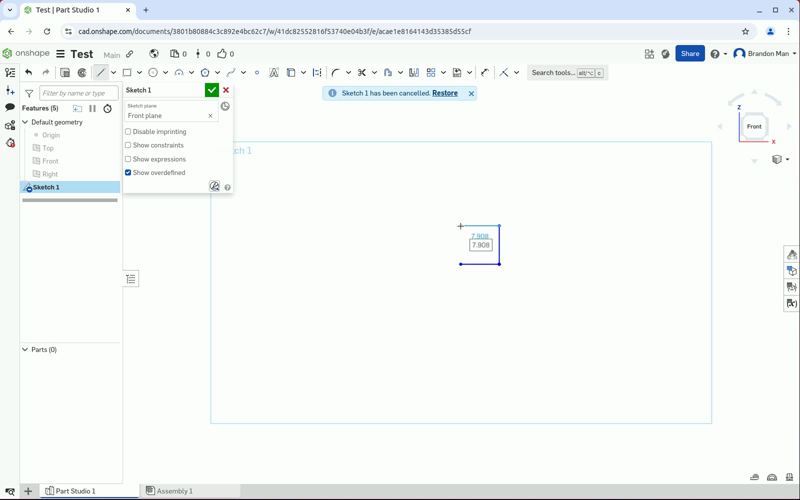
click(460, 225)
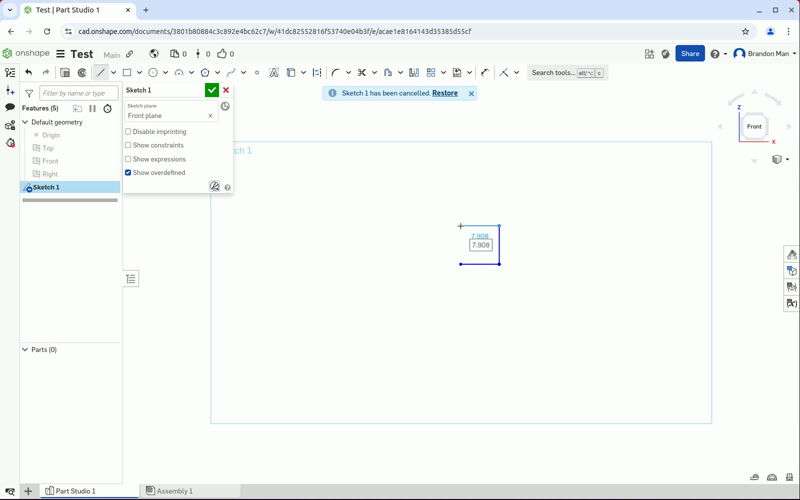
key_up(shift)
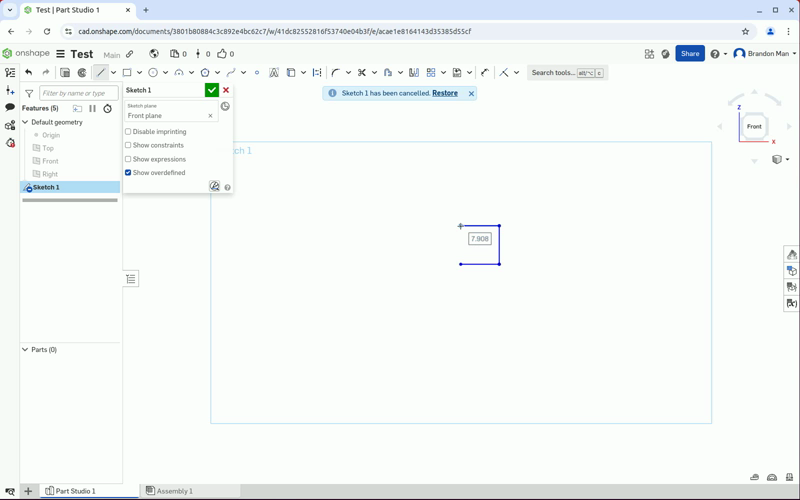
mouse_move(490, 225)
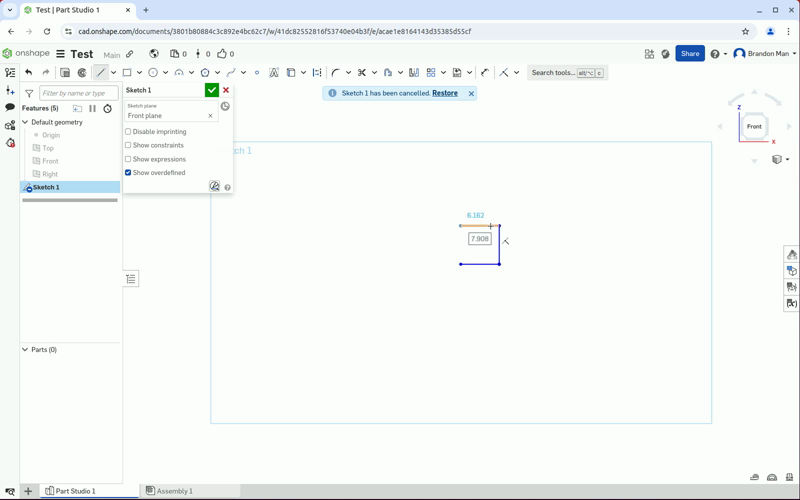
key_down(shift)
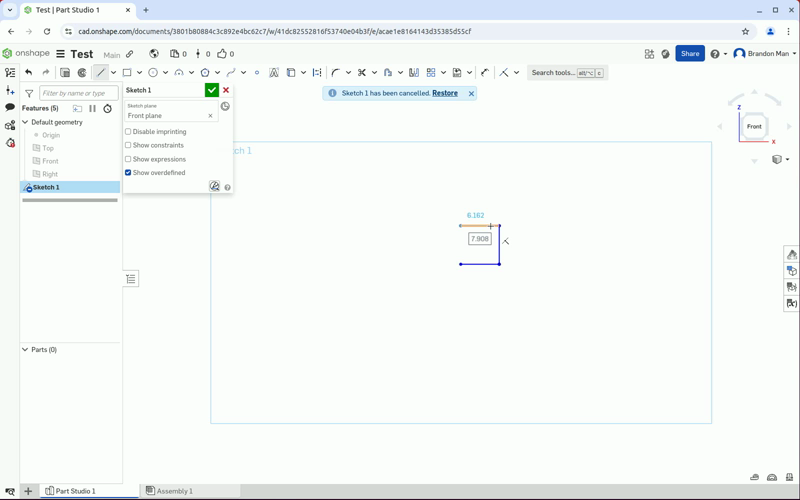
mouse_move(460, 264)
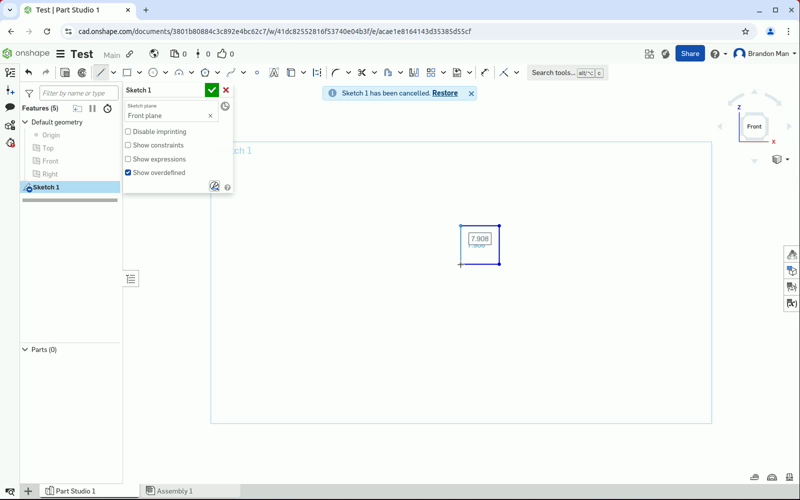
key_up(shift)
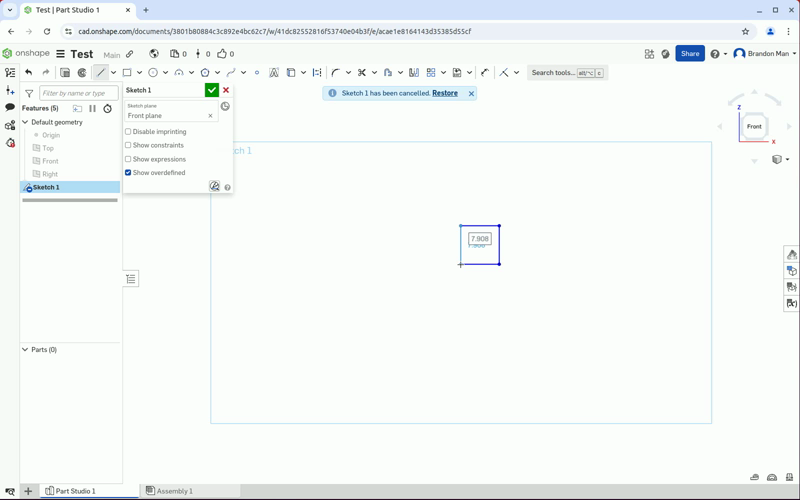
click(460, 264)
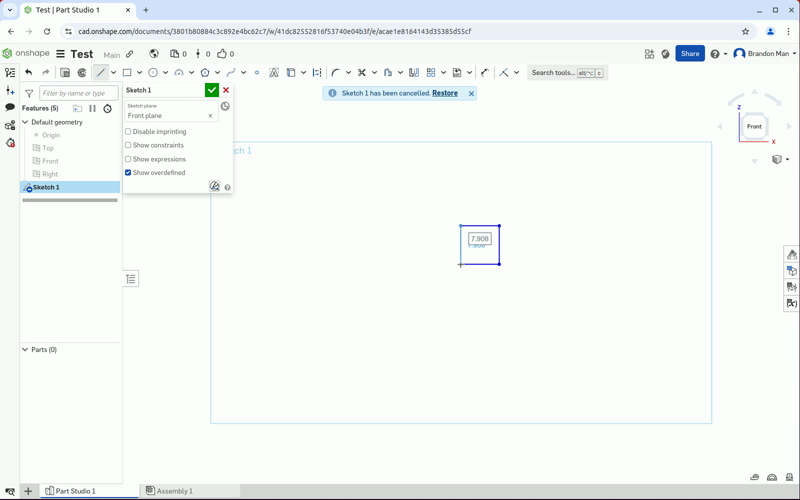
key(esc)
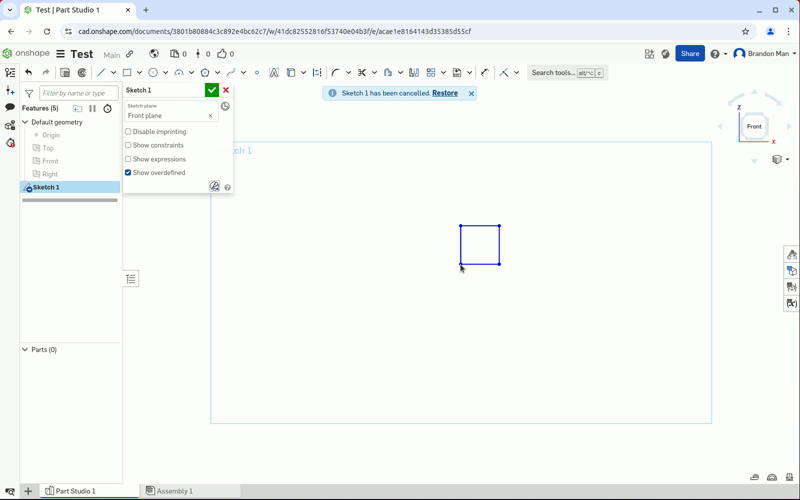
mouse_move(465, 250)
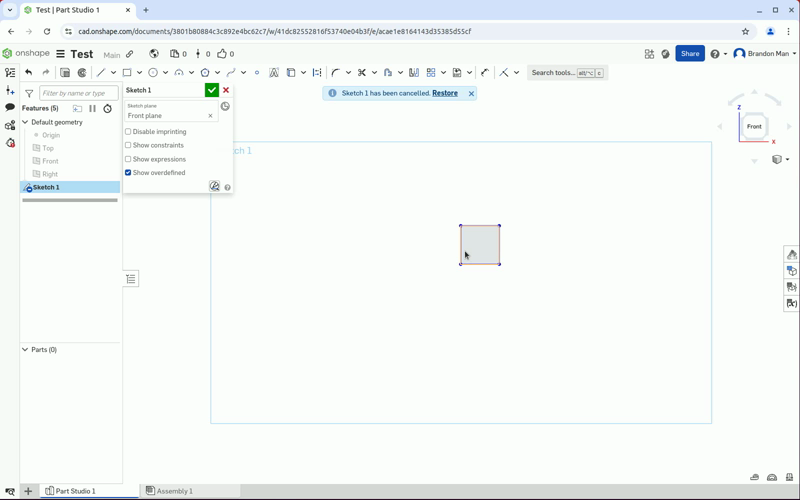
scroll(6)
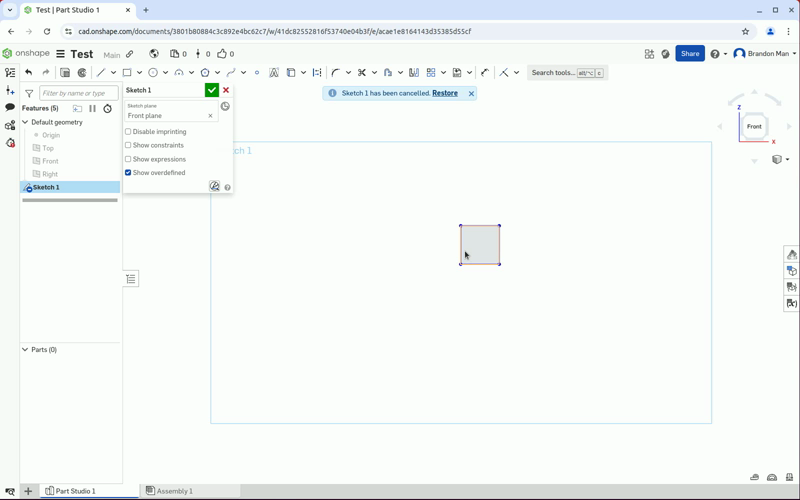
scroll(6)
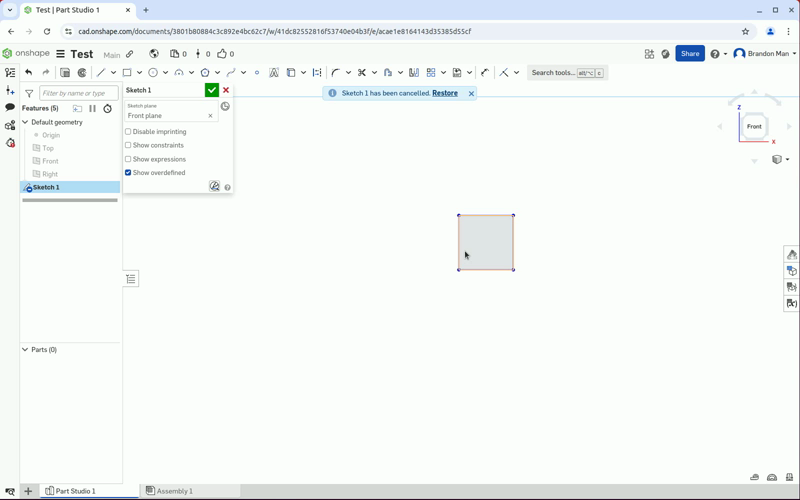
scroll(6)
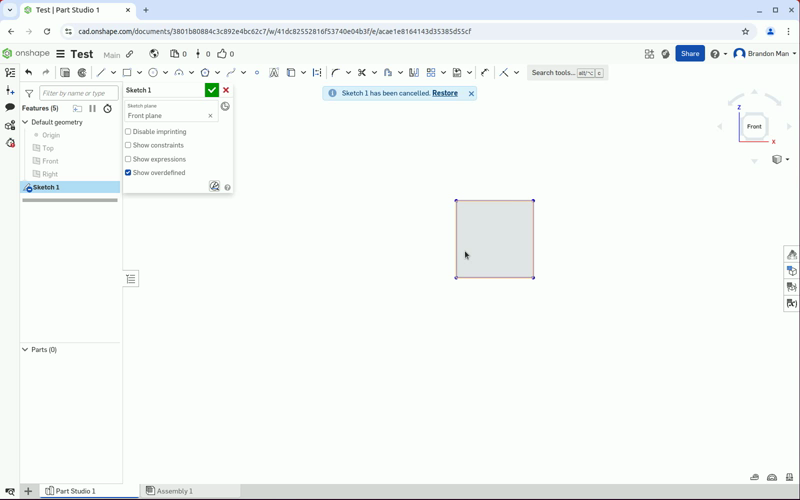
scroll(6)
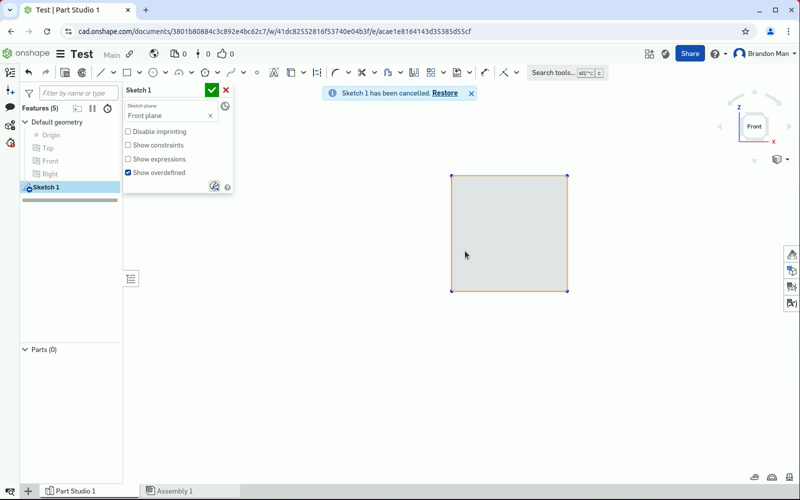
scroll(6)
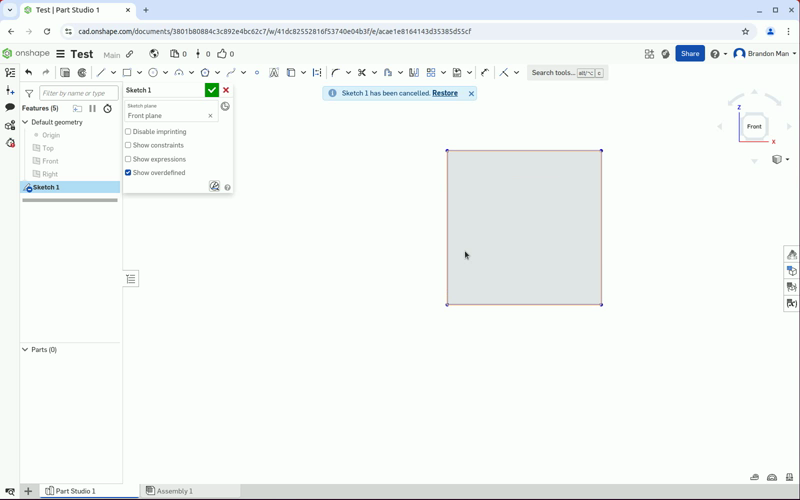
scroll(6)
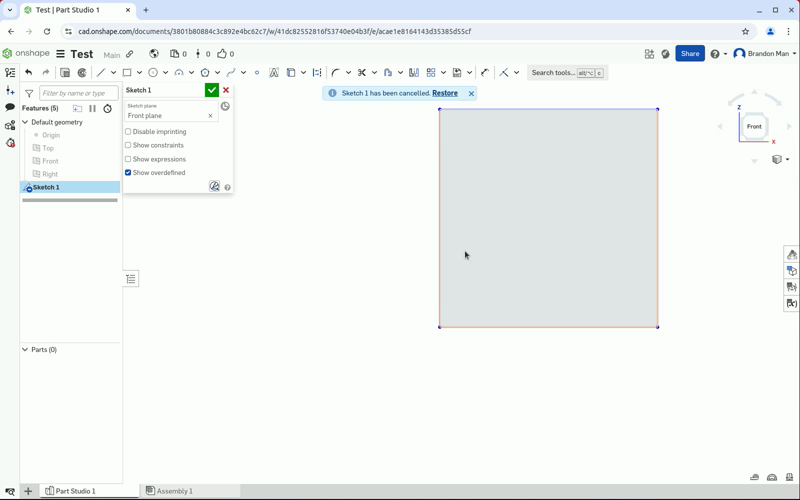
scroll(6)
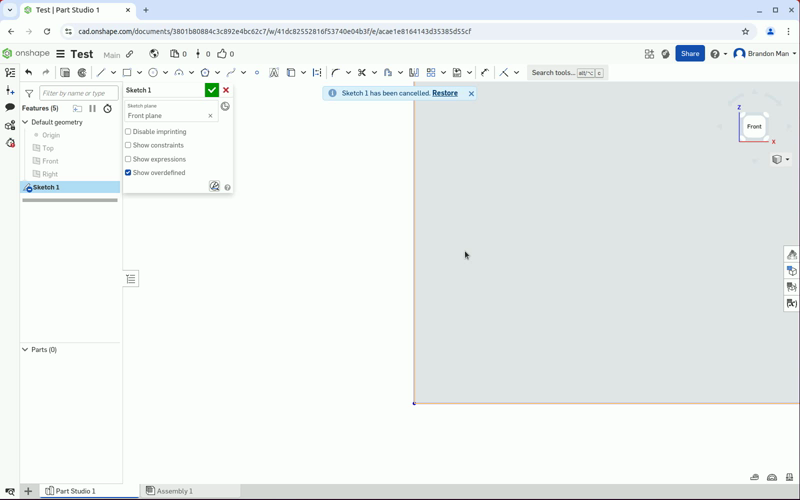
click(465, 250)
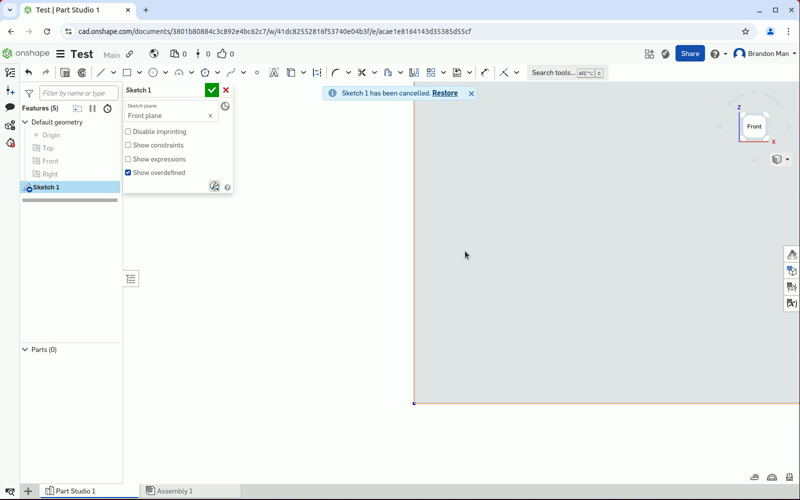
scroll(-6)
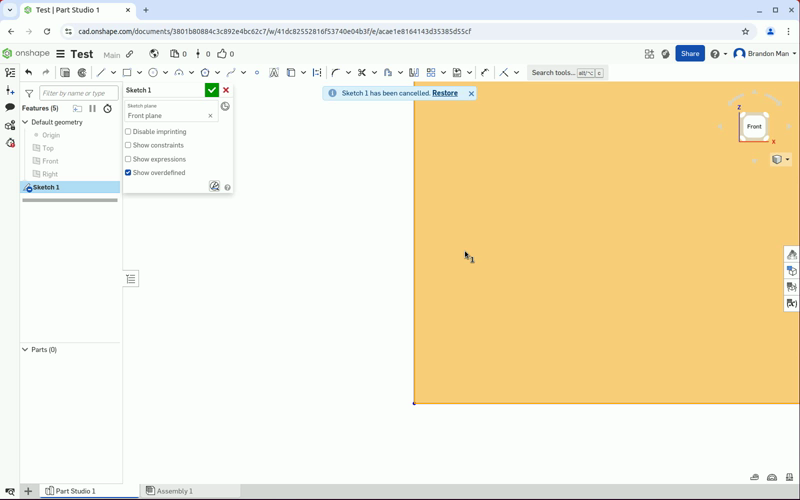
scroll(-6)
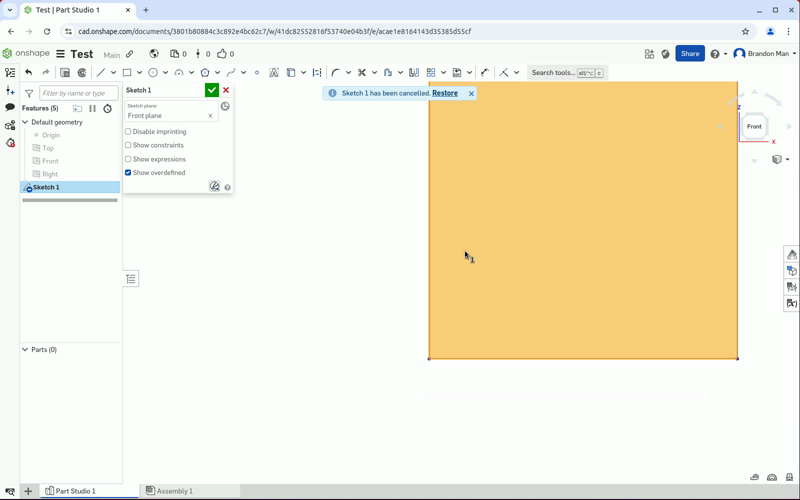
scroll(-6)
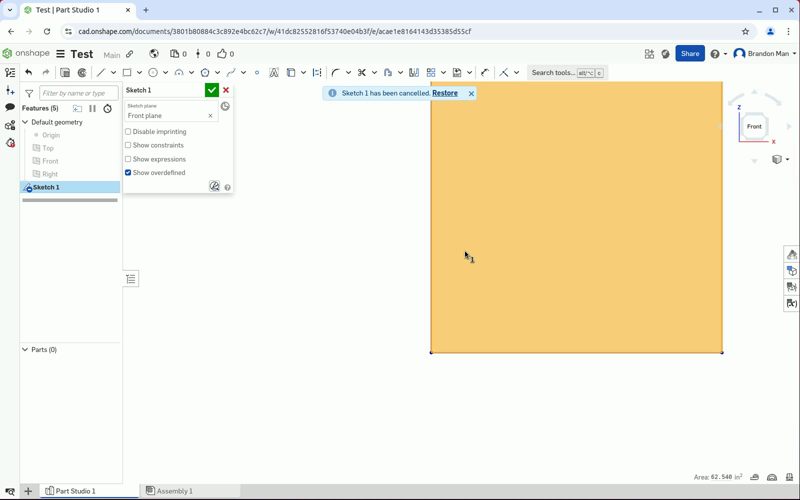
scroll(-6)
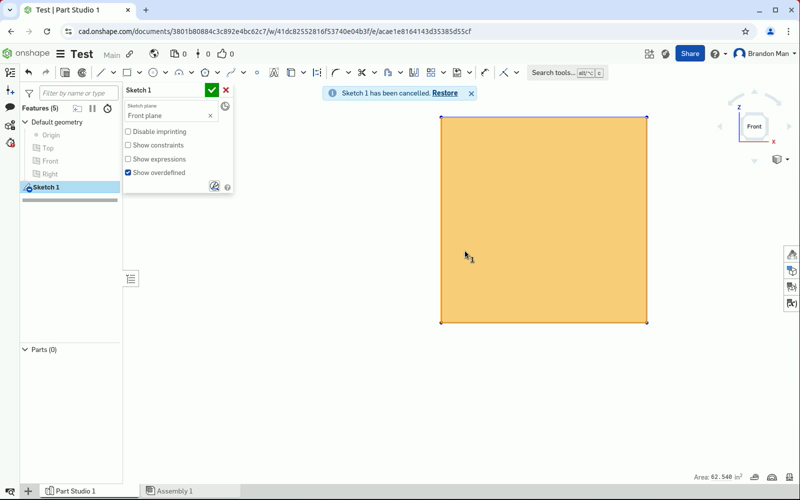
scroll(-6)
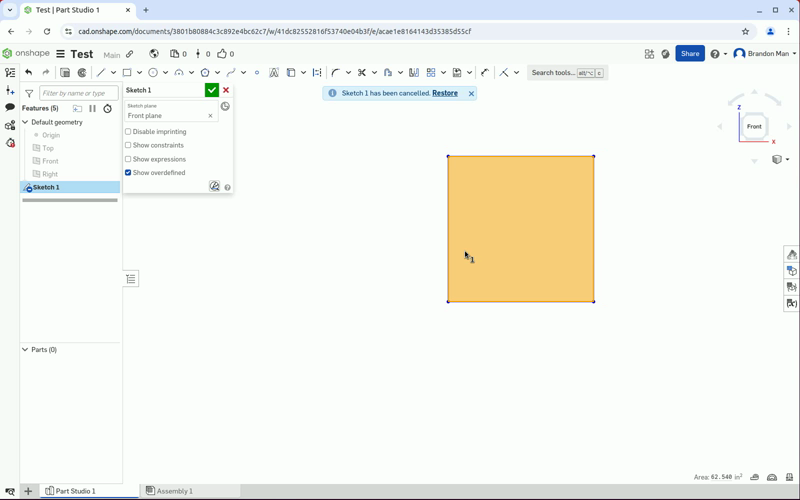
scroll(-6)
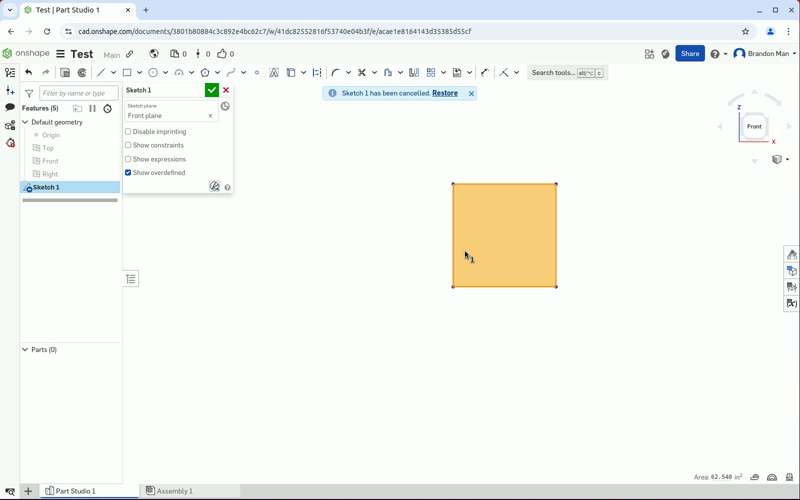
scroll(-6)
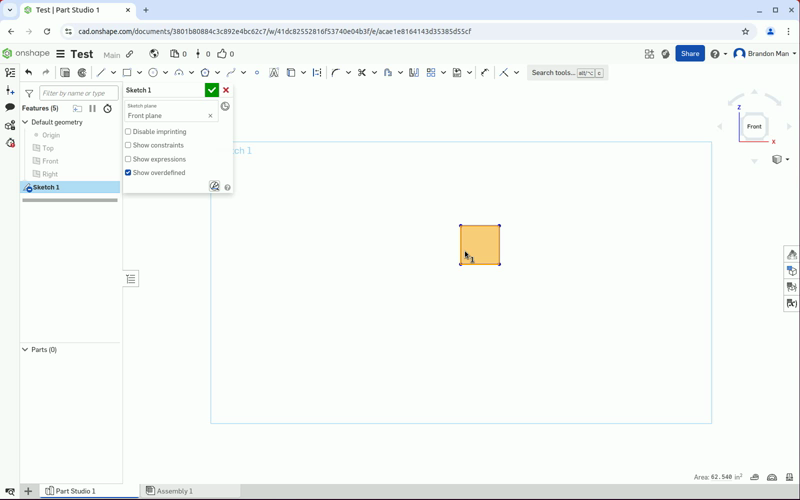
mouse_move(73, 352)
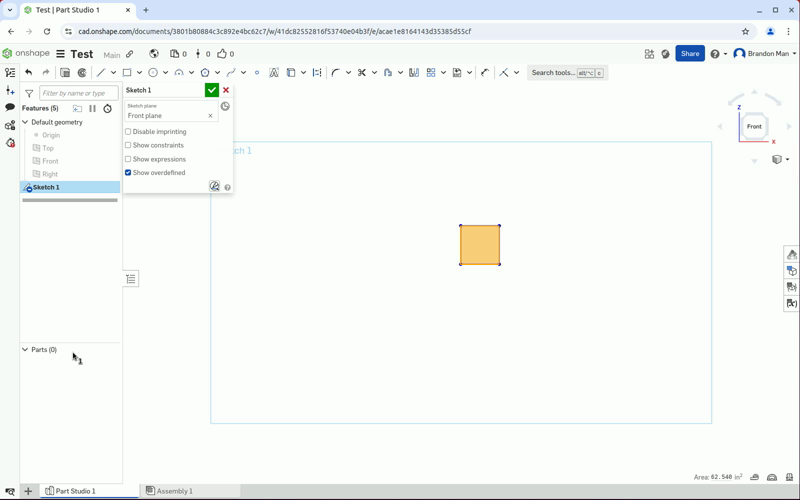
key(shift+y)
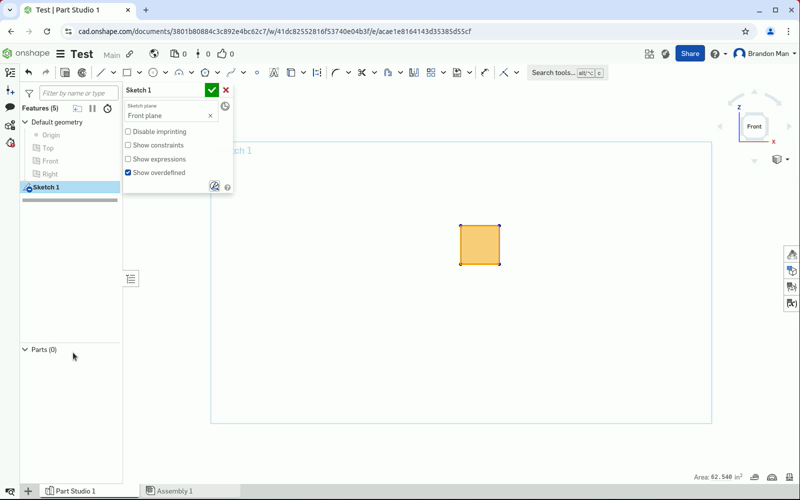
key(shift+e)
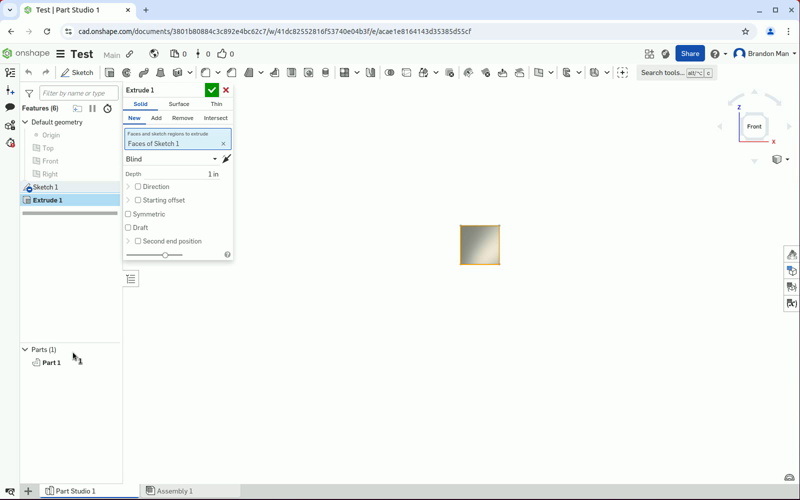
mouse_move(143, 106)
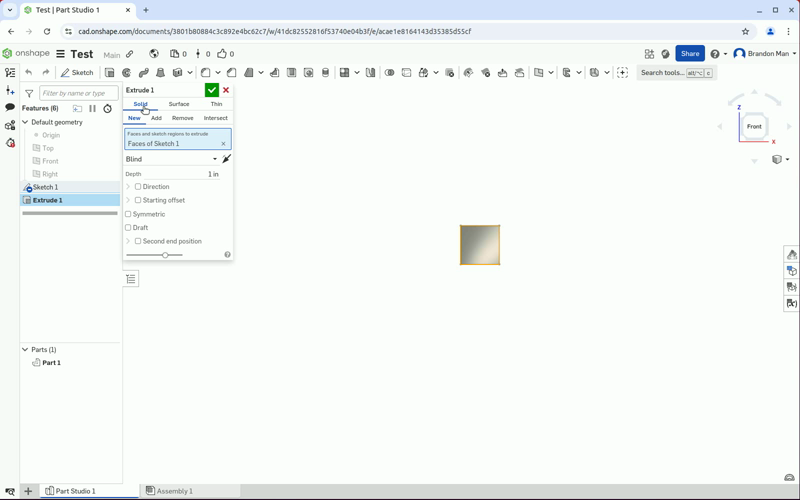
click(143, 106)
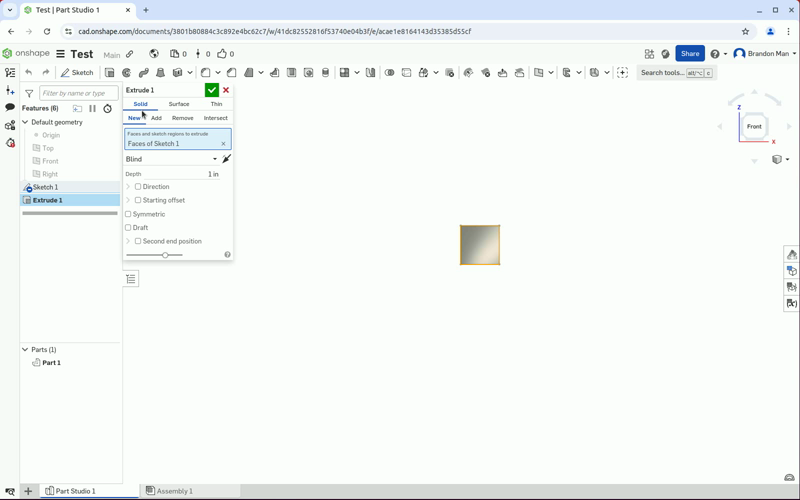
mouse_move(137, 120)
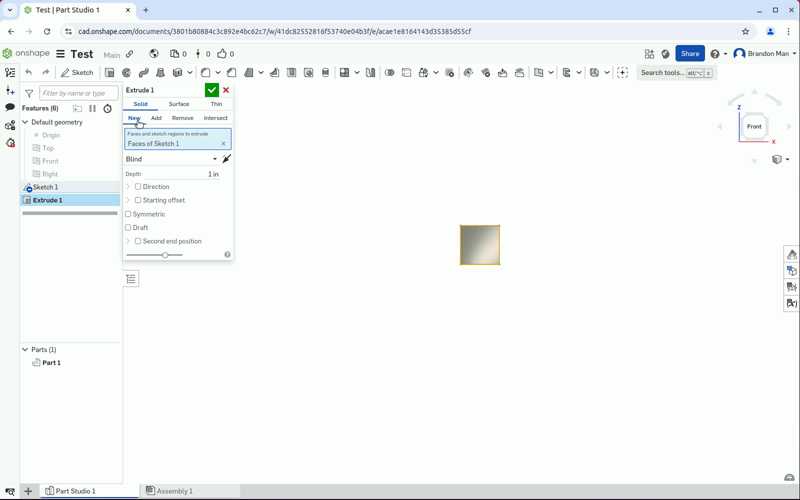
click(137, 120)
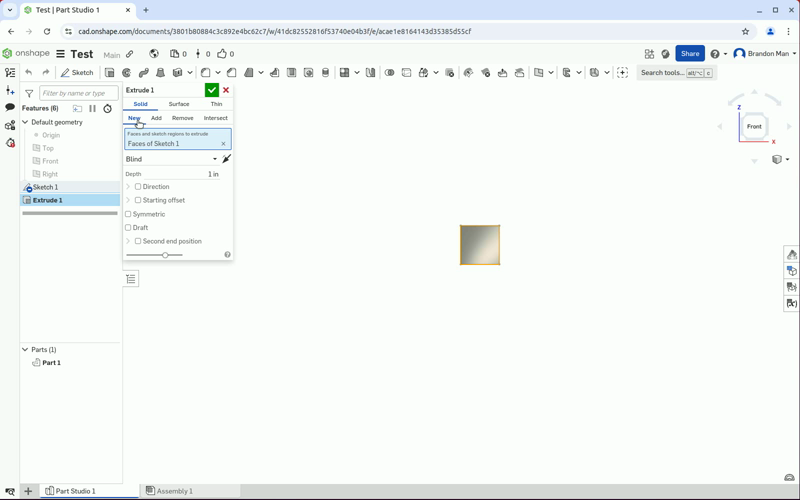
key(tab, 4)
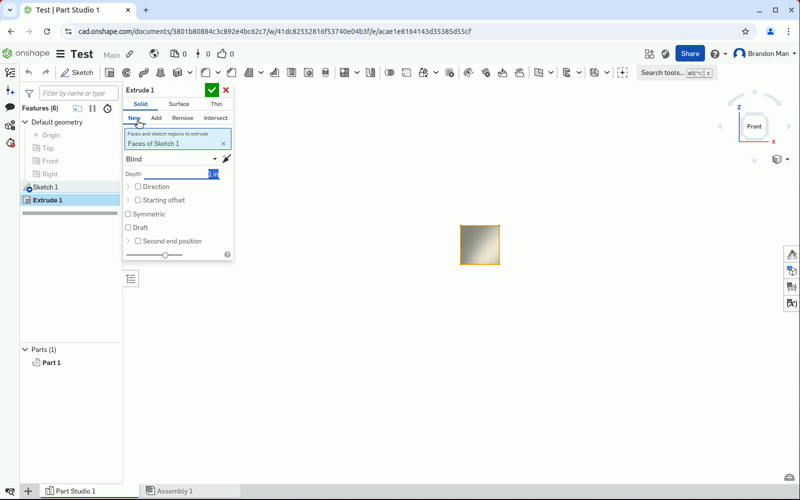
text(7.703)
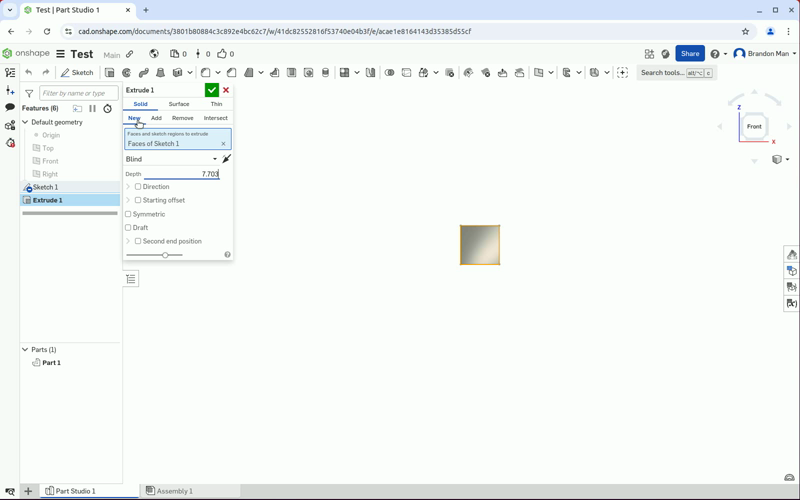
key(enter)
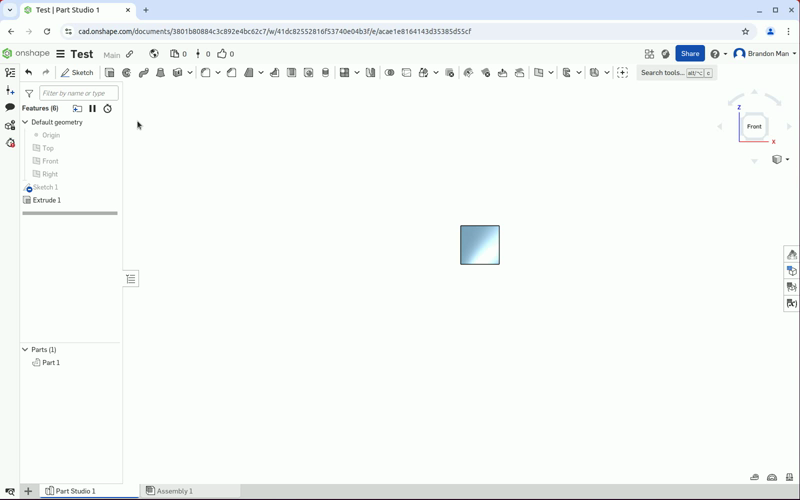
key(shift+h)
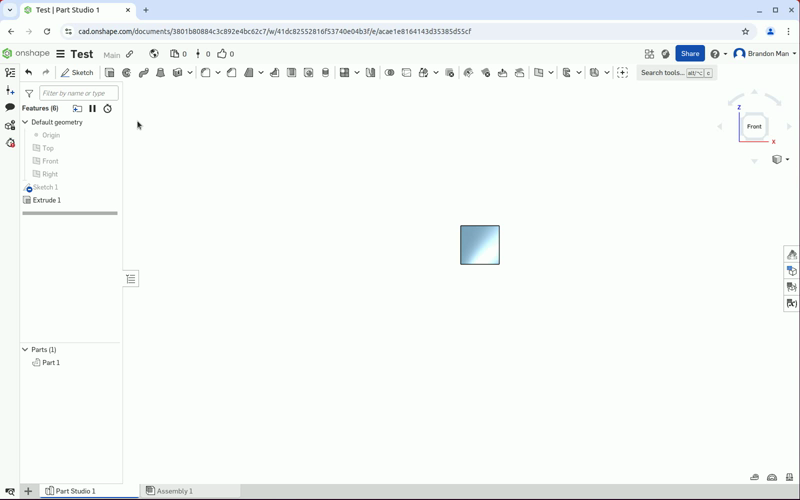
key(shift+h)
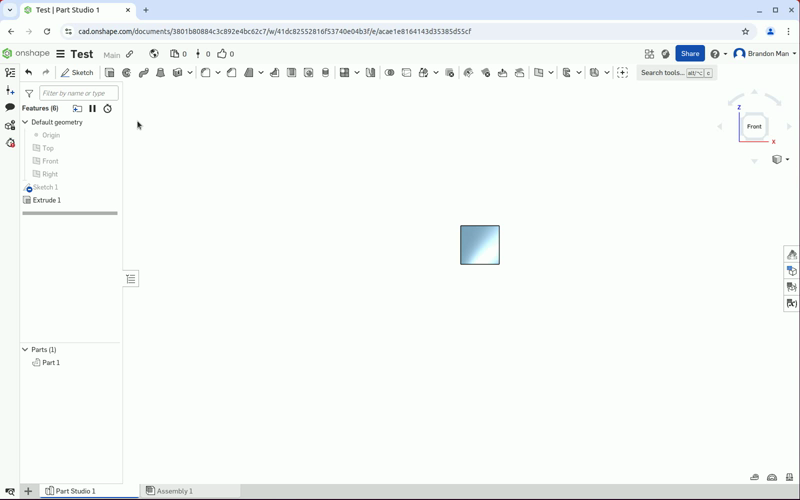
mouse_move(73, 189)
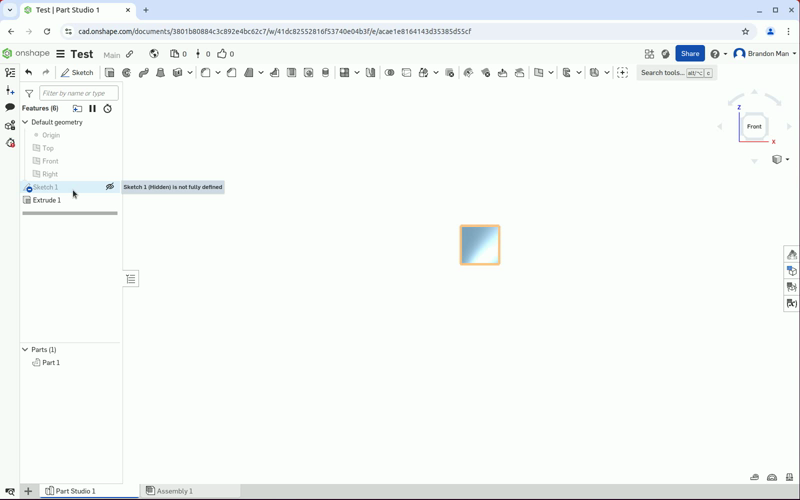
click(73, 189)
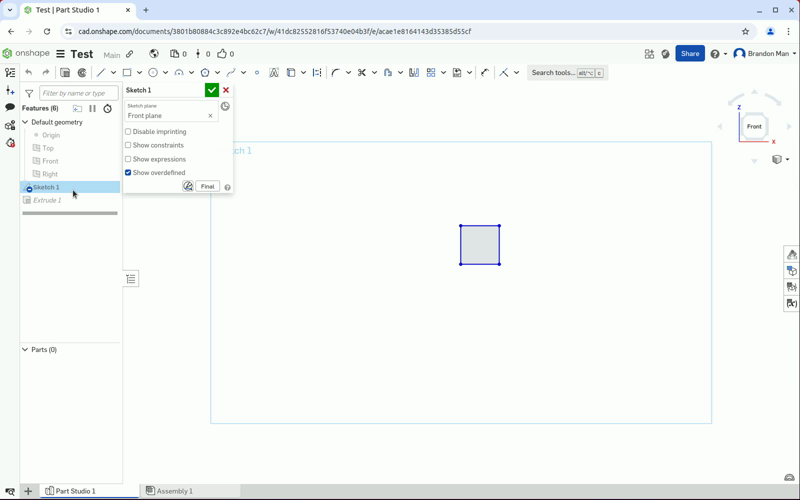
mouse_move(229, 92)
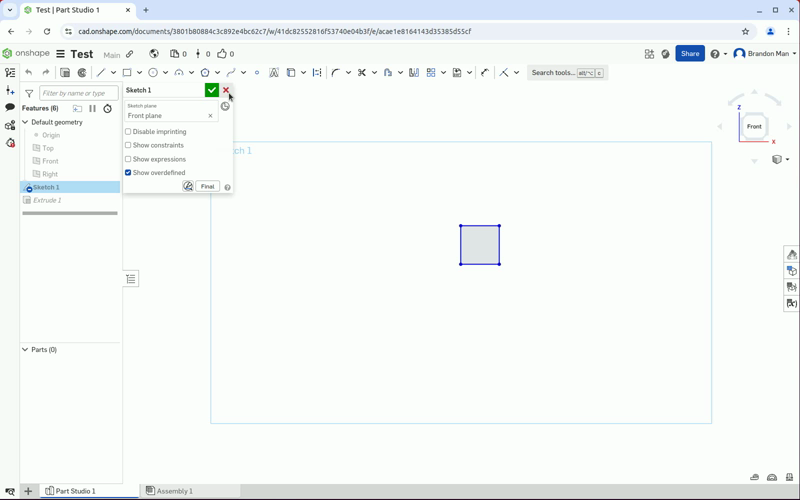
click(229, 92)
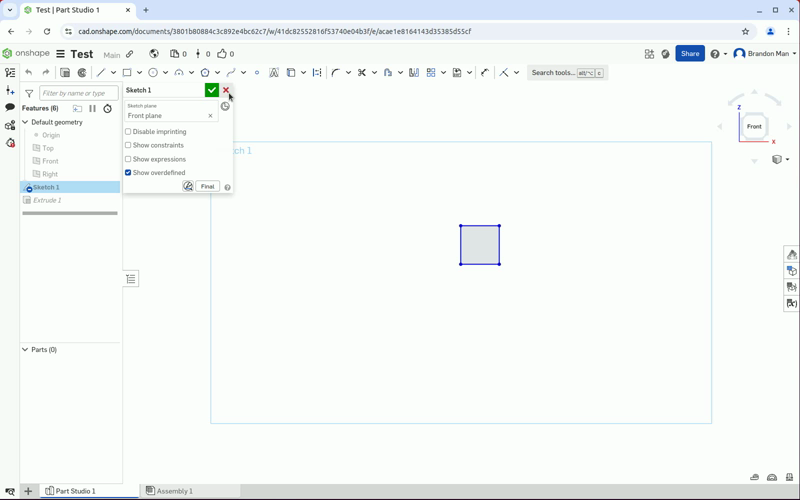
key(shift+s)
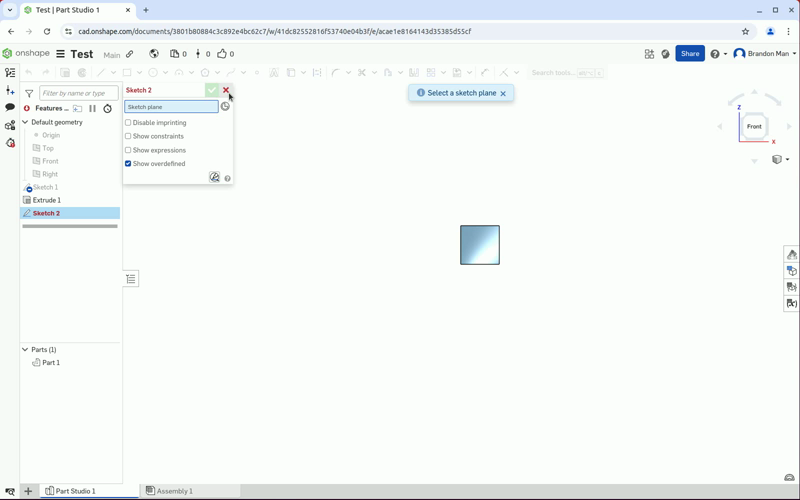
mouse_move(73, 163)
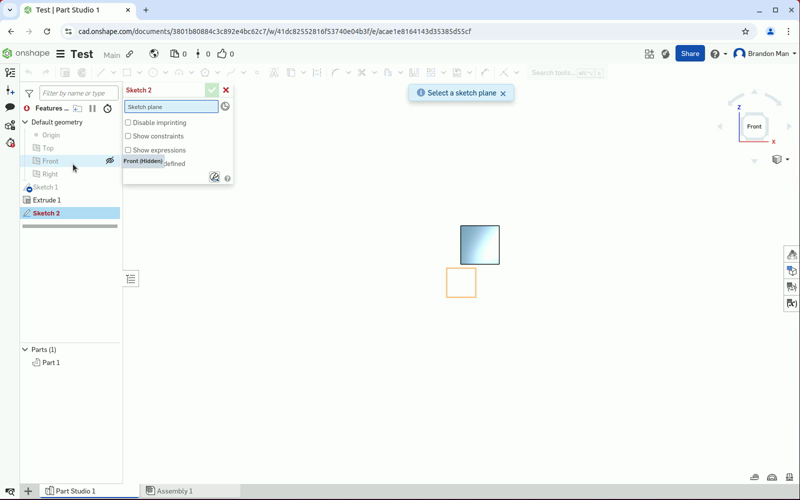
click(73, 163)
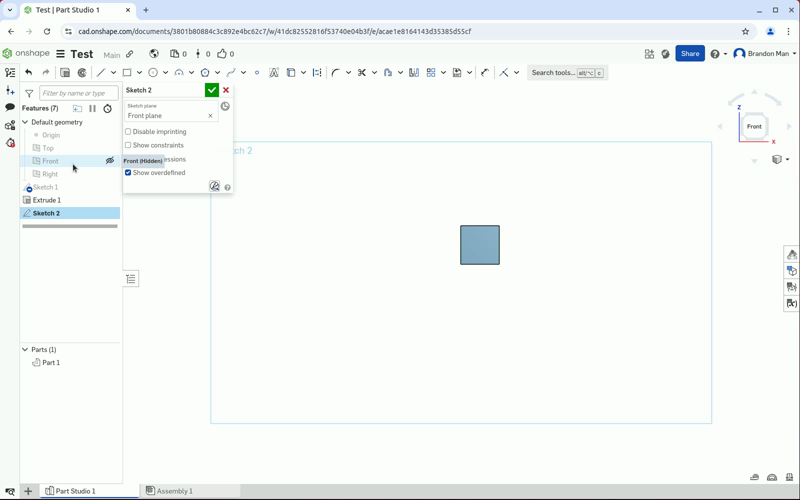
mouse_move(73, 352)
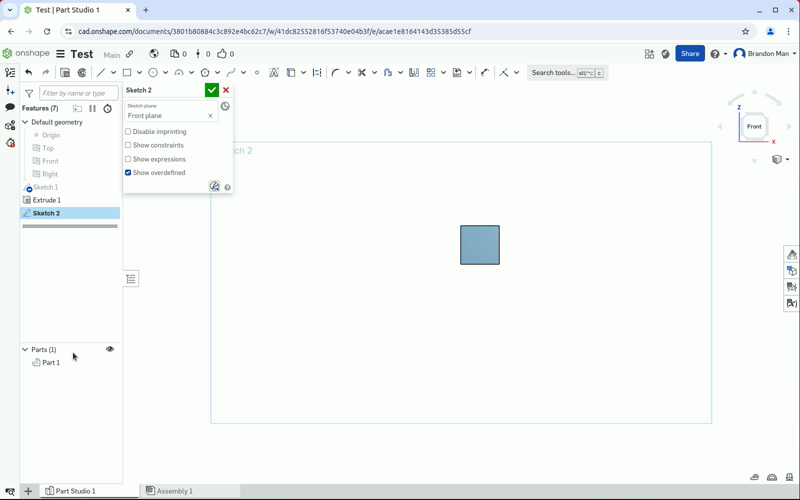
key(y)
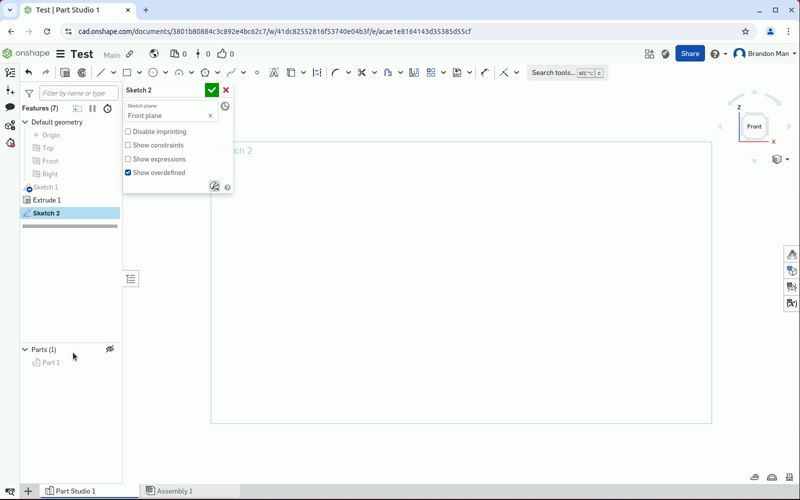
key(l)
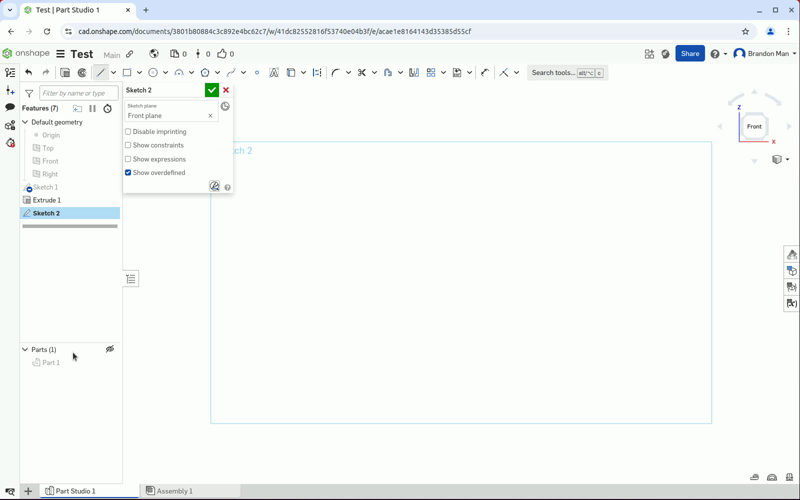
key_down(shift)
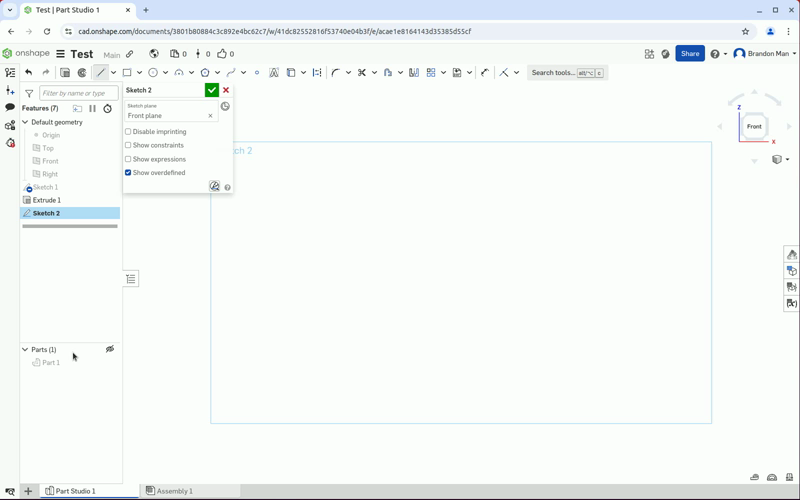
mouse_move(460, 282)
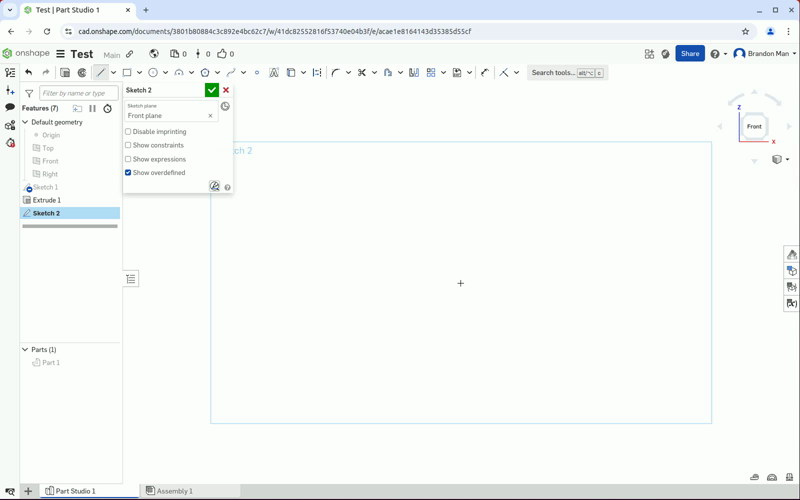
click(460, 282)
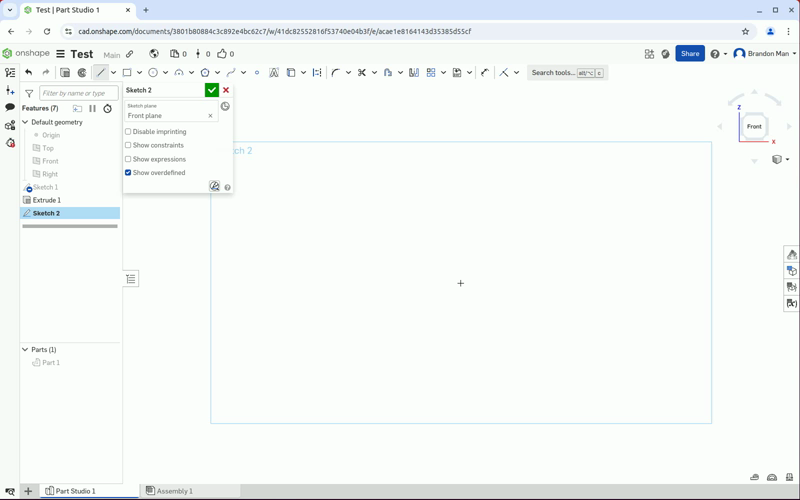
key_up(shift)
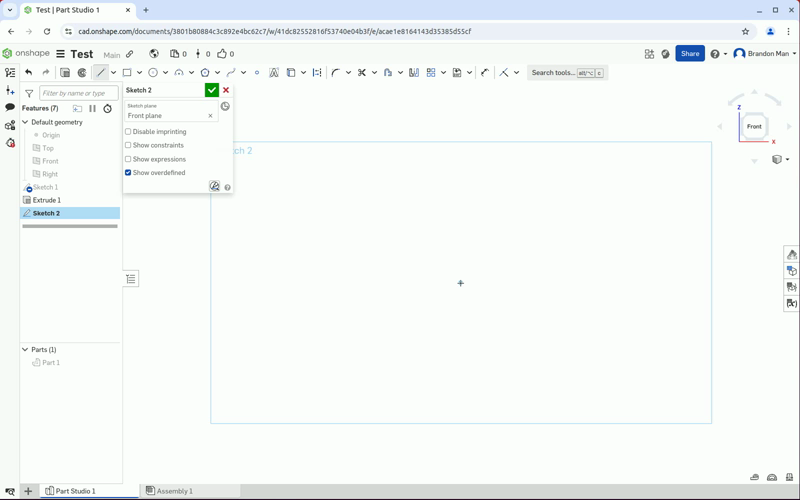
key_down(shift)
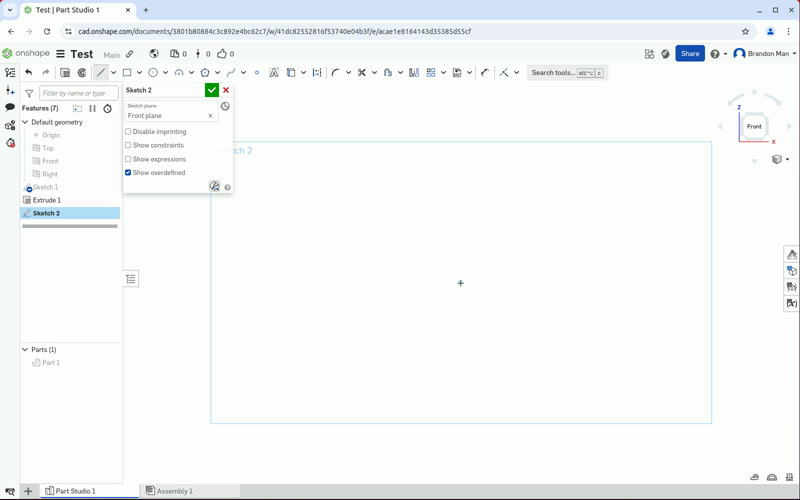
mouse_move(490, 282)
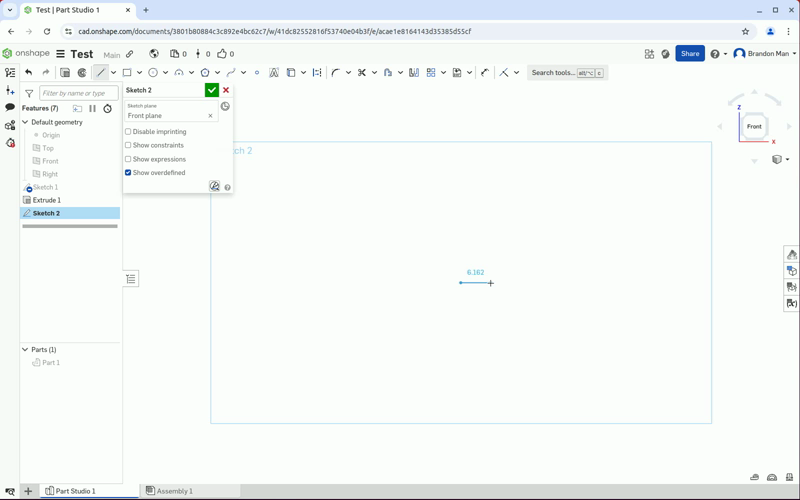
mouse_move(499, 282)
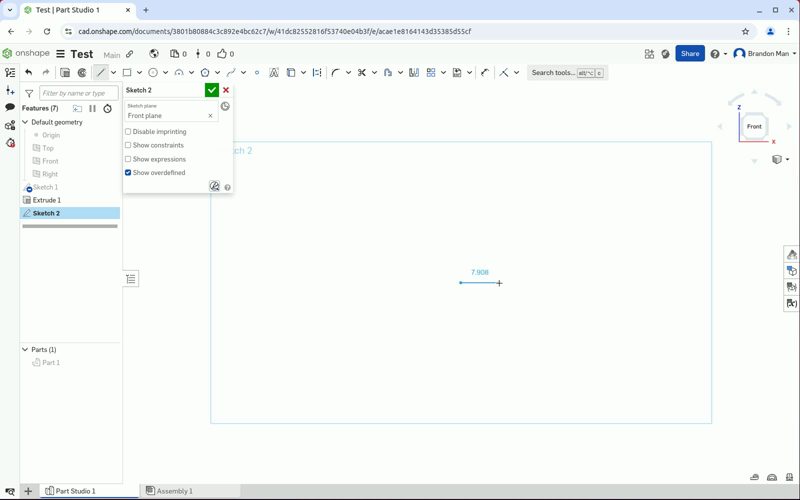
click(499, 282)
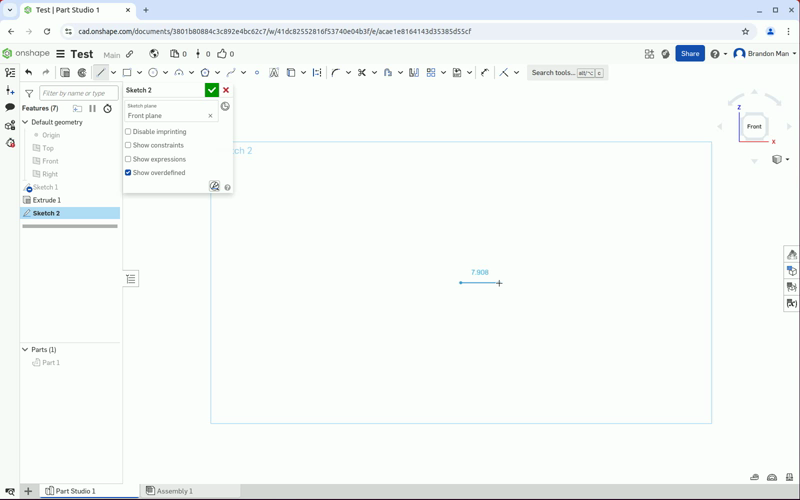
key_up(shift)
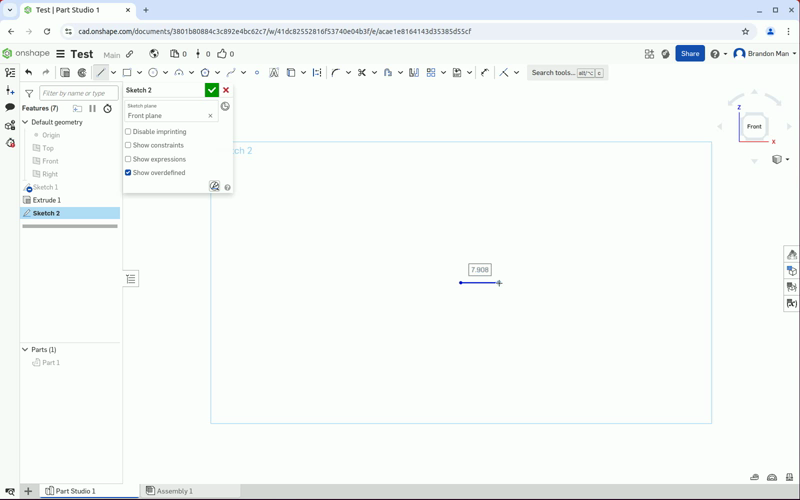
key_down(shift)
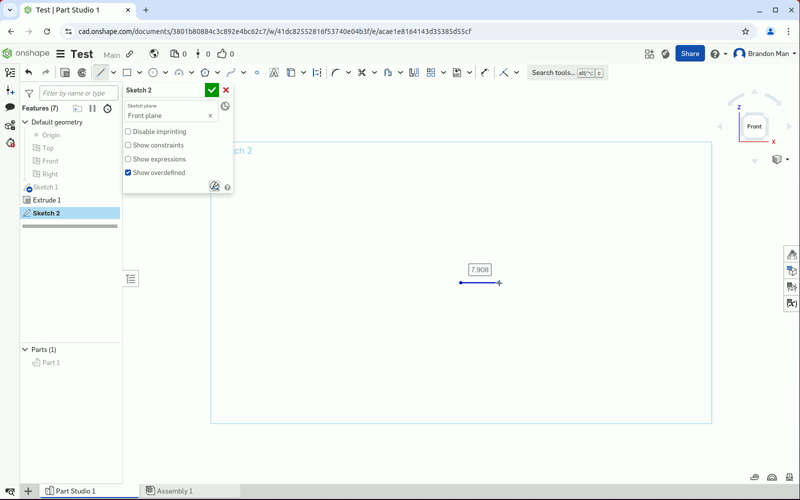
mouse_move(529, 282)
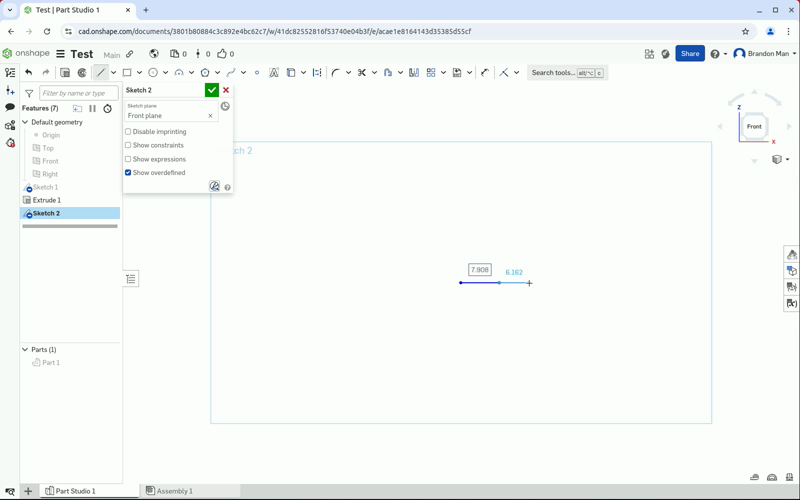
mouse_move(499, 263)
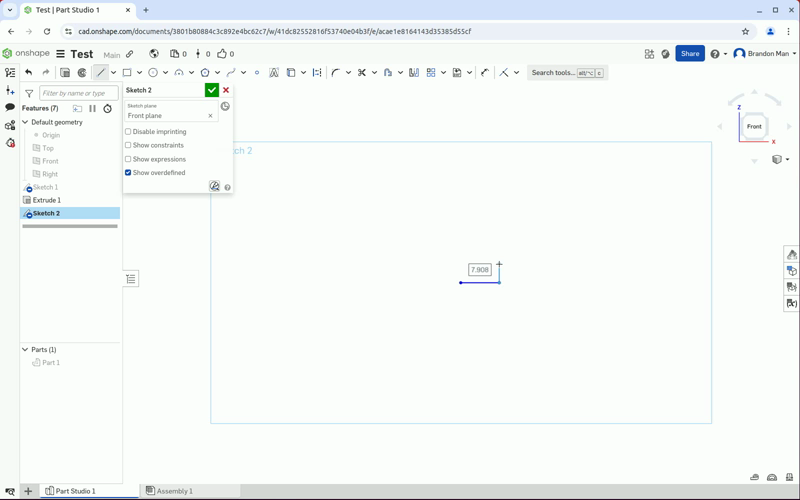
click(499, 263)
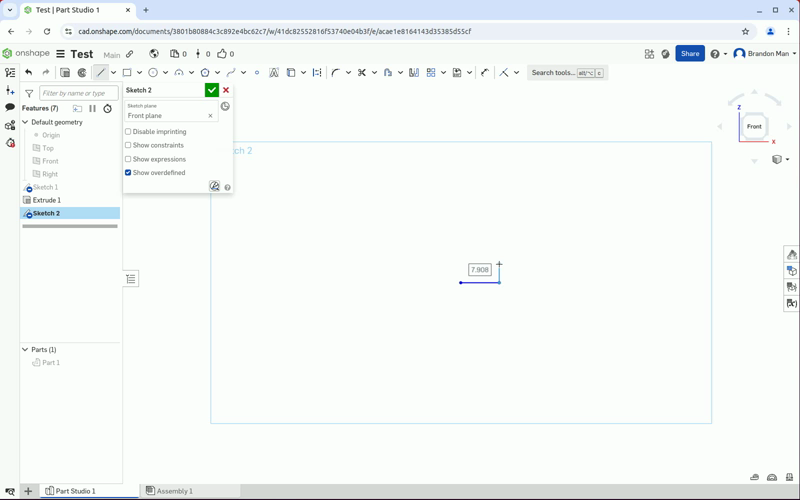
key_up(shift)
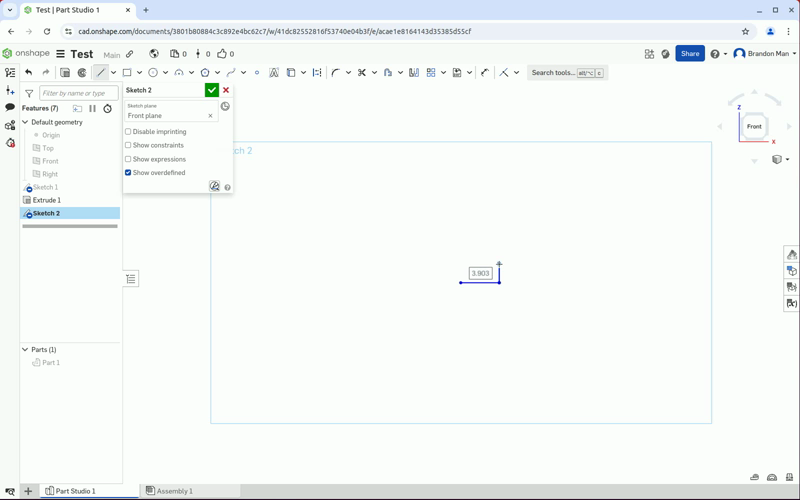
key_down(shift)
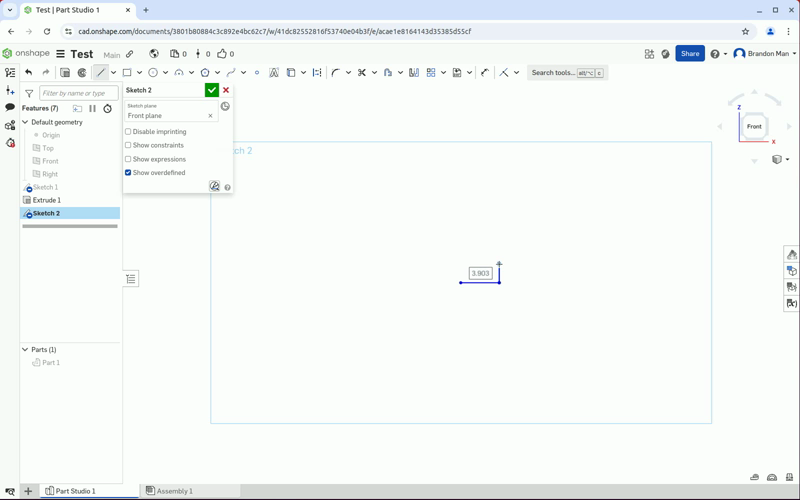
mouse_move(529, 263)
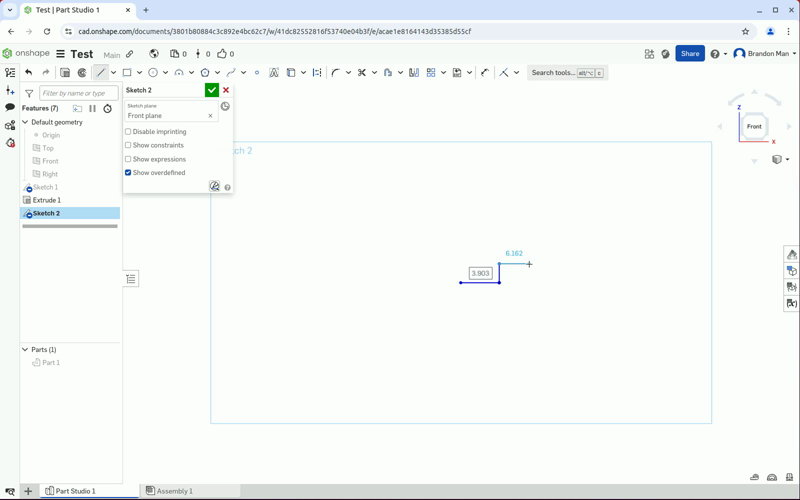
mouse_move(460, 263)
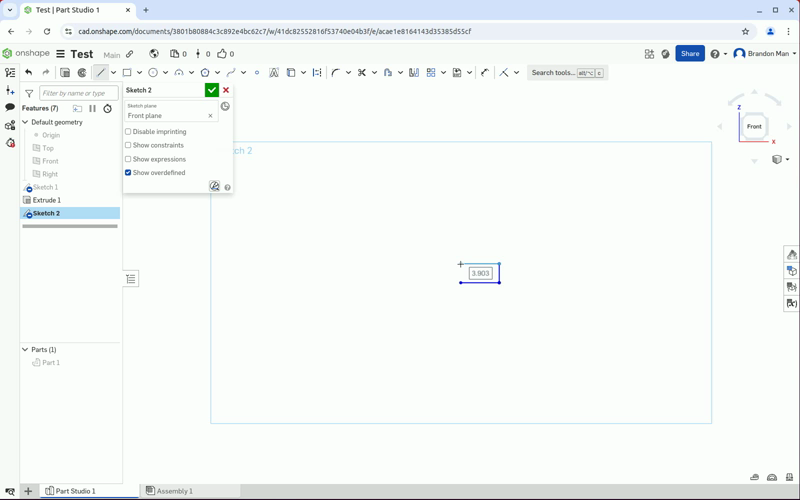
click(460, 263)
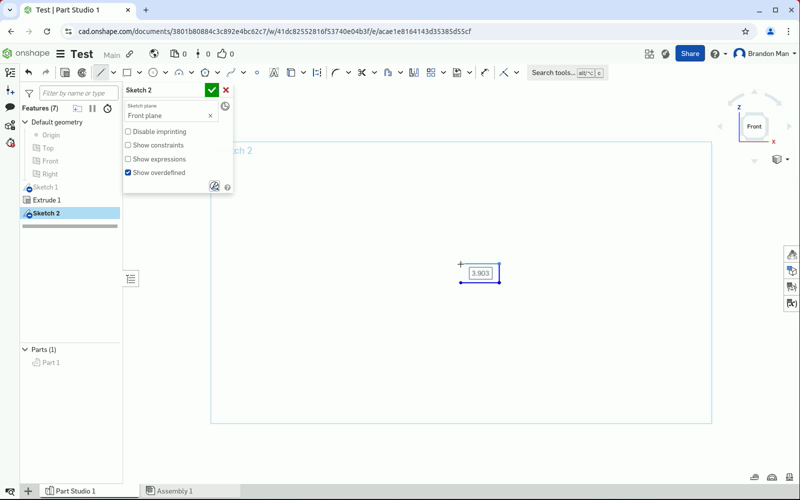
key_up(shift)
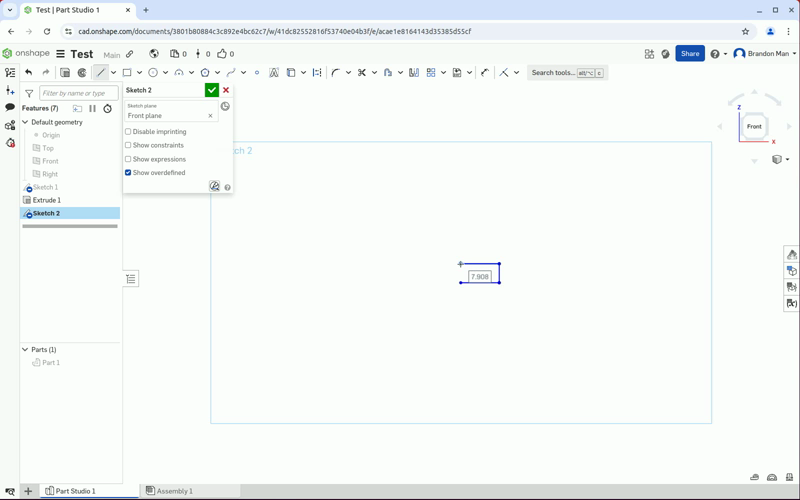
mouse_move(490, 263)
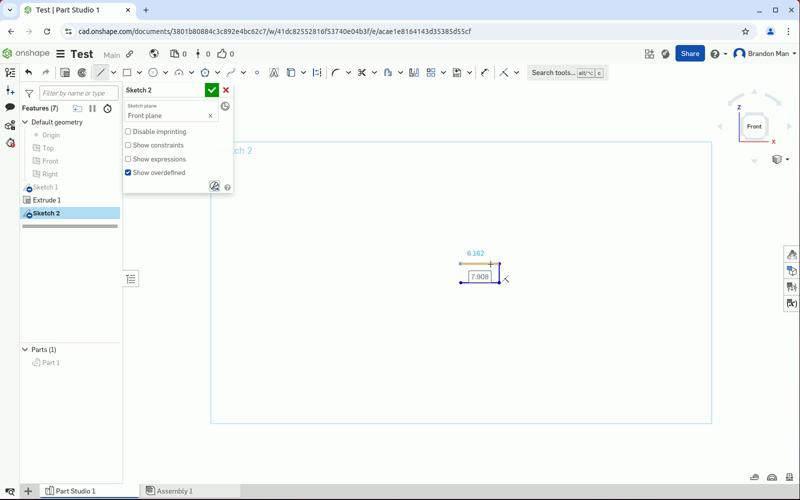
key_down(shift)
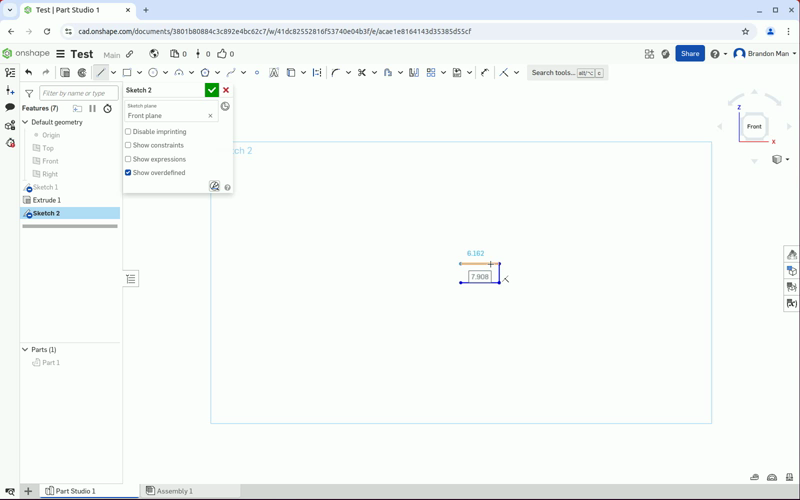
mouse_move(460, 282)
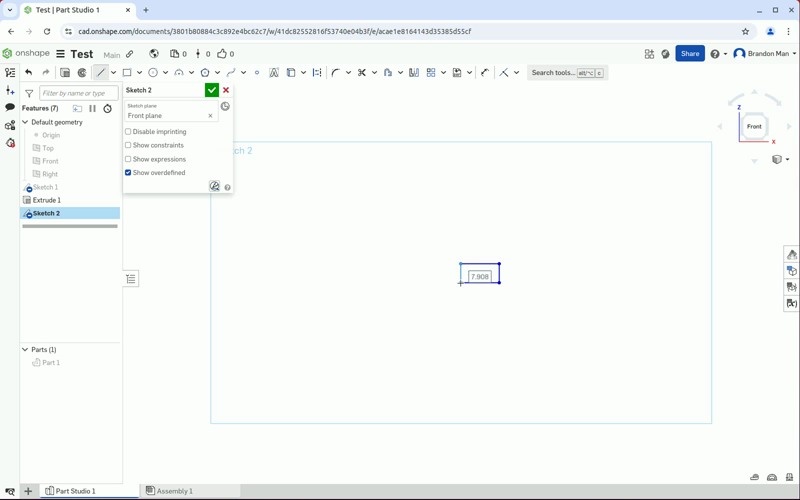
key_up(shift)
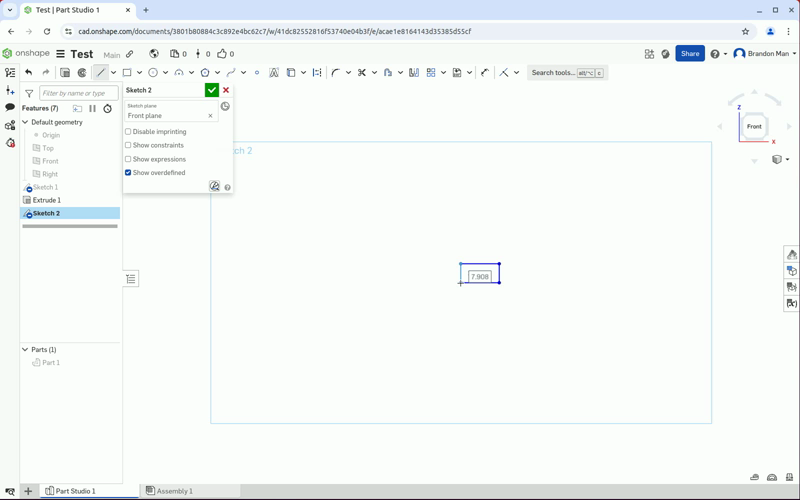
click(460, 282)
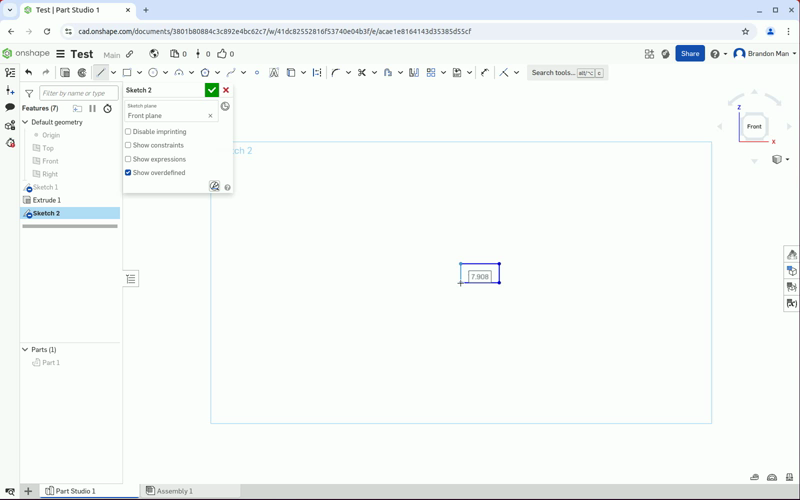
key(esc)
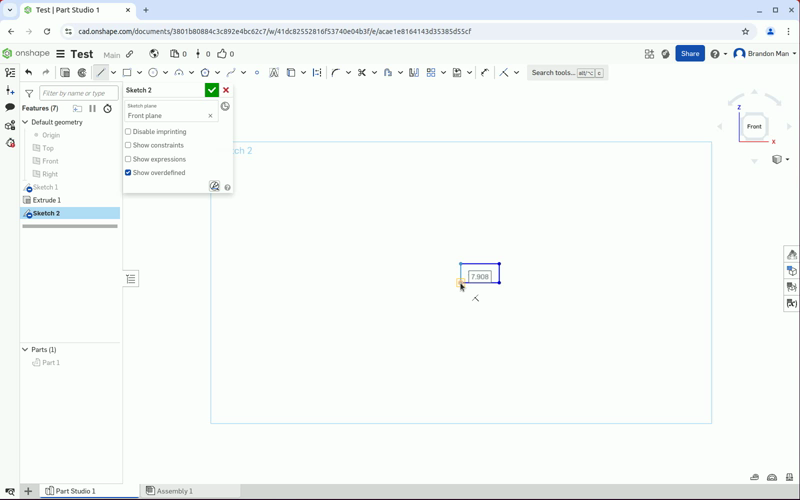
mouse_move(475, 271)
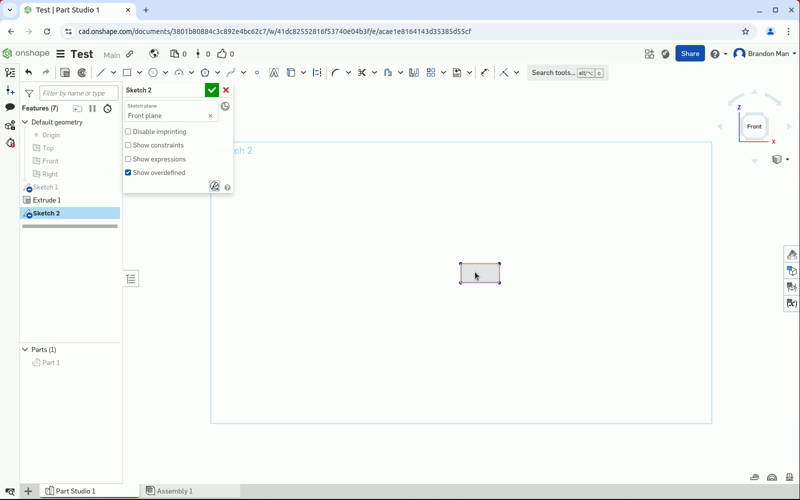
scroll(6)
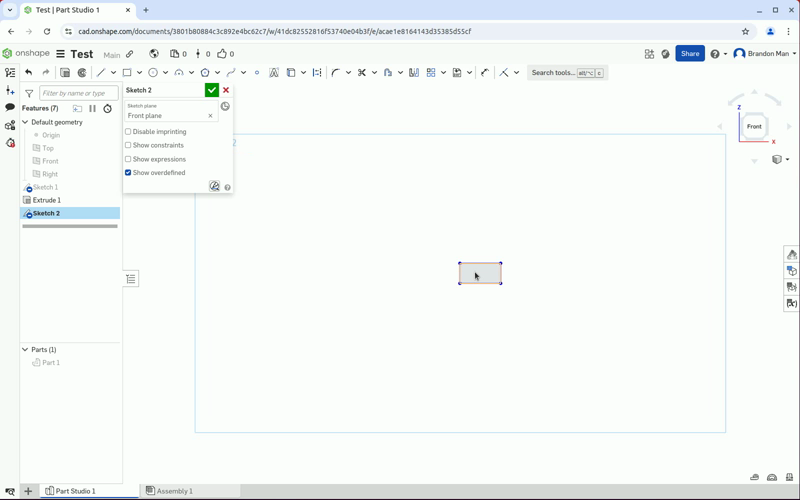
scroll(6)
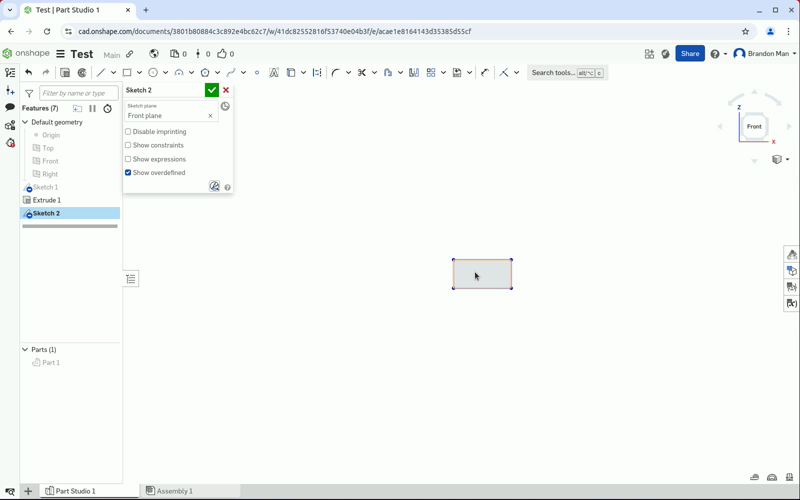
scroll(6)
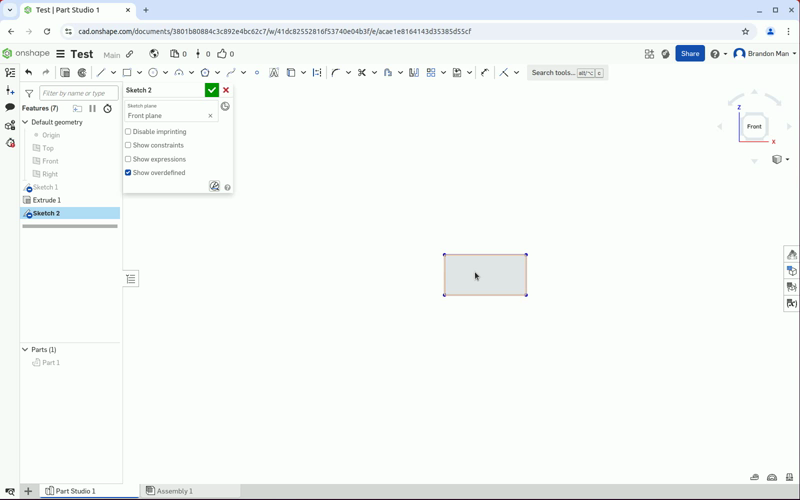
scroll(6)
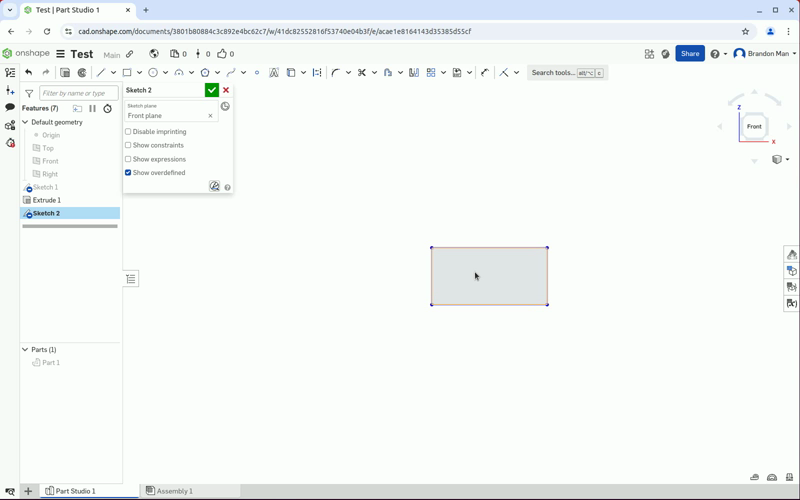
scroll(6)
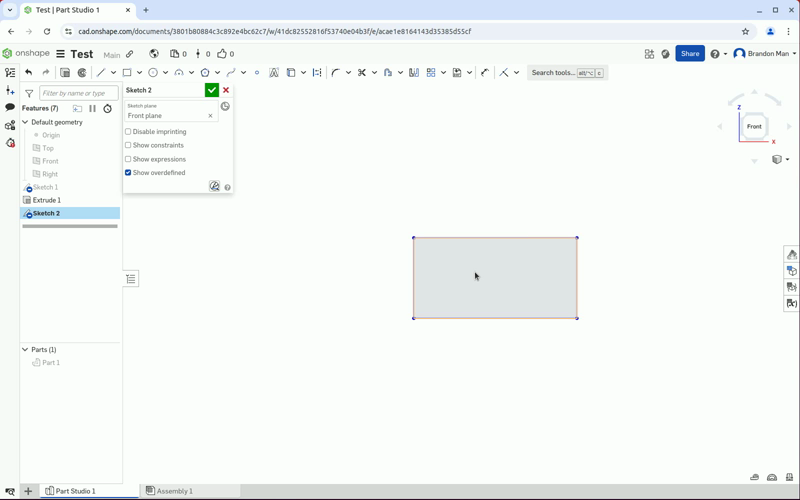
scroll(6)
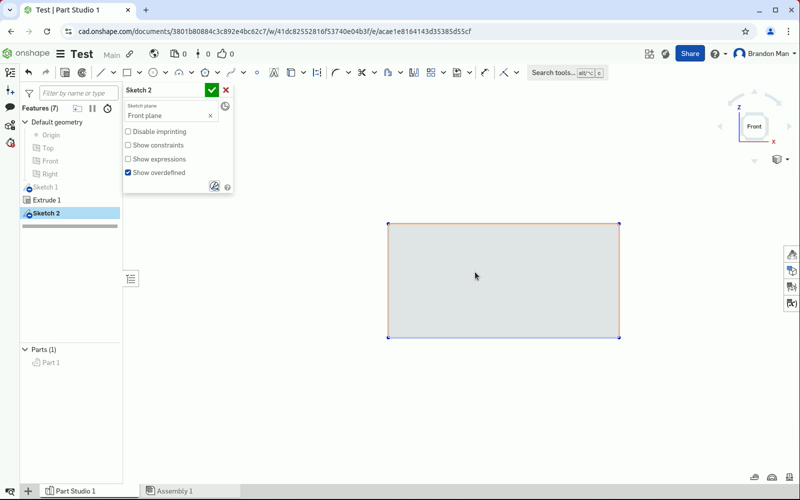
scroll(6)
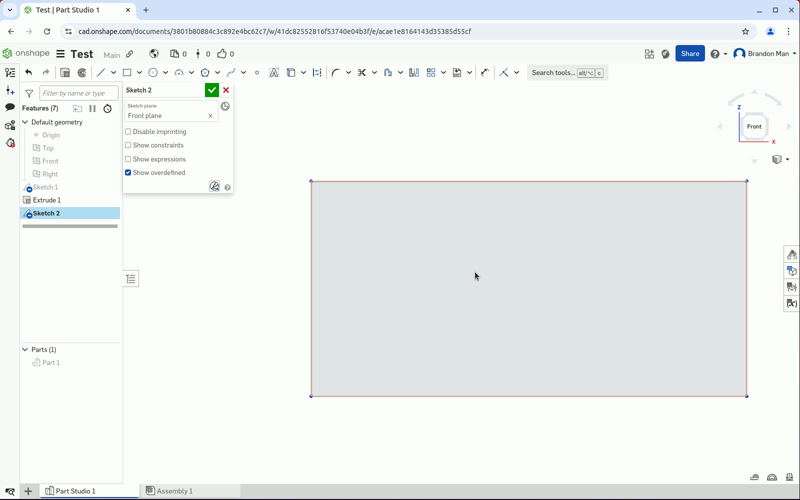
click(475, 271)
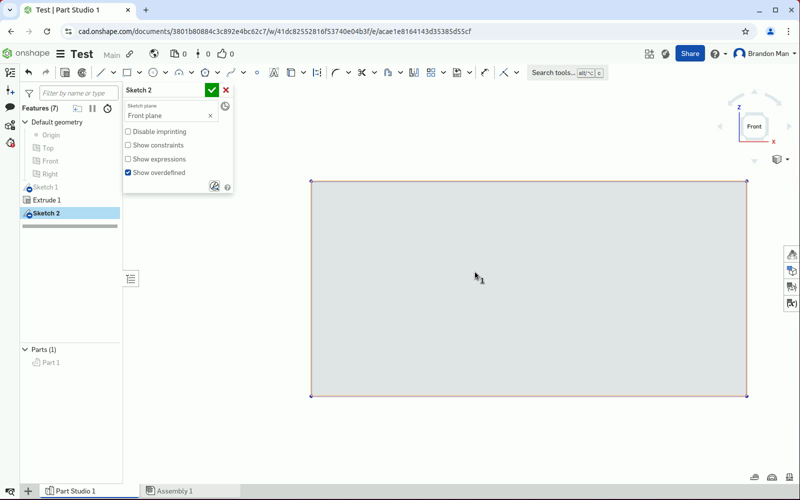
scroll(-6)
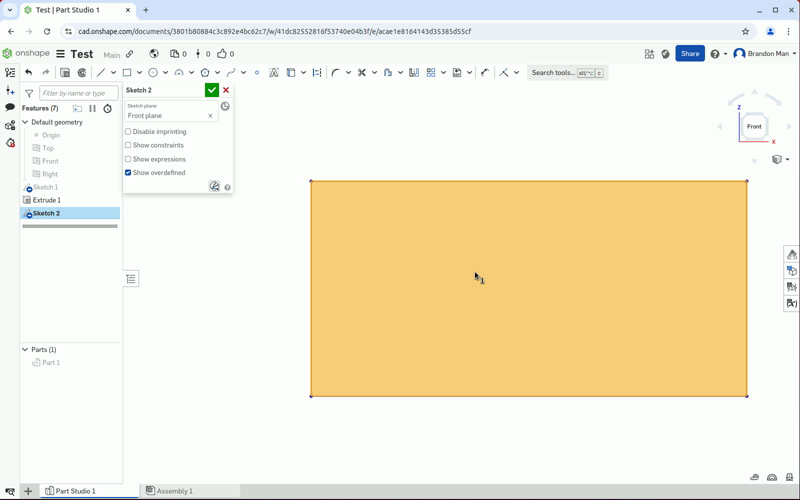
scroll(-6)
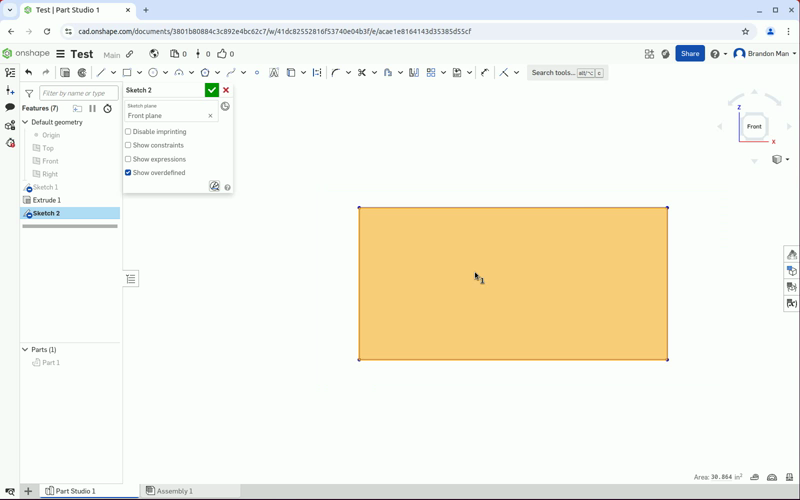
scroll(-6)
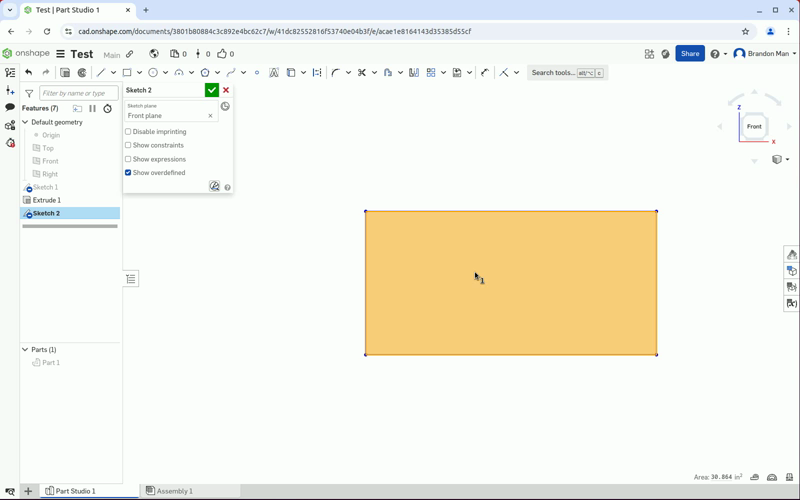
scroll(-6)
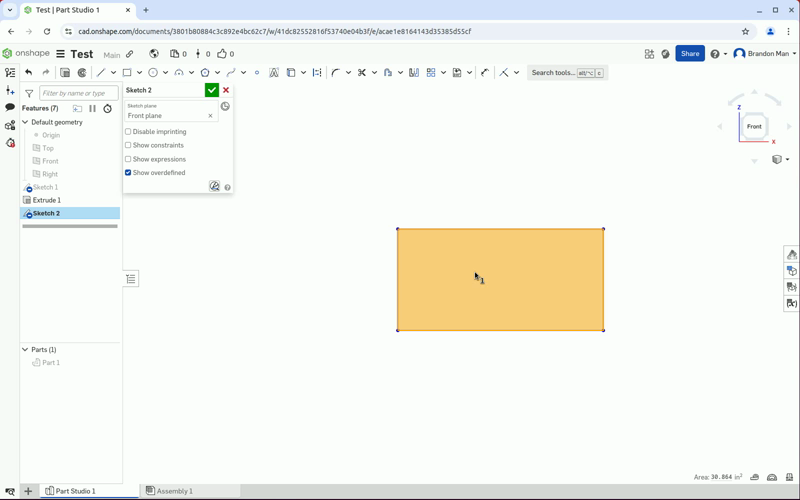
scroll(-6)
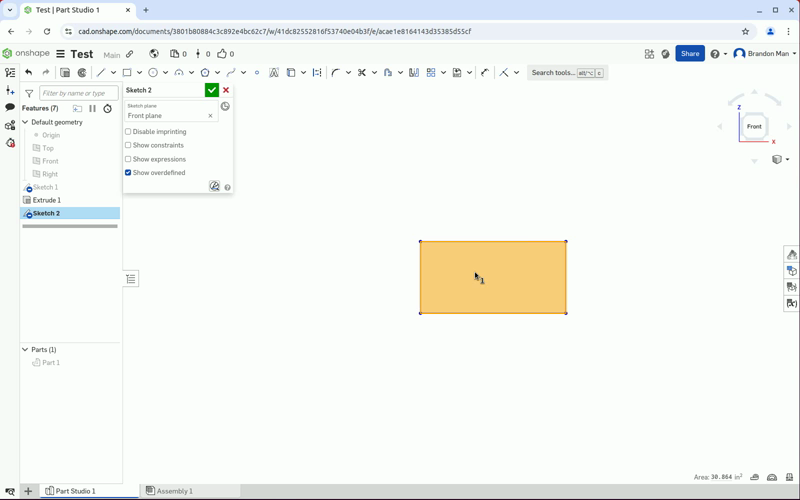
scroll(-6)
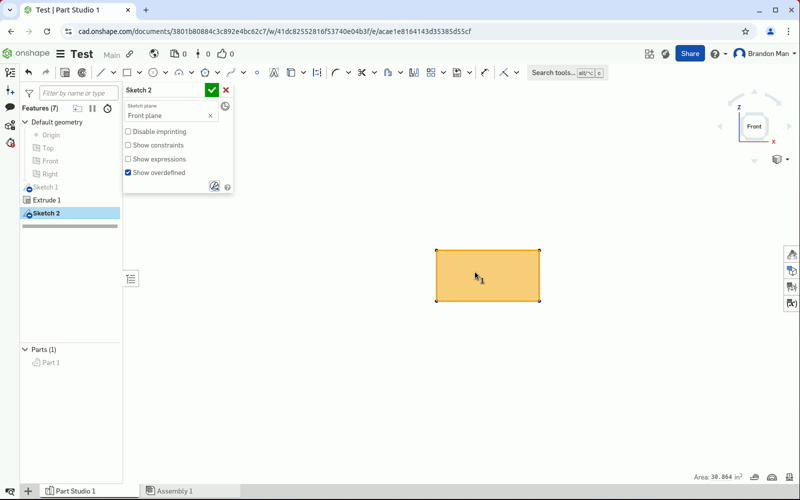
scroll(-6)
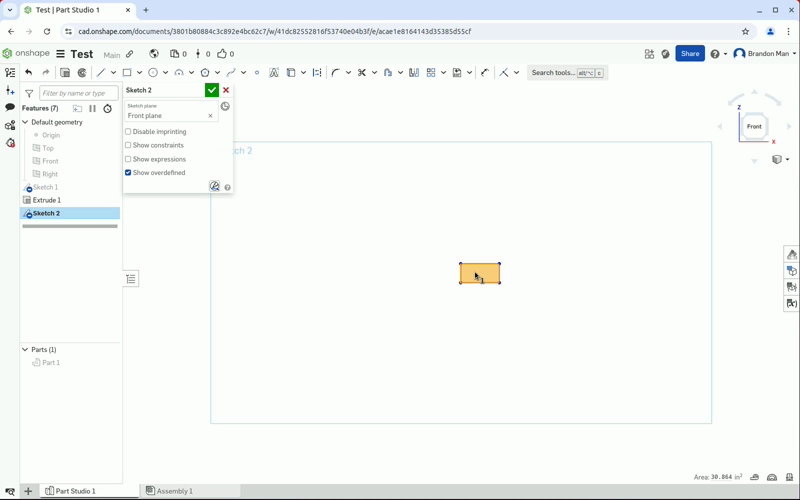
mouse_move(73, 352)
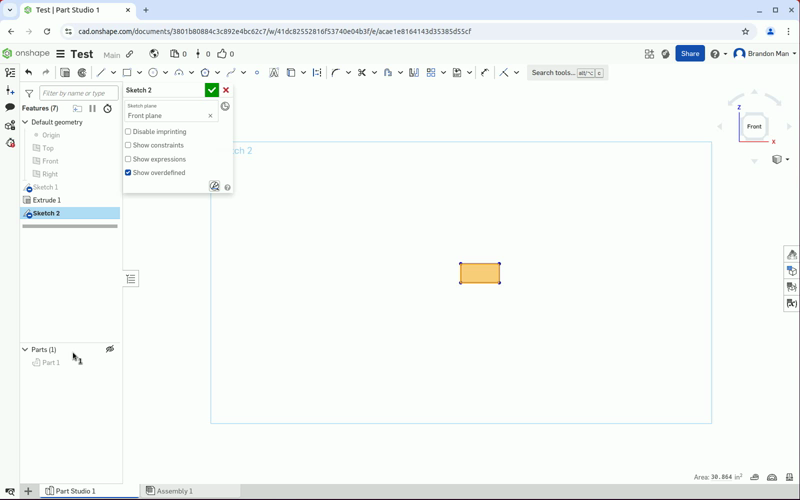
key(shift+y)
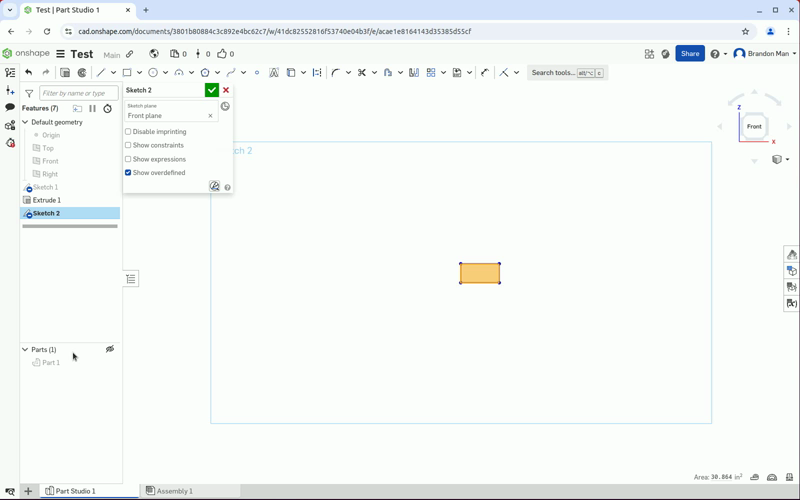
key(shift+e)
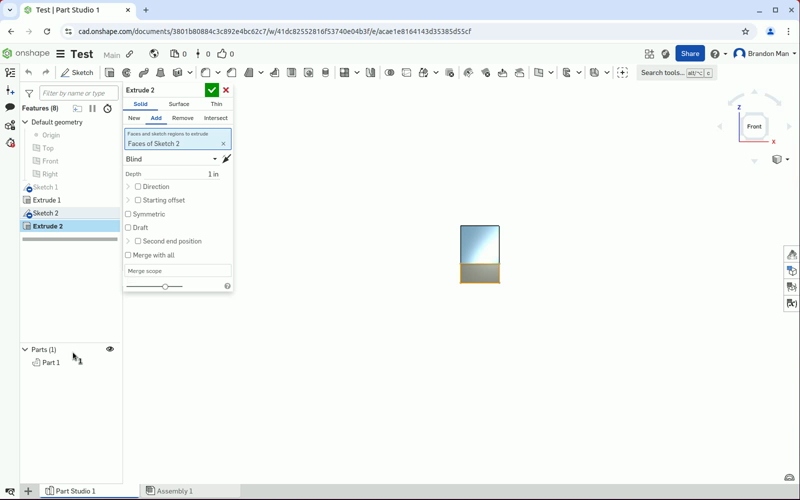
mouse_move(143, 106)
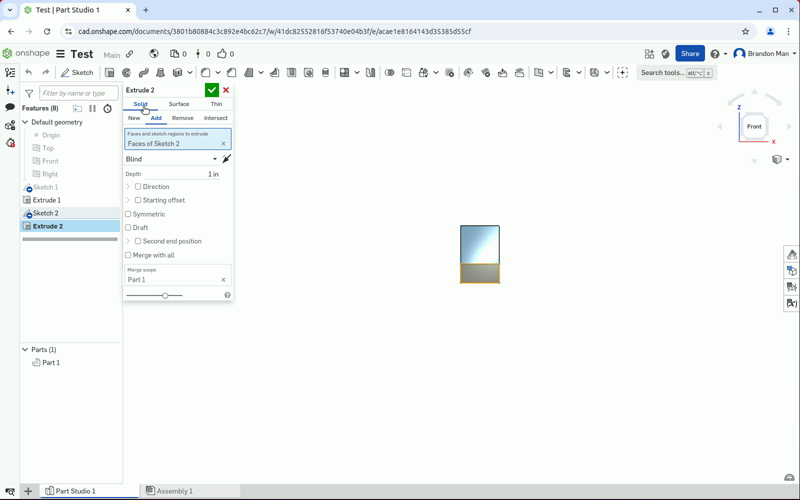
click(143, 106)
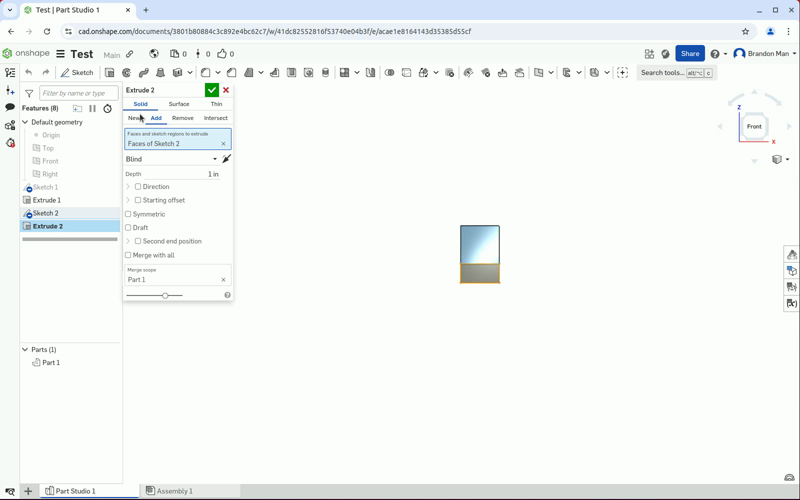
mouse_move(137, 120)
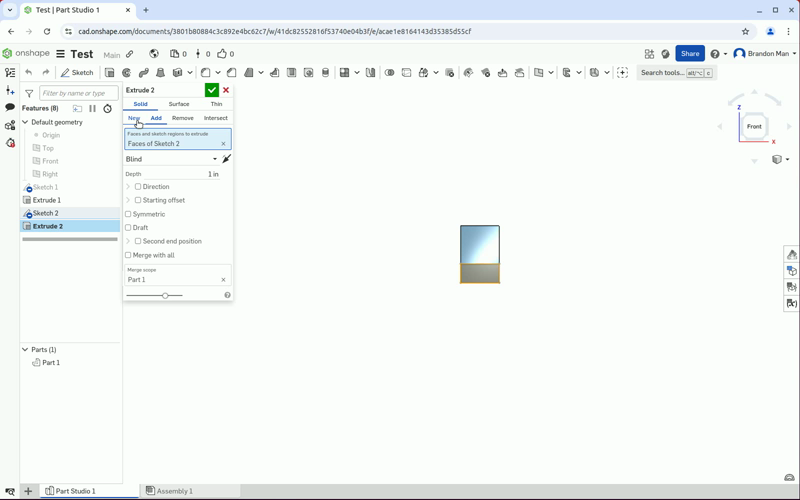
click(137, 120)
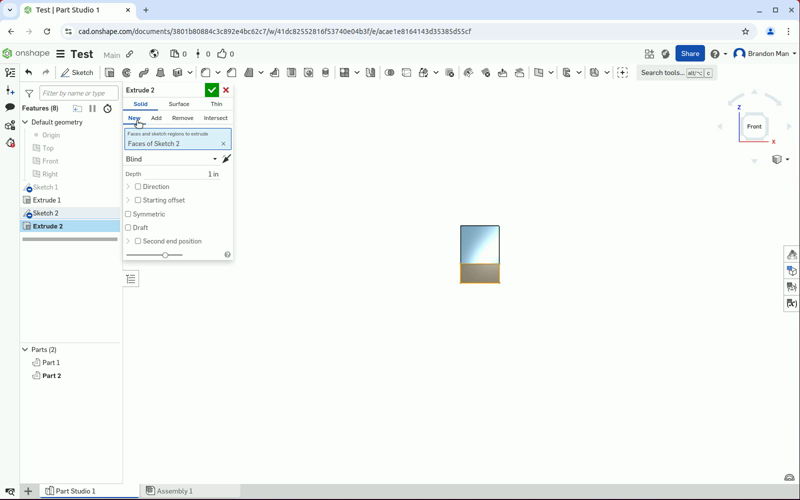
key(tab, 4)
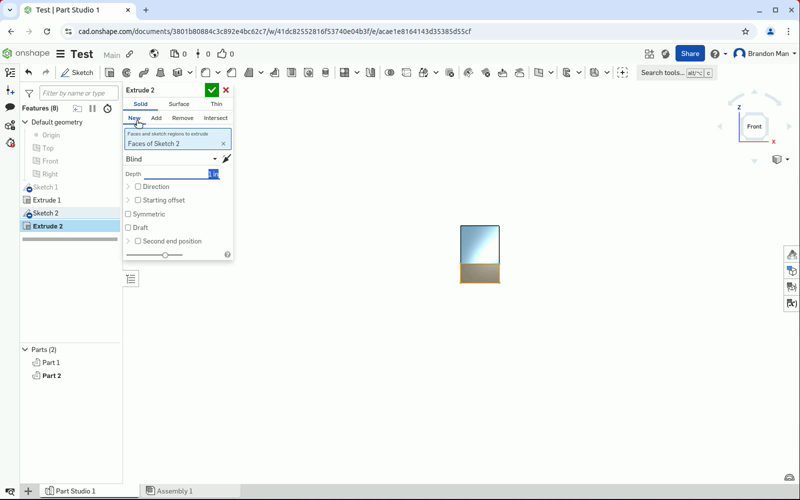
text(7.703)
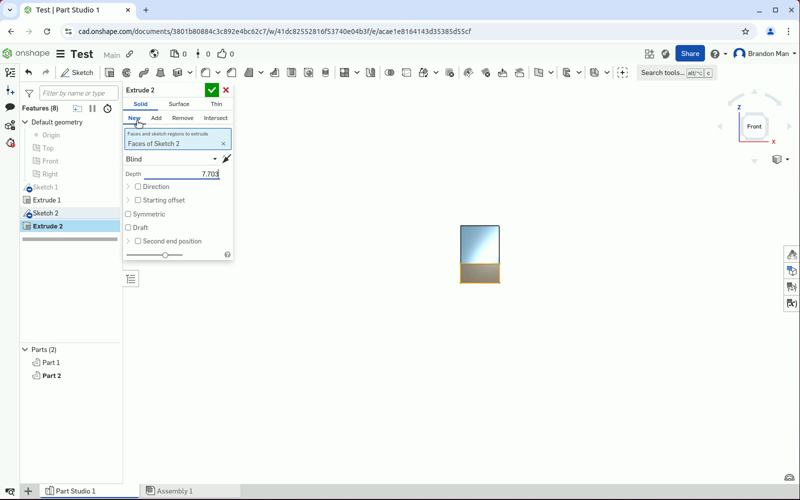
key(enter)
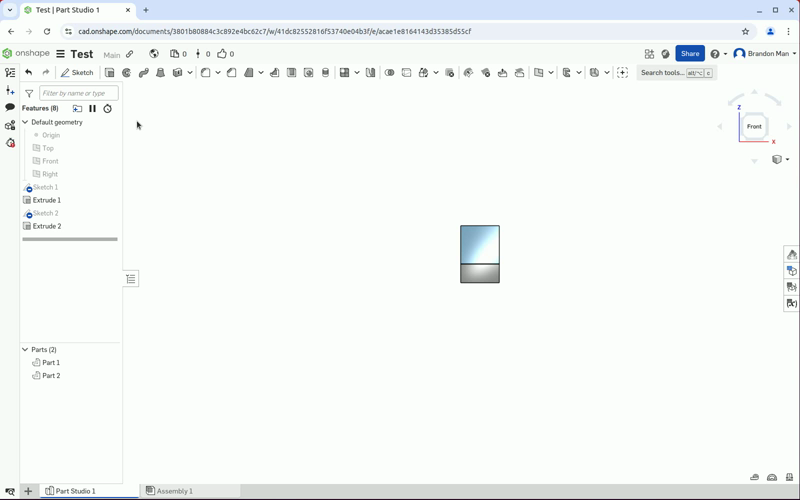
key(shift+h)
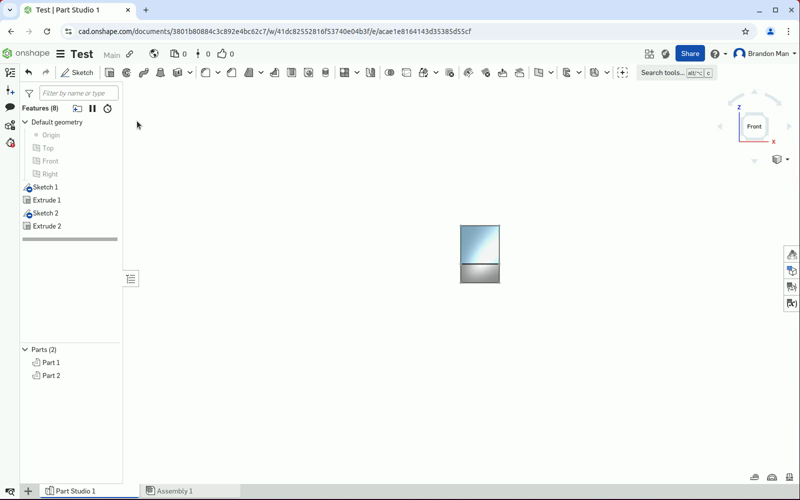
key(shift+h)
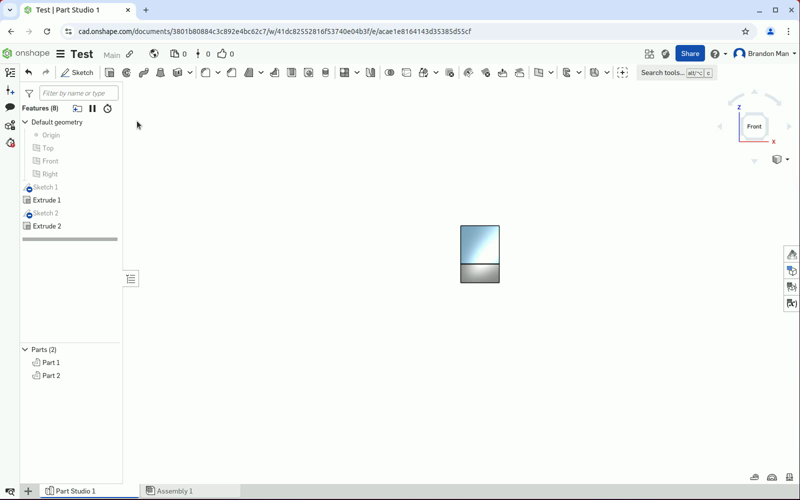
mouse_move(73, 189)
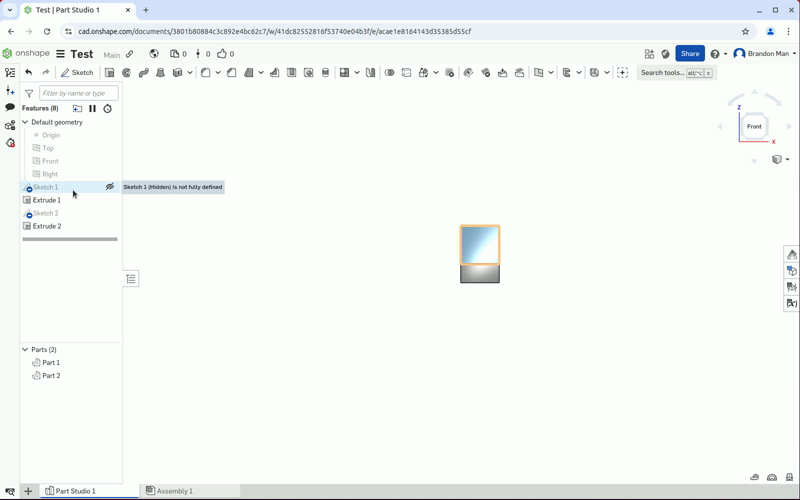
click(73, 189)
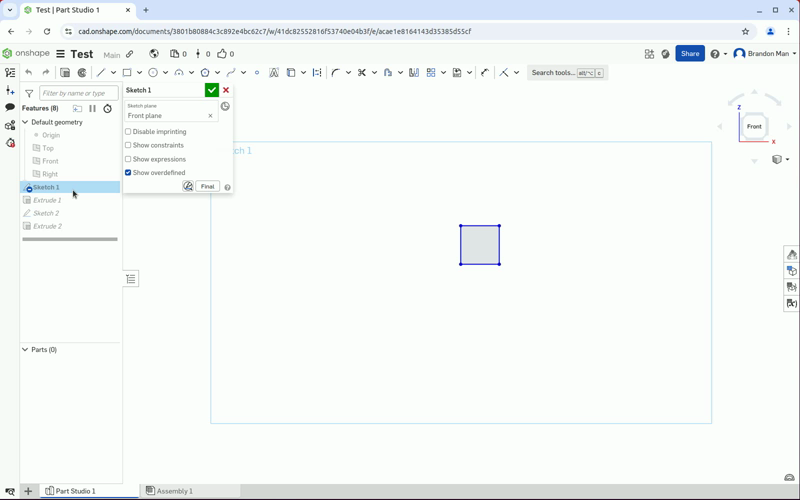
mouse_move(229, 92)
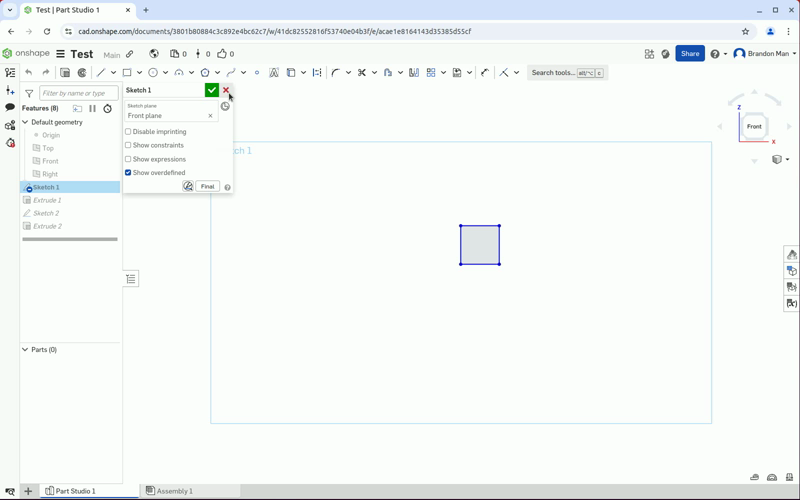
click(229, 92)
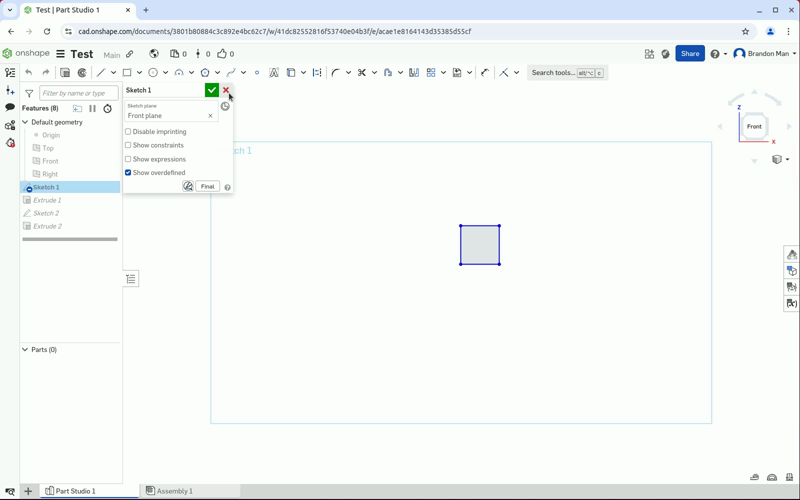
key(shift+s)
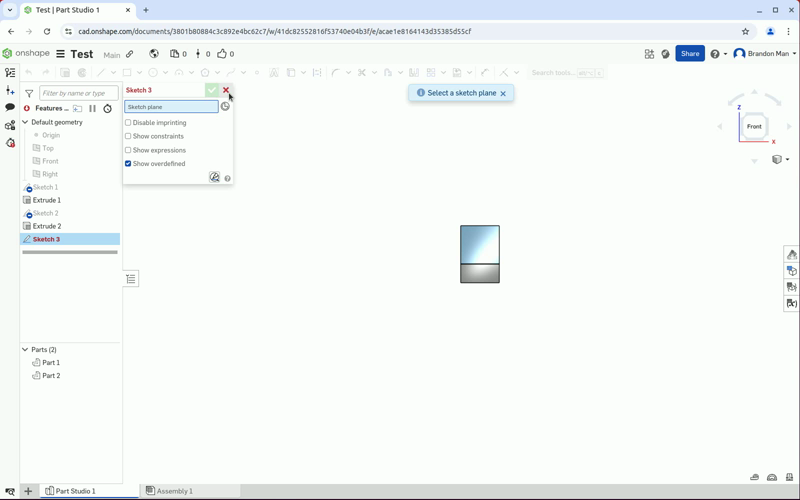
mouse_move(73, 163)
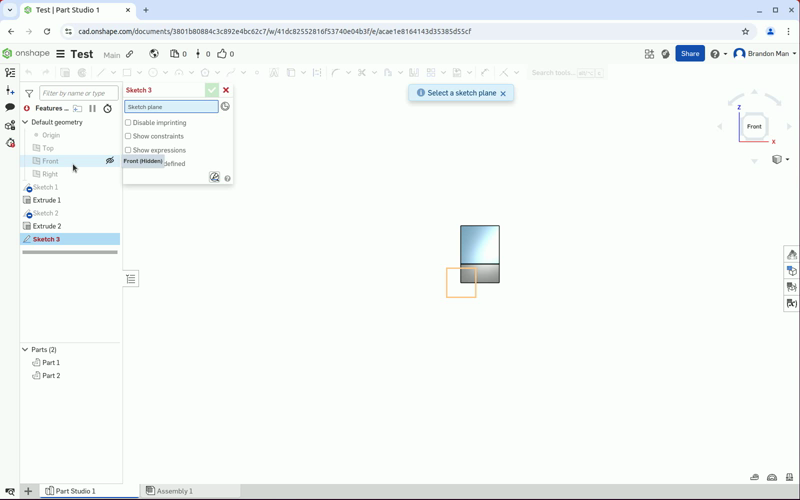
click(73, 163)
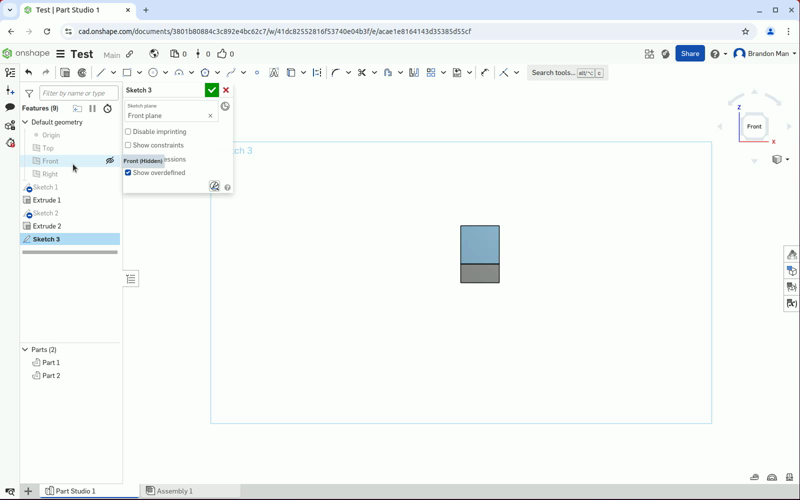
mouse_move(73, 352)
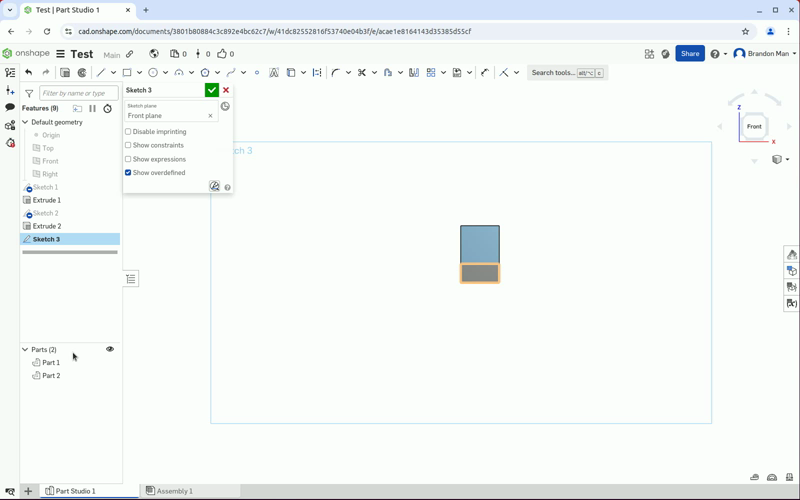
key(y)
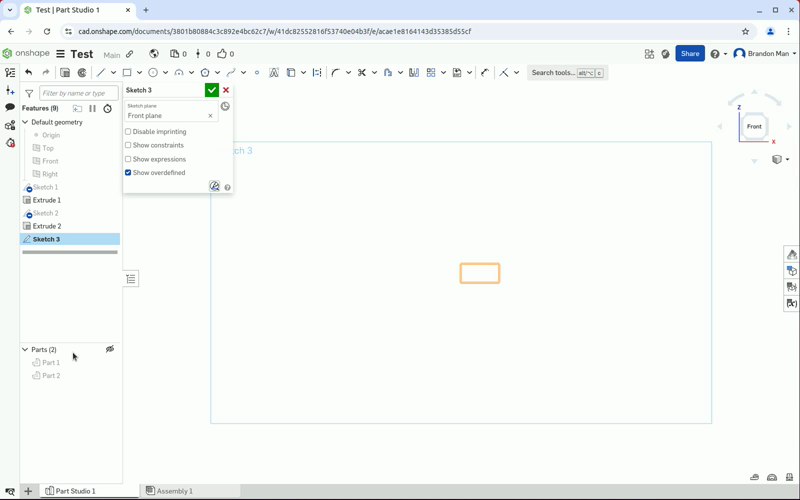
key(l)
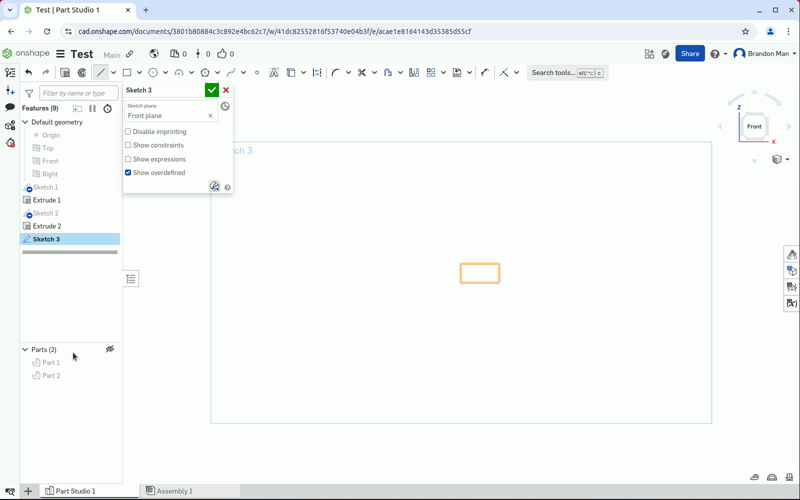
key_down(shift)
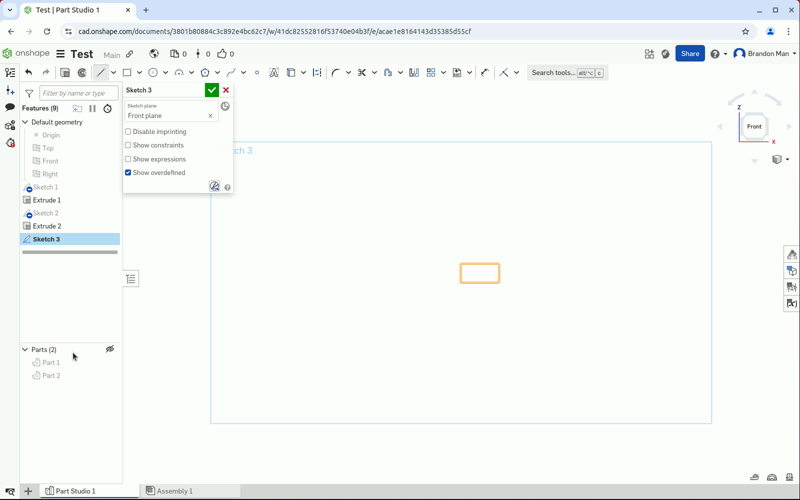
mouse_move(498, 282)
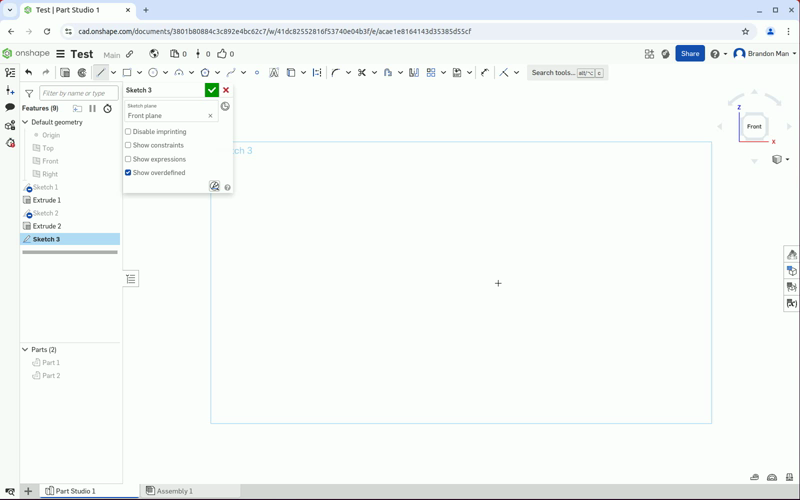
click(498, 282)
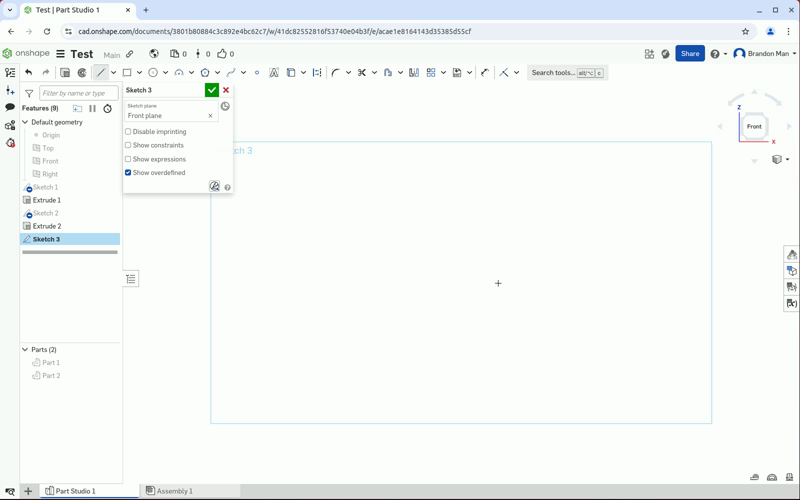
key_up(shift)
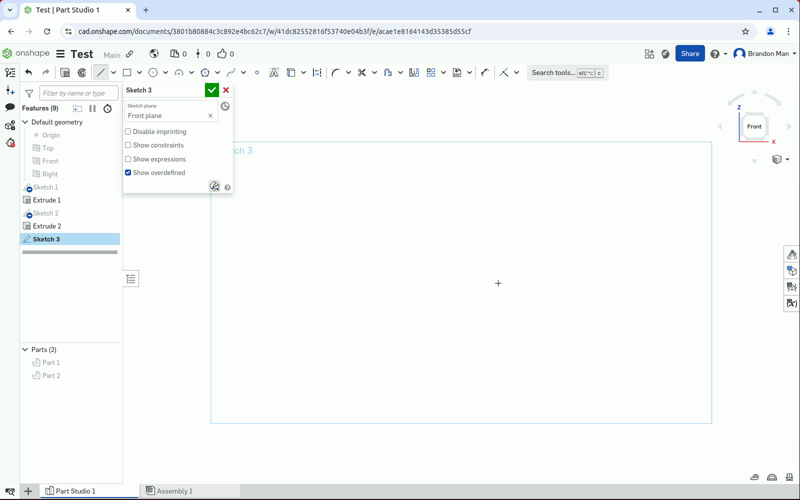
key_down(shift)
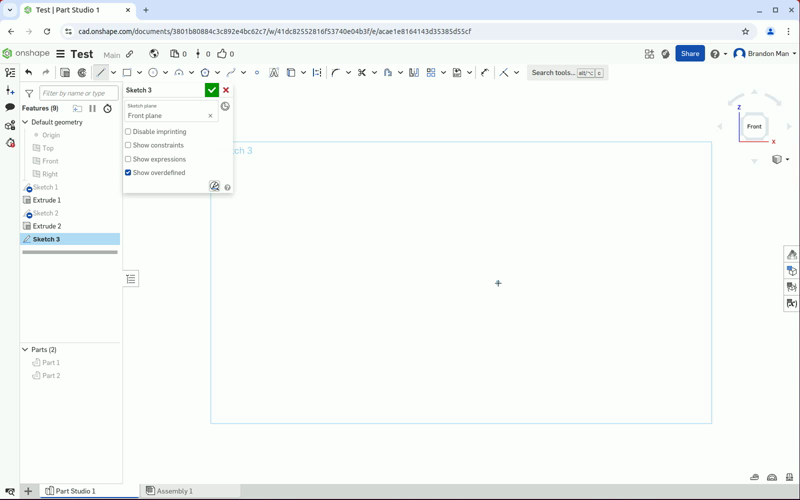
mouse_move(573, 282)
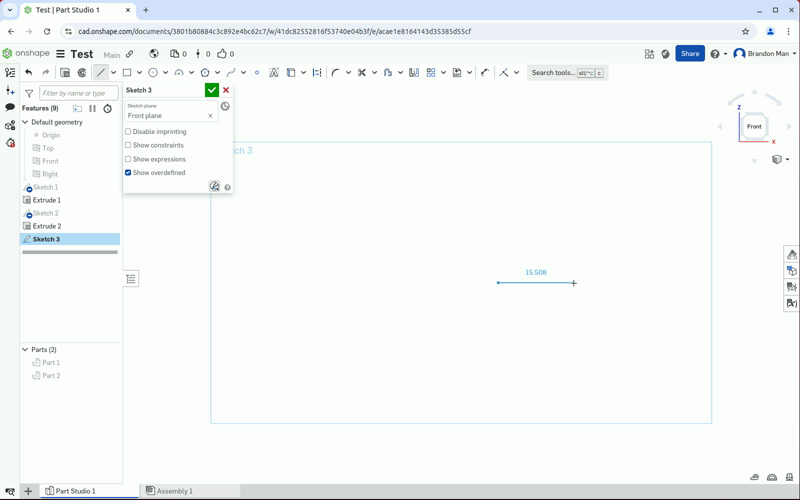
click(573, 282)
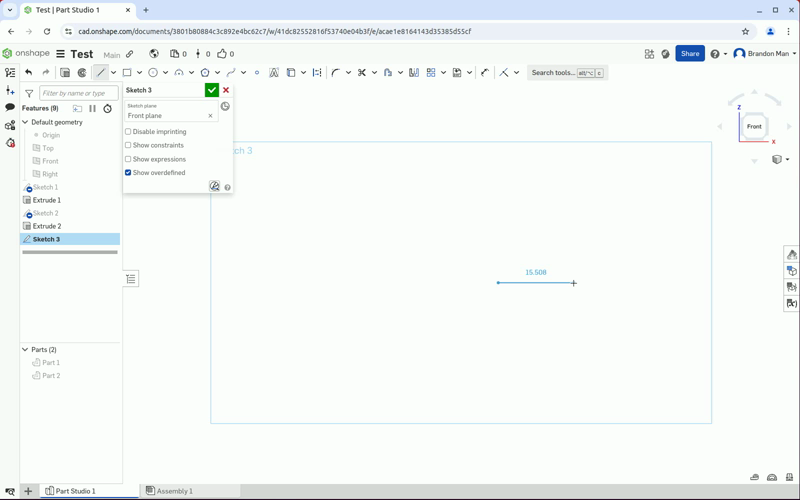
key_up(shift)
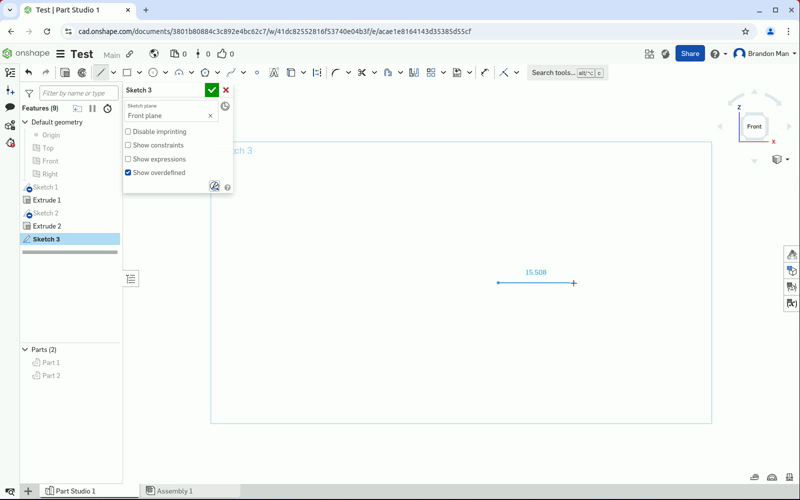
key_down(shift)
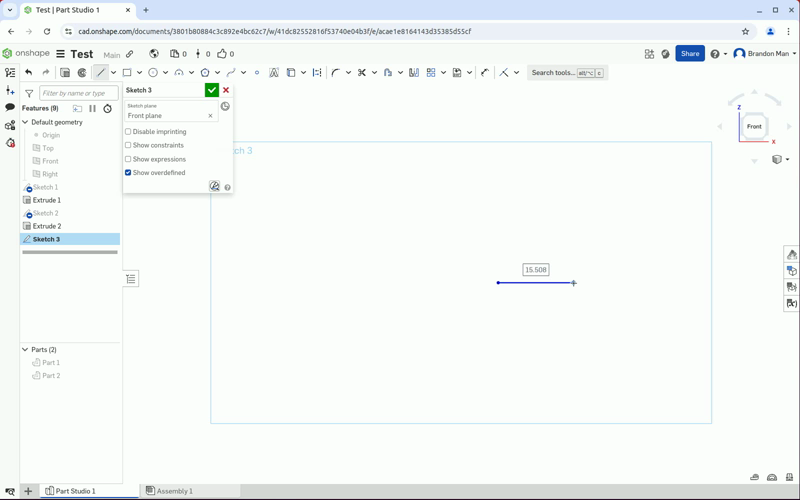
mouse_move(589, 282)
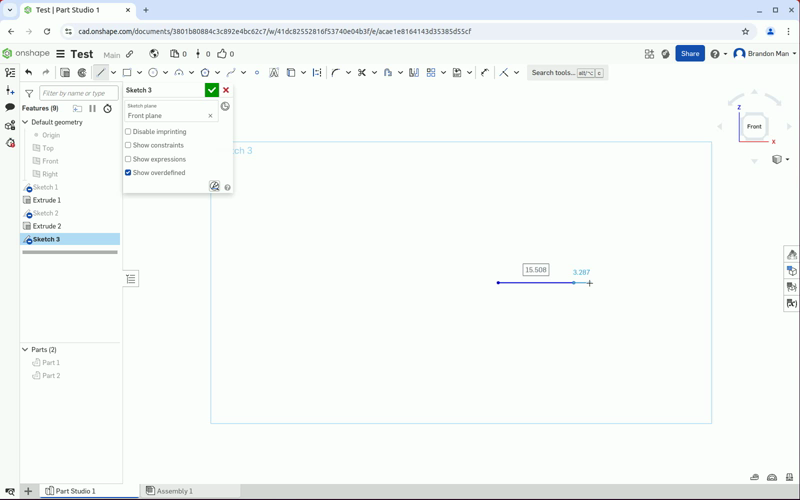
mouse_move(573, 264)
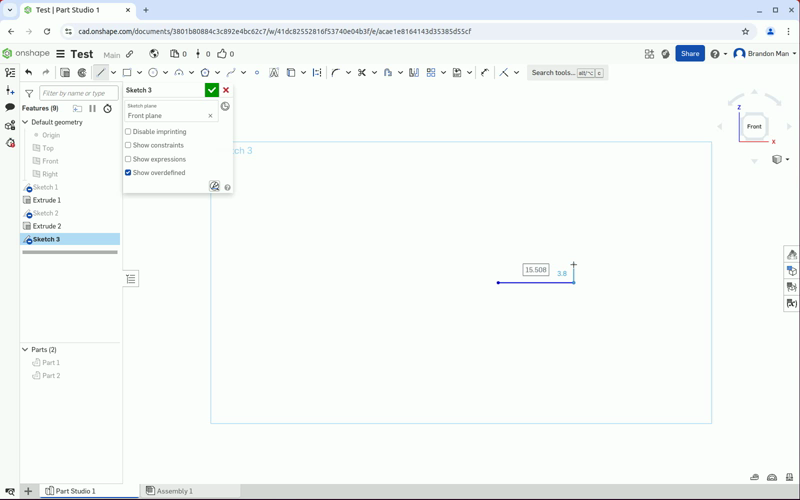
click(573, 264)
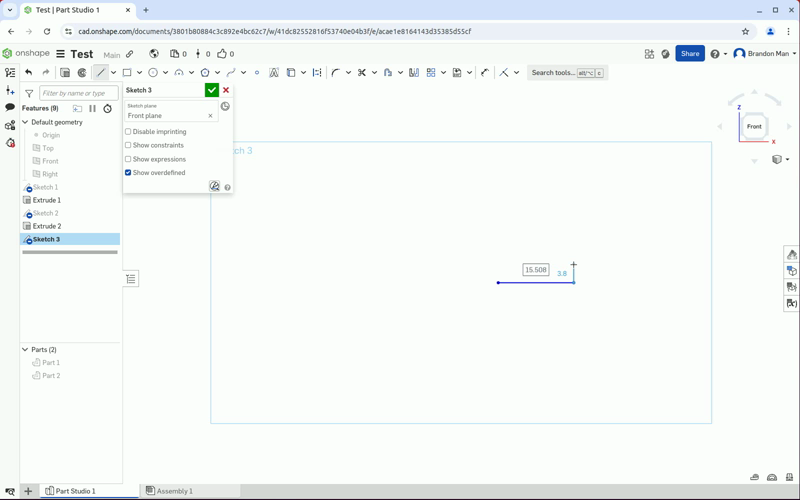
key_up(shift)
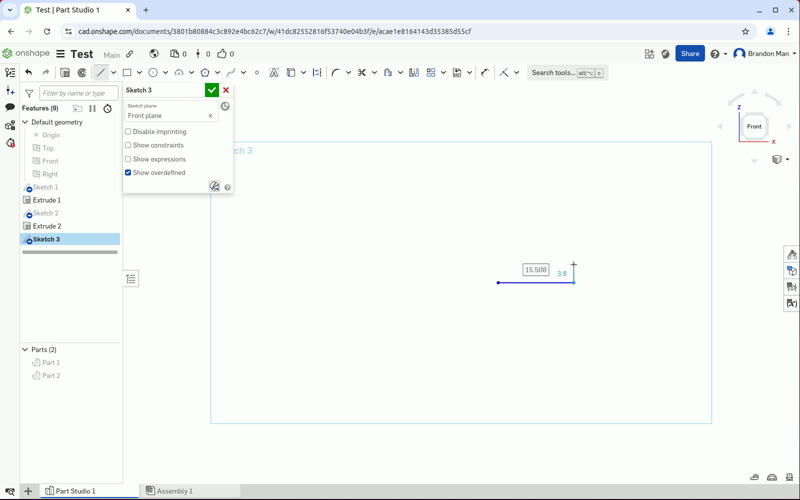
key_down(shift)
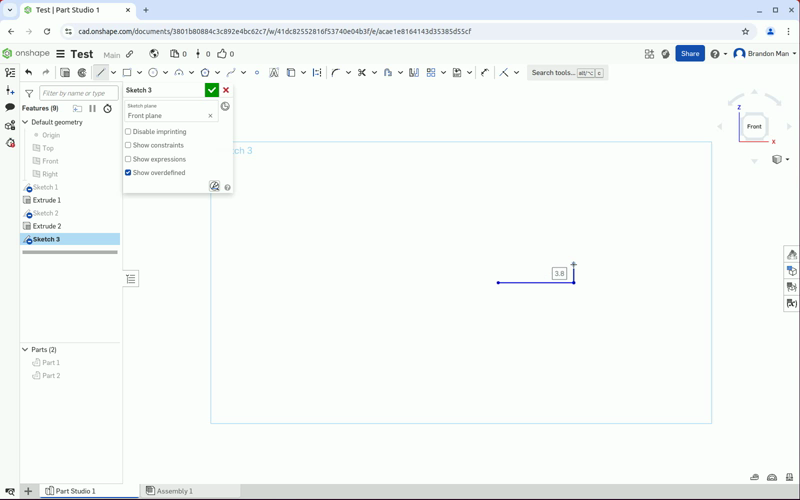
mouse_move(498, 264)
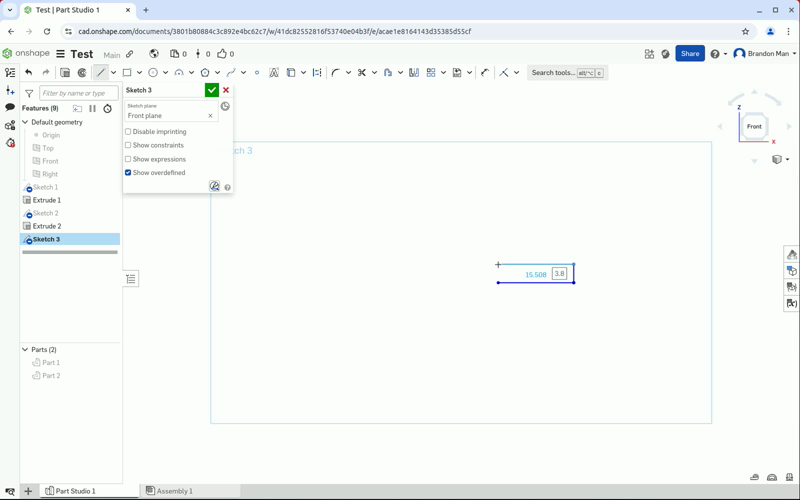
click(498, 264)
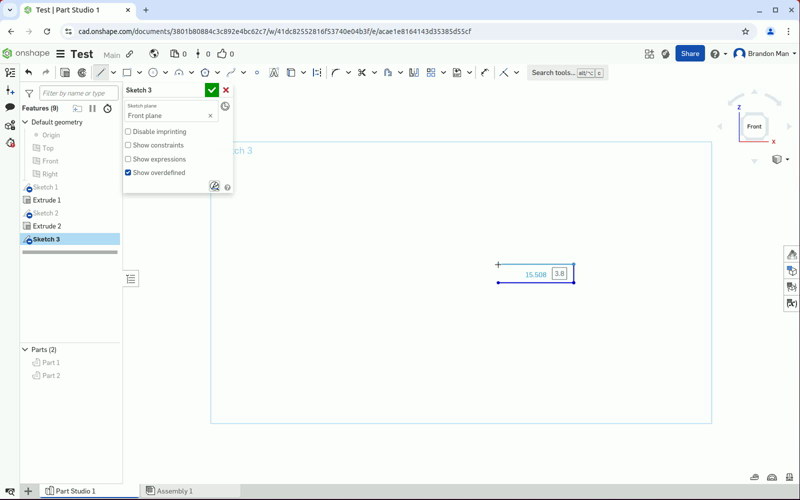
key_up(shift)
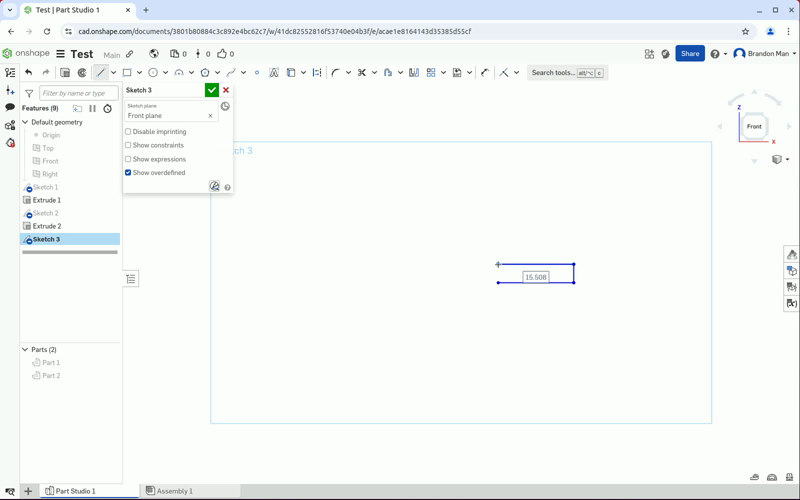
mouse_move(528, 264)
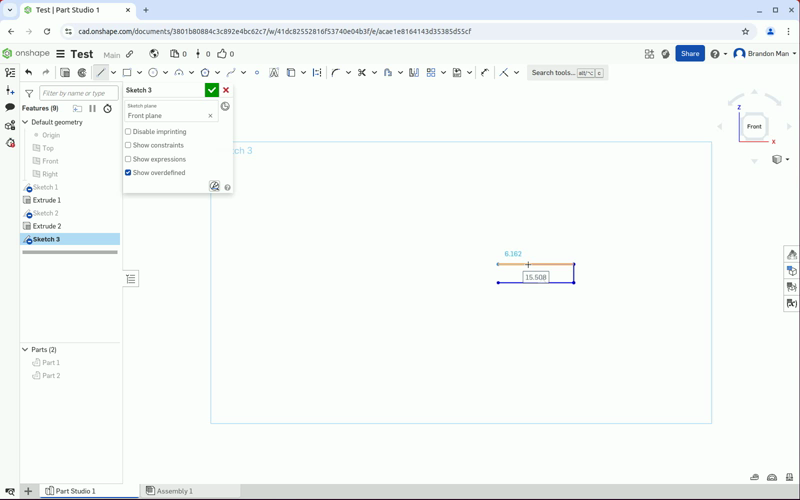
key_down(shift)
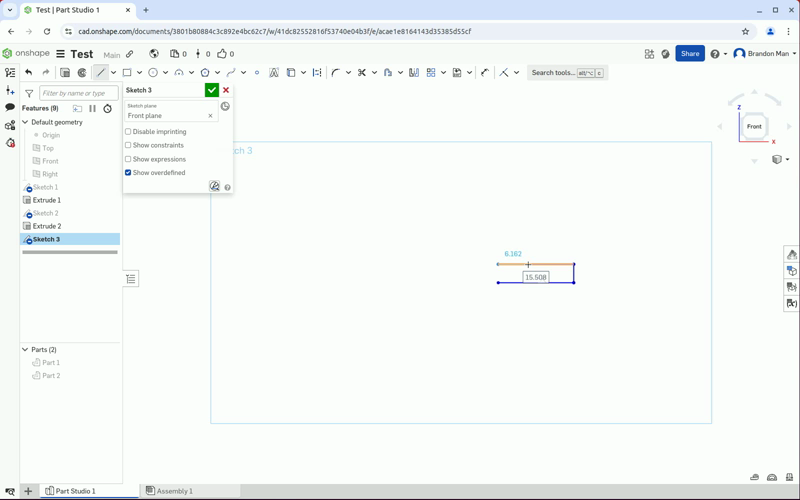
mouse_move(498, 282)
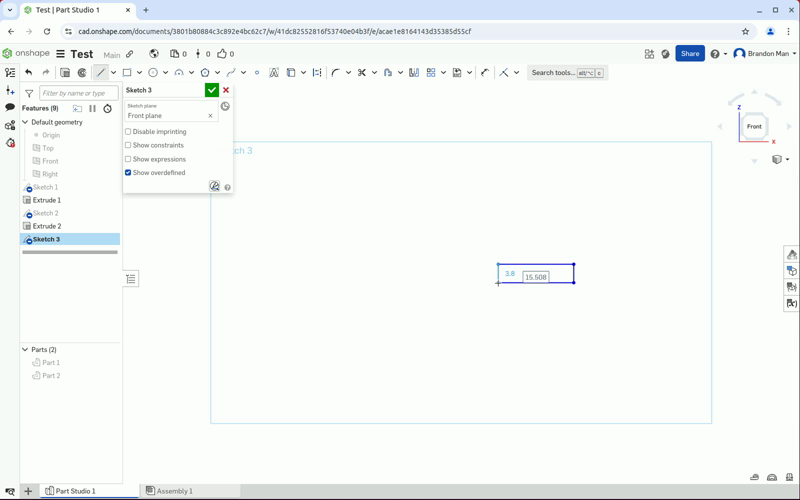
key_up(shift)
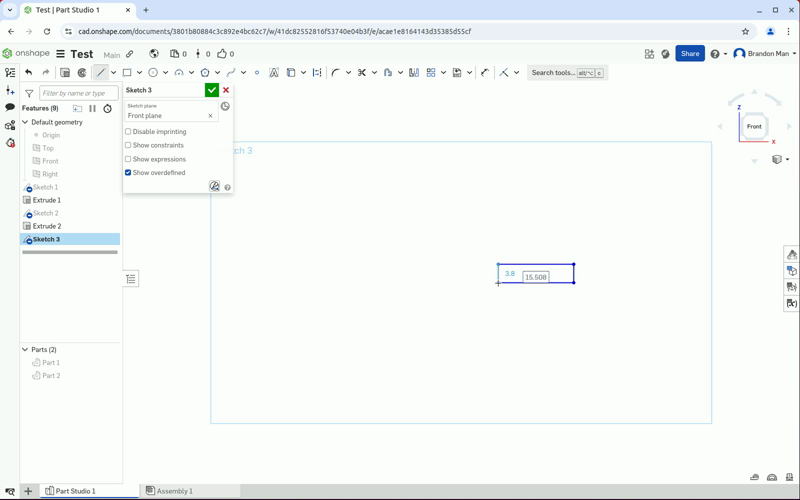
click(498, 282)
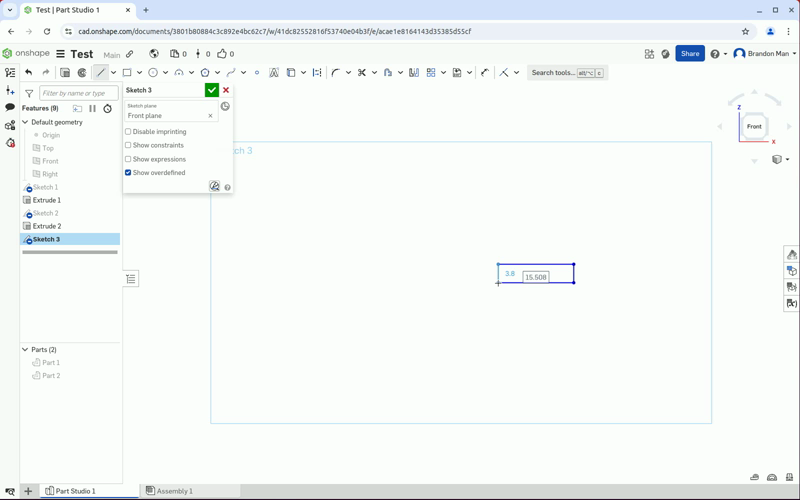
key(esc)
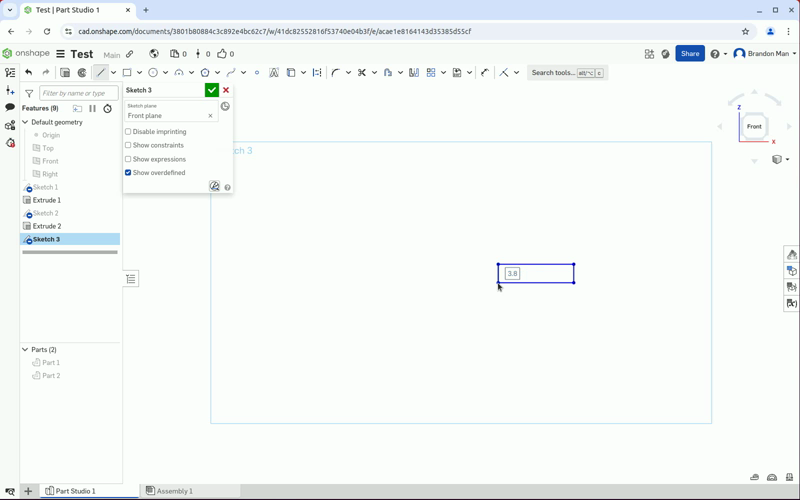
mouse_move(561, 274)
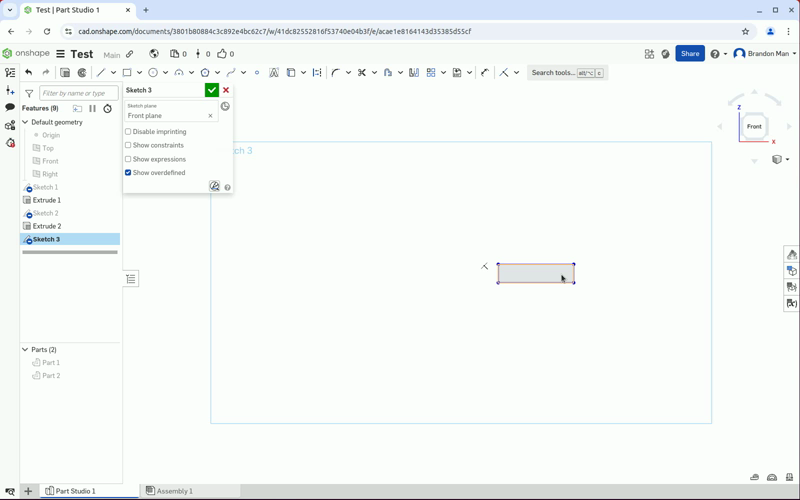
scroll(6)
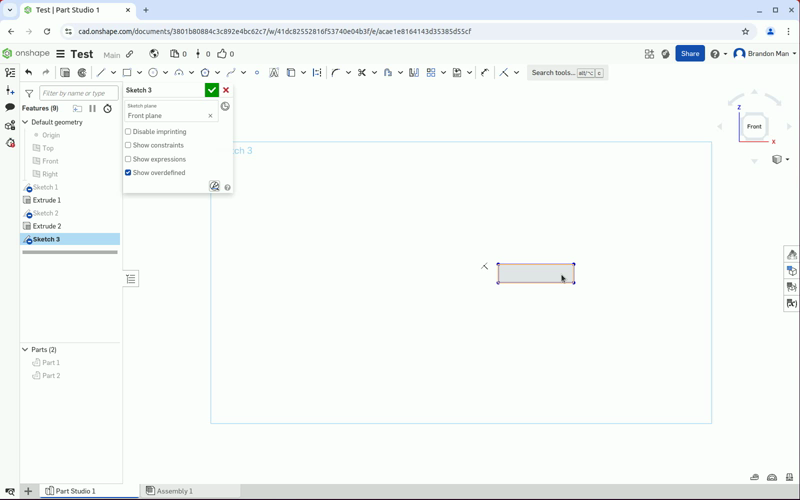
scroll(6)
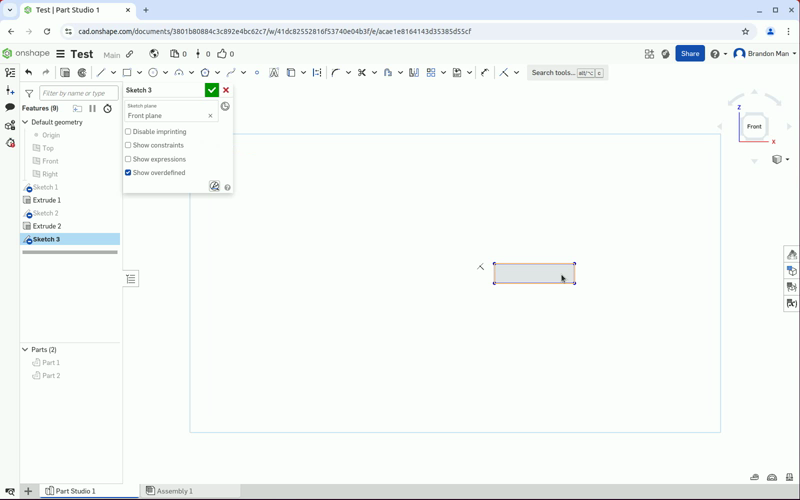
scroll(6)
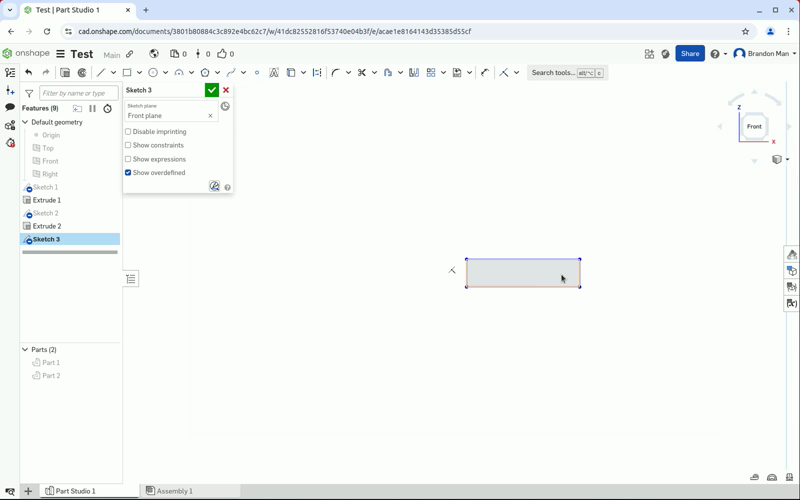
scroll(6)
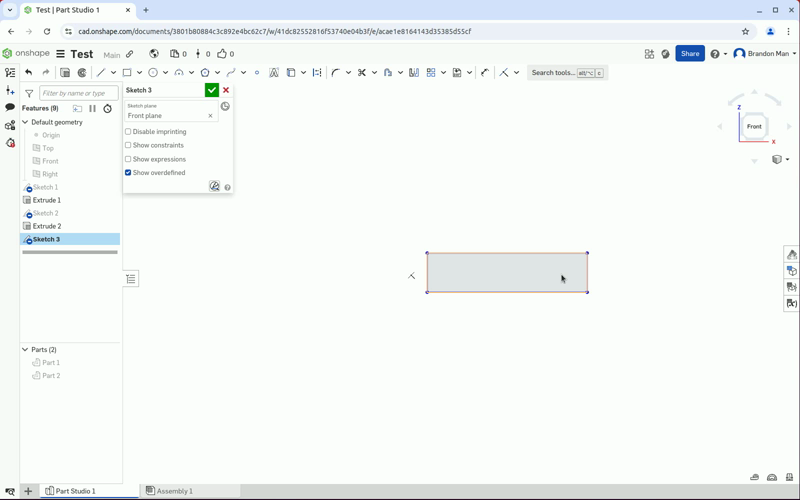
scroll(6)
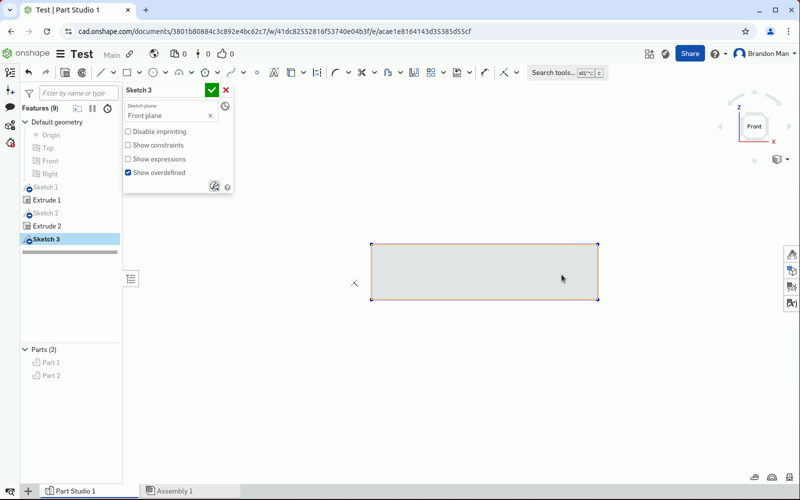
scroll(6)
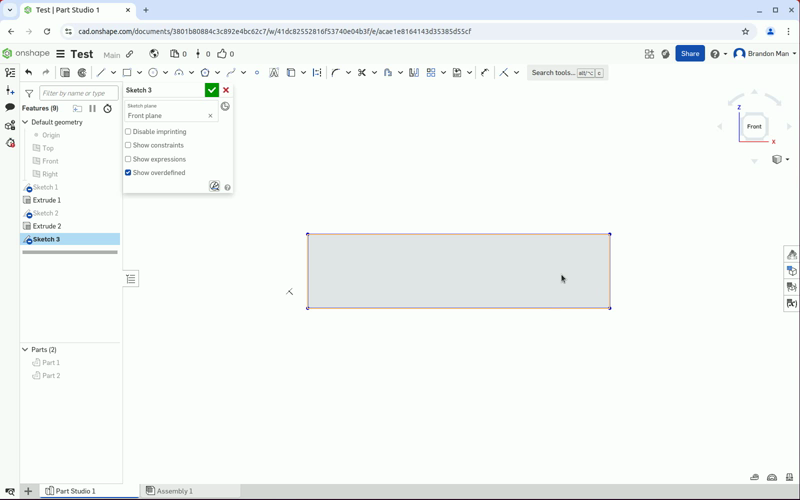
scroll(6)
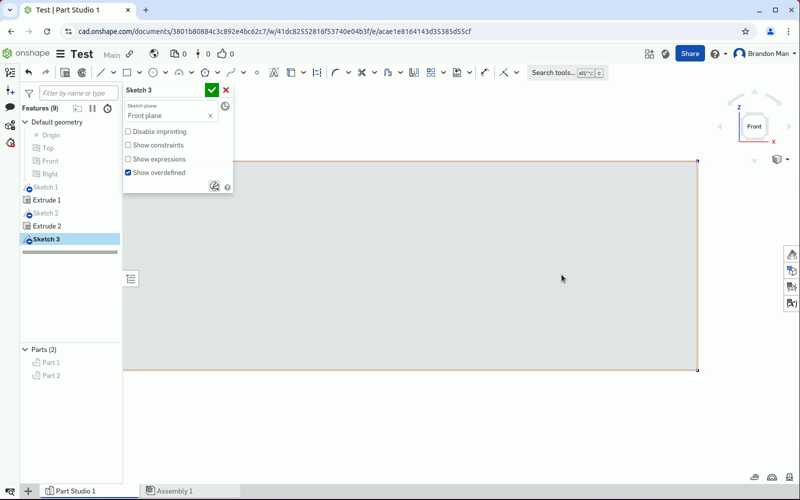
click(561, 274)
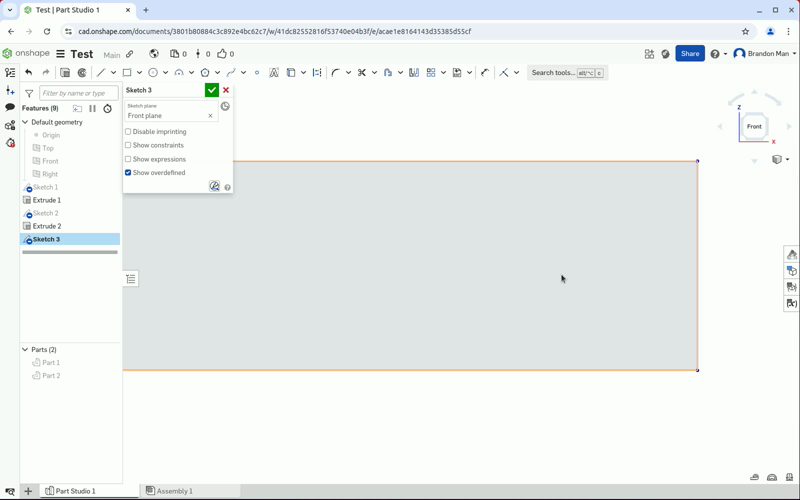
scroll(-6)
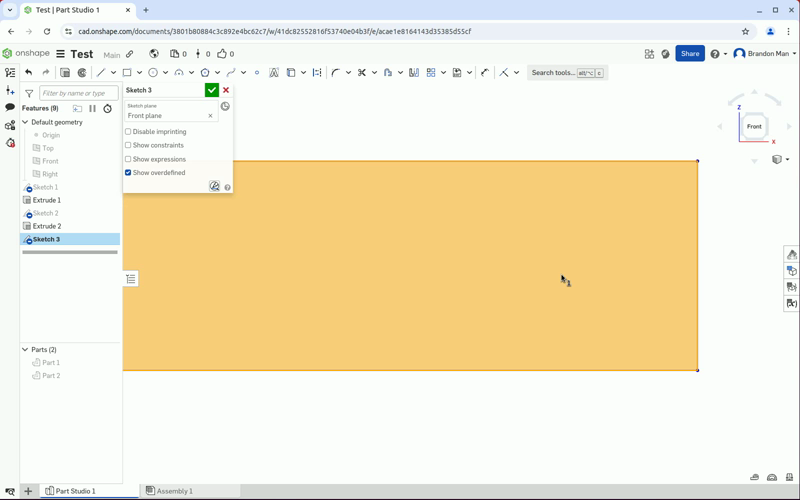
scroll(-6)
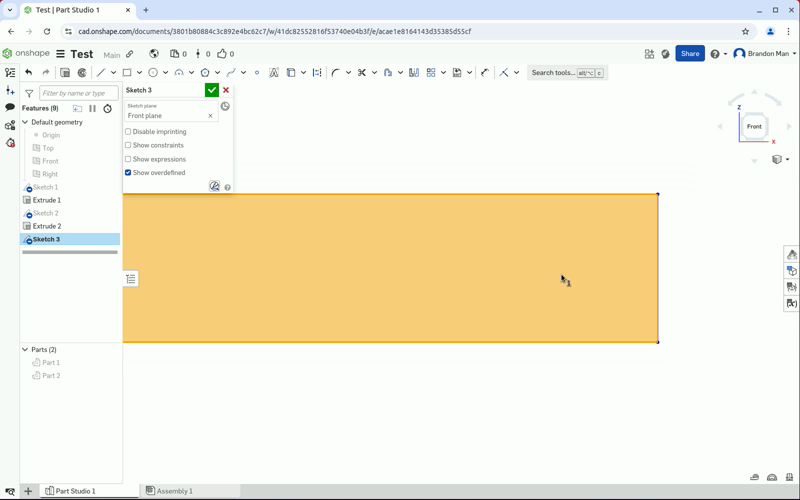
scroll(-6)
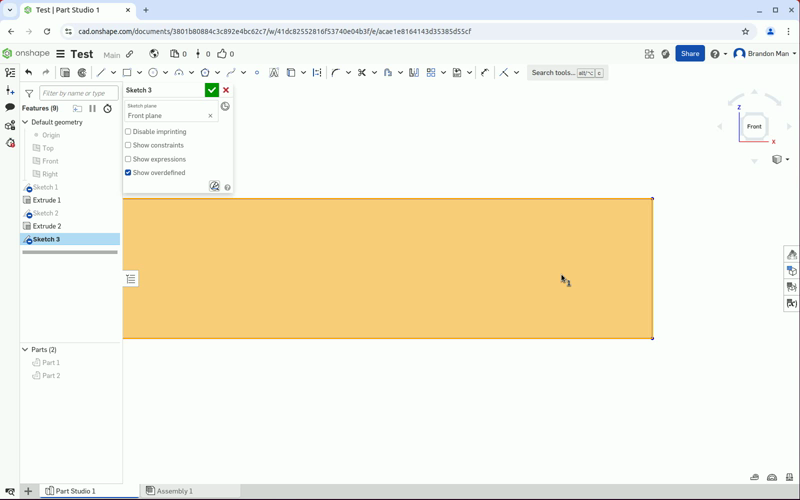
scroll(-6)
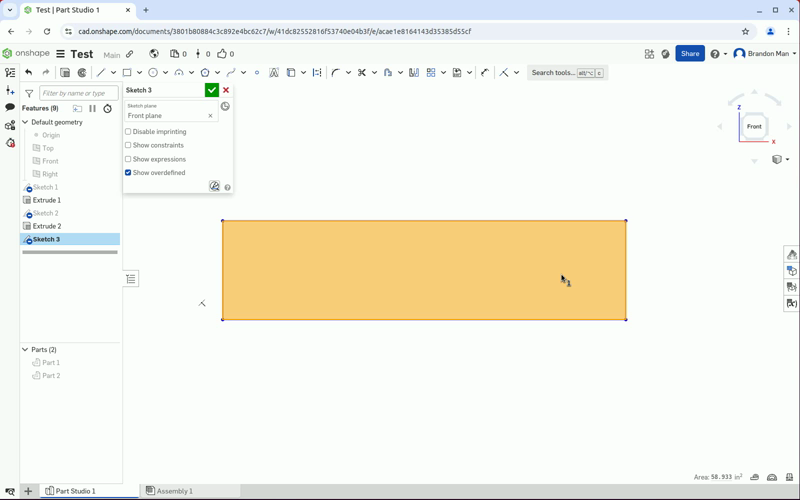
scroll(-6)
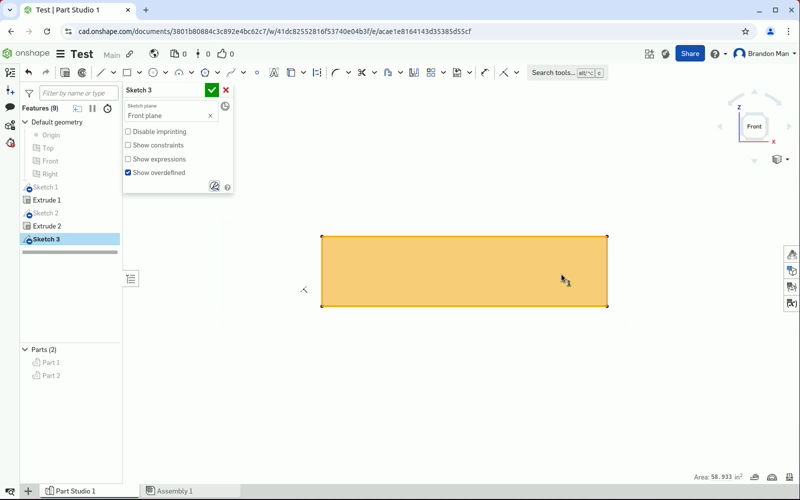
scroll(-6)
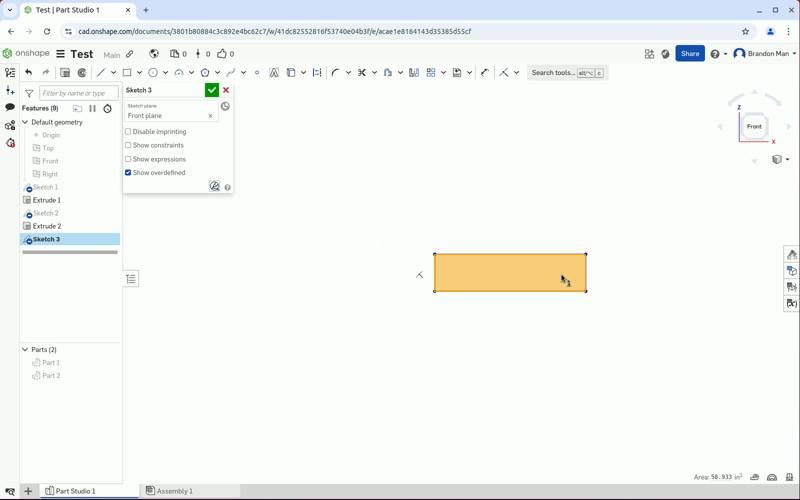
scroll(-6)
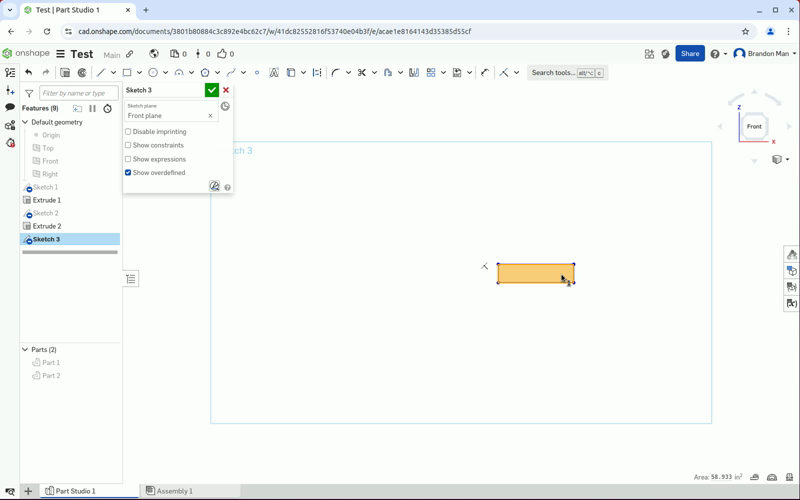
mouse_move(73, 352)
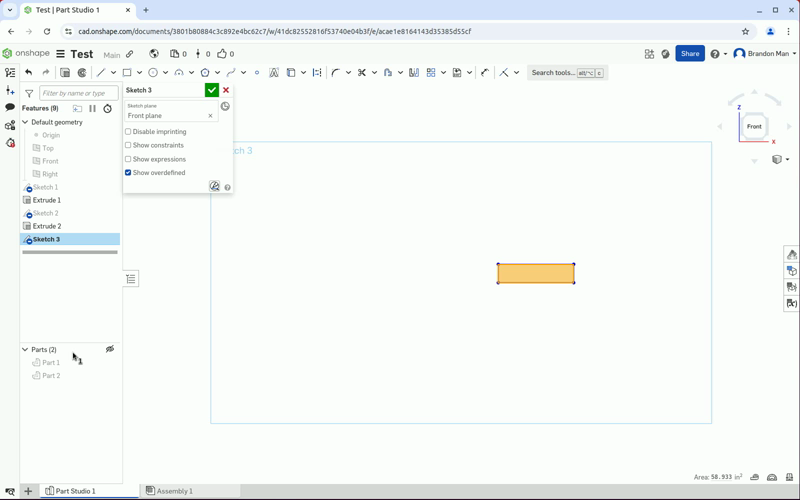
key(shift+y)
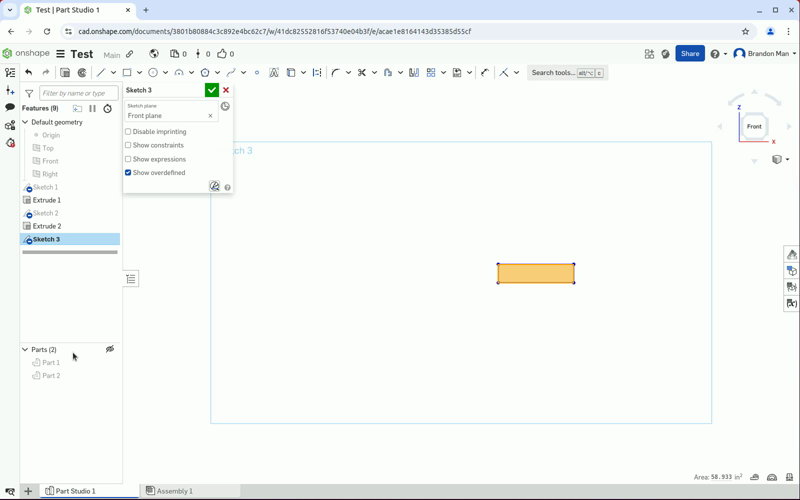
key(shift+e)
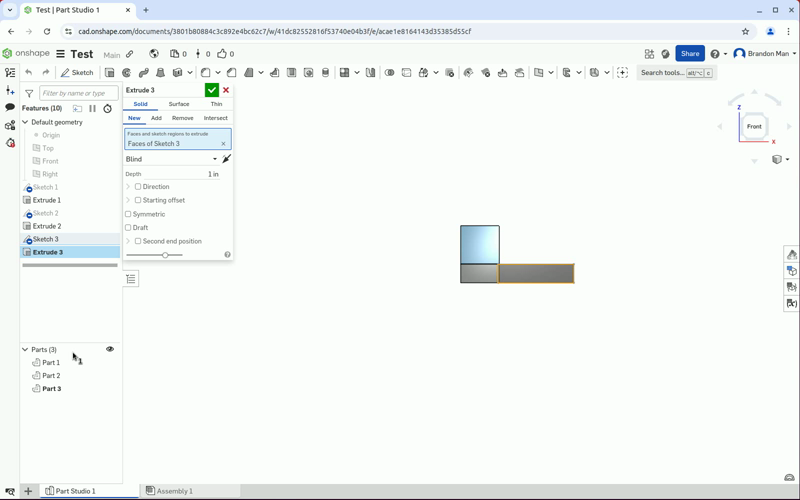
mouse_move(143, 106)
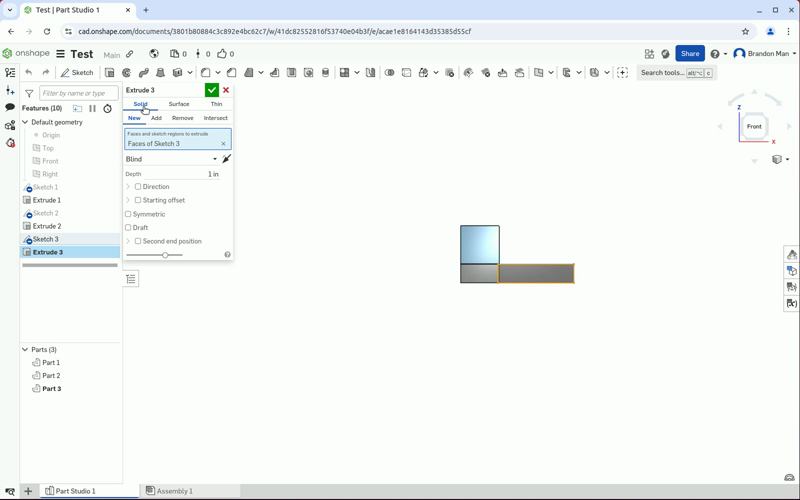
click(143, 106)
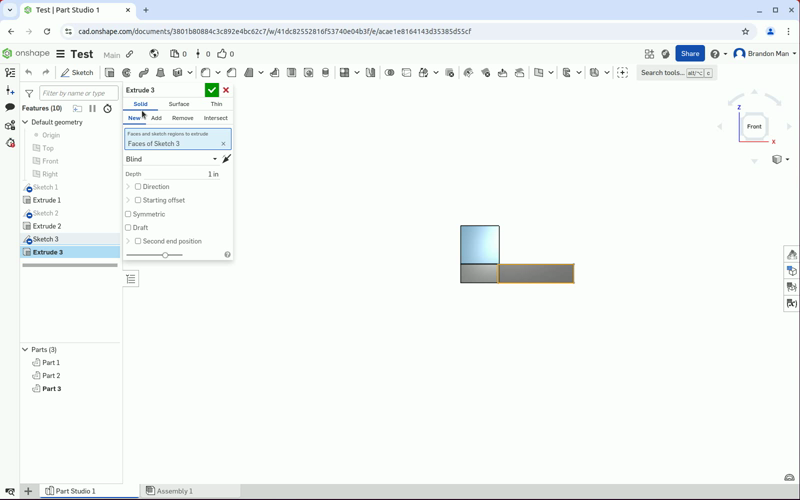
mouse_move(137, 120)
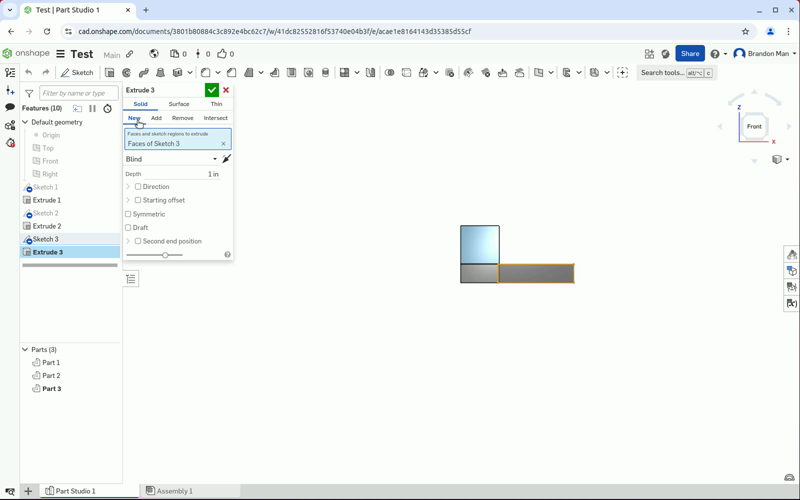
click(137, 120)
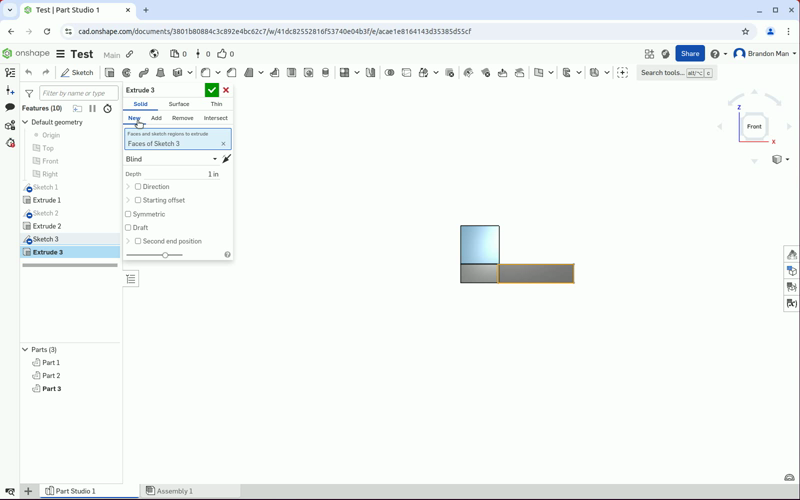
key(tab, 4)
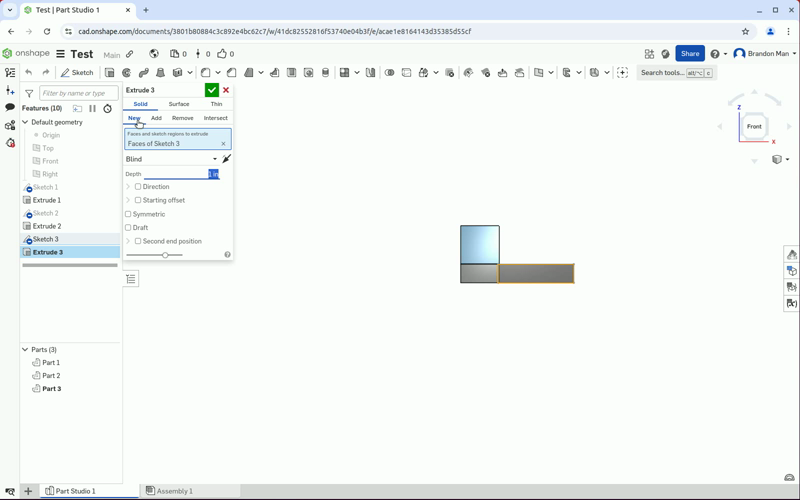
text(7.703)
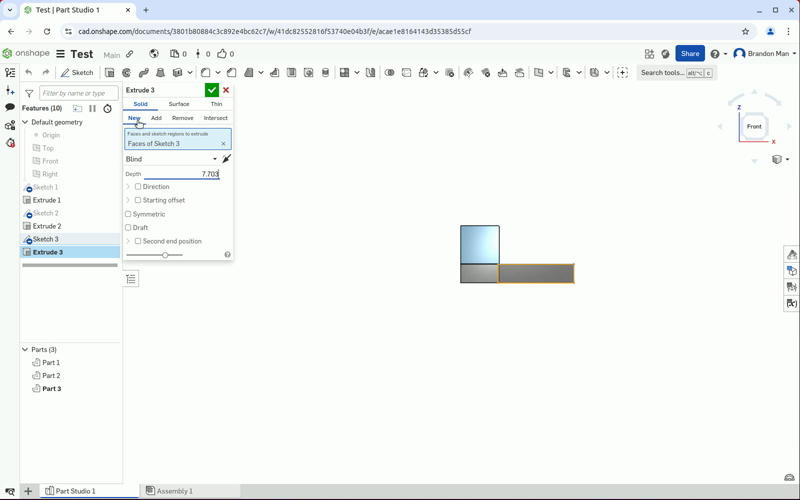
key(enter)
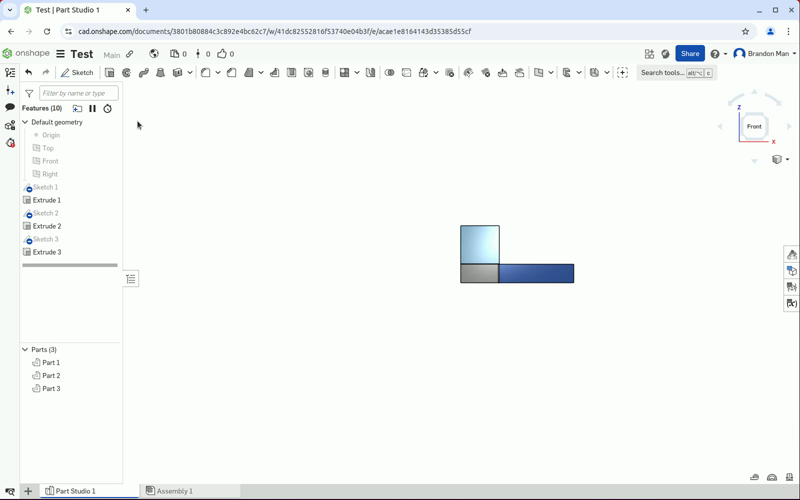
key(shift+h)
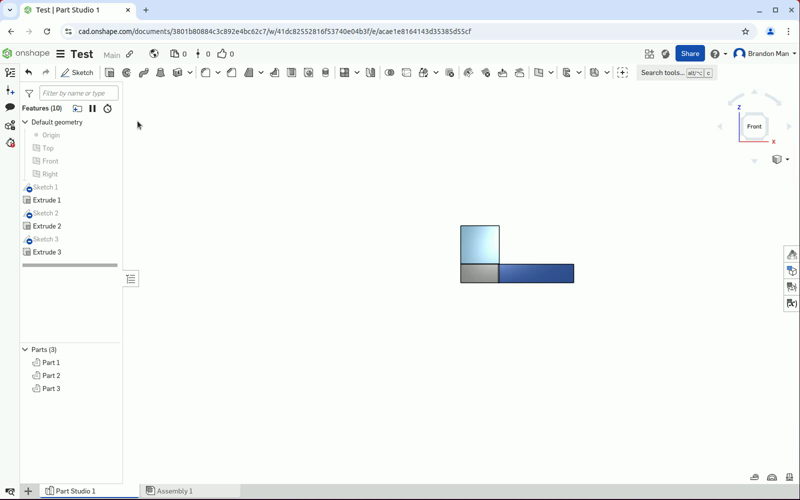
key(shift+h)
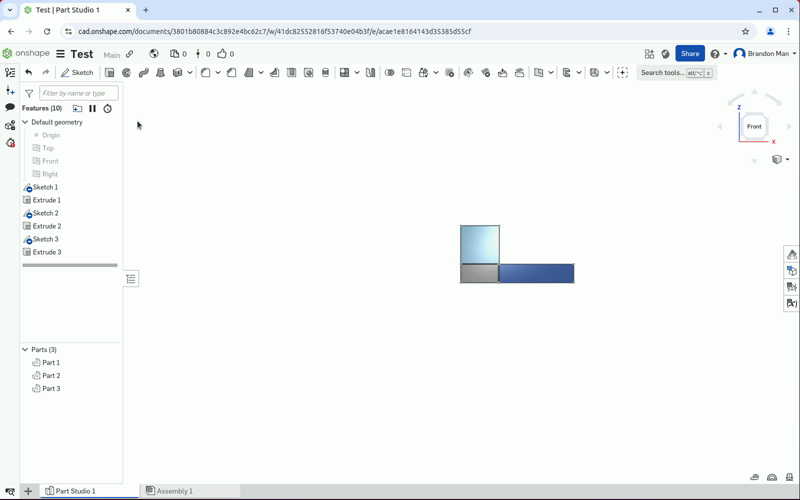
key(shift+7)
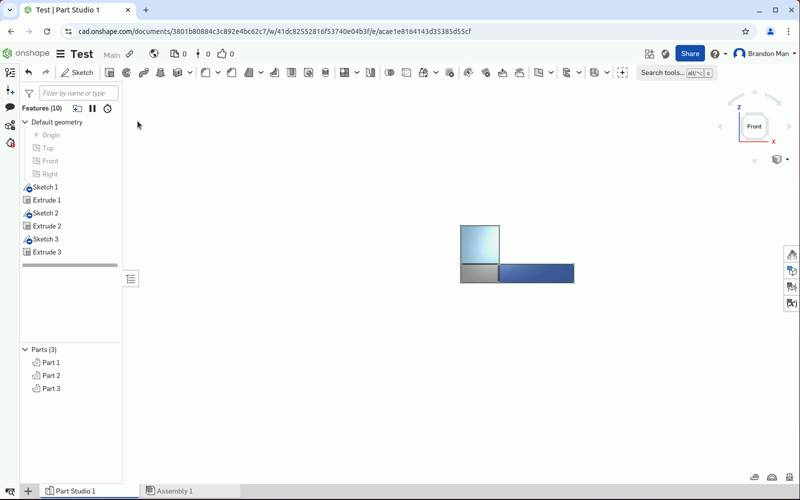
key(left, 2)
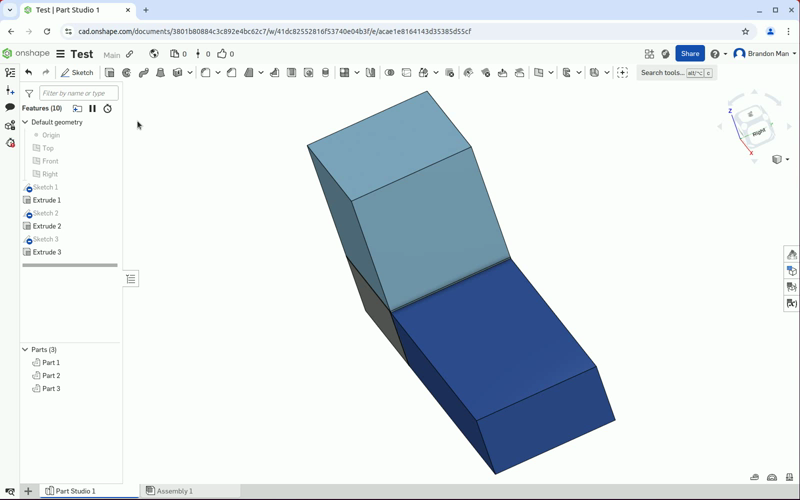
key(down, 2)
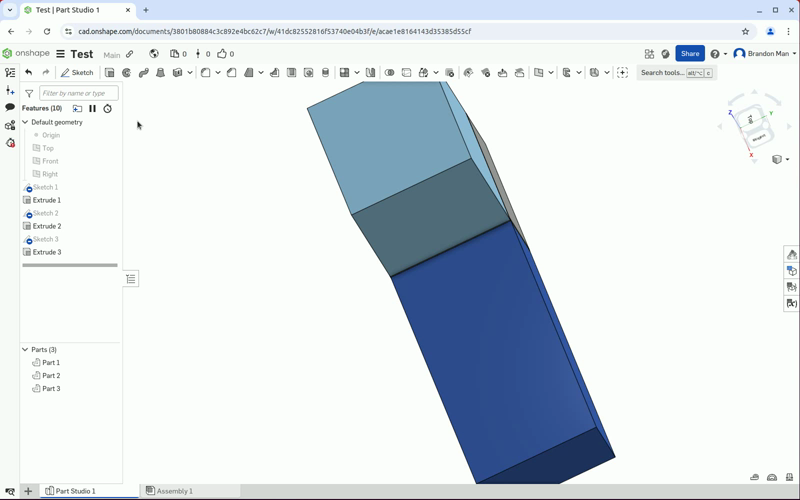
key(up, 2)
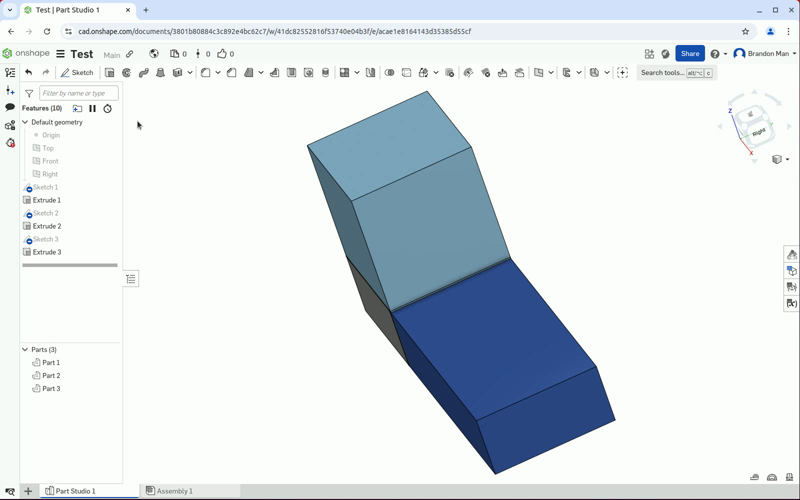
key(right, 2)
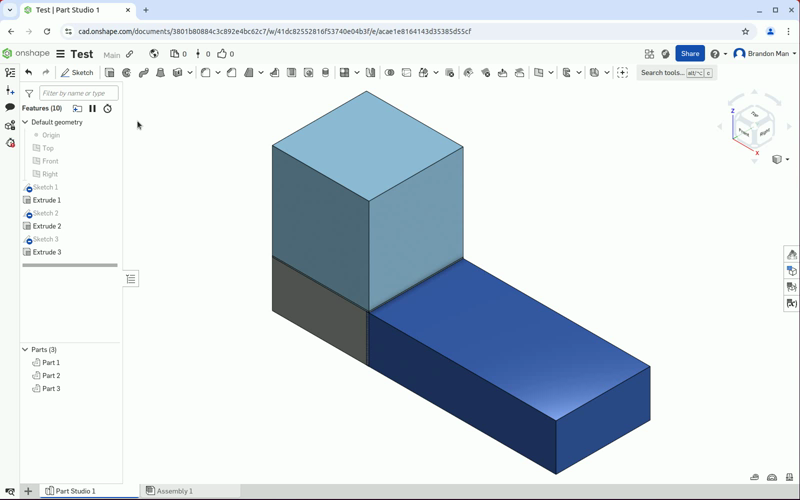
mouse_move(73, 189)
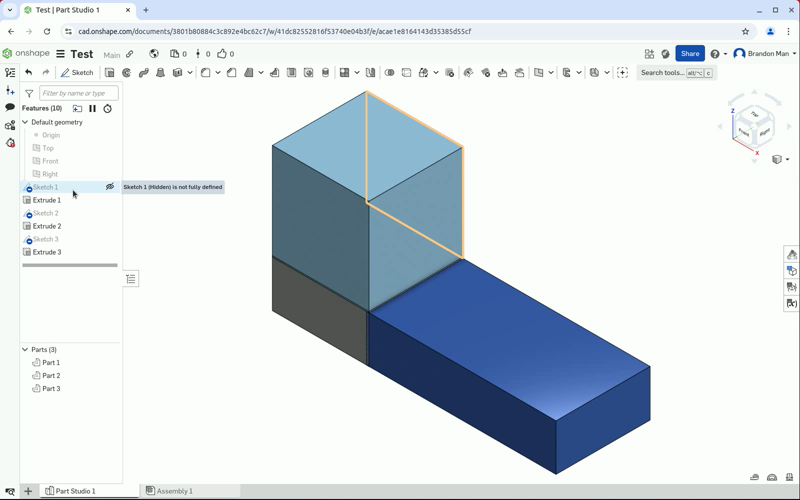
click(73, 189)